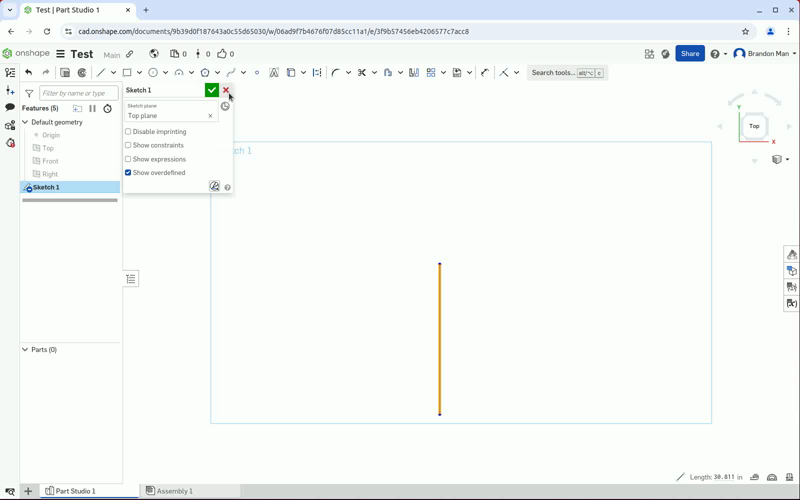
key(shift+h)
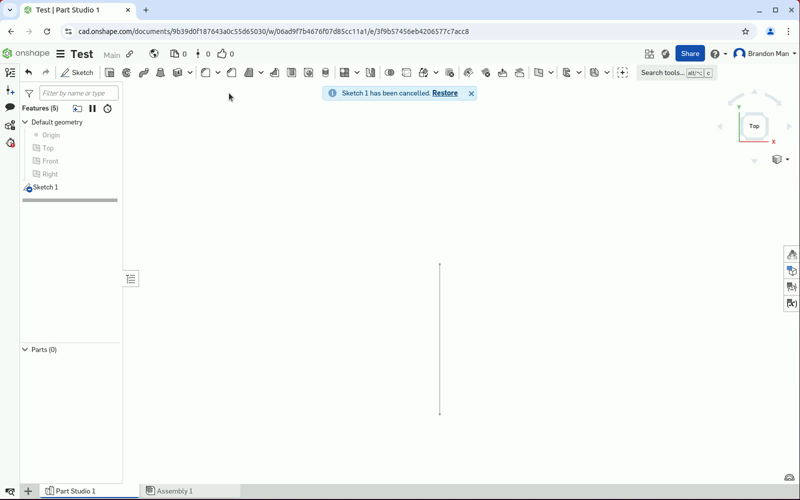
mouse_move(73, 352)
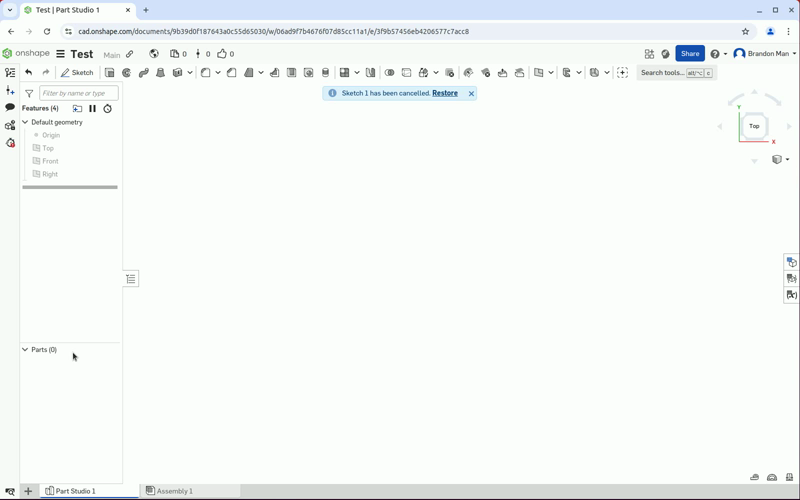
key(y)
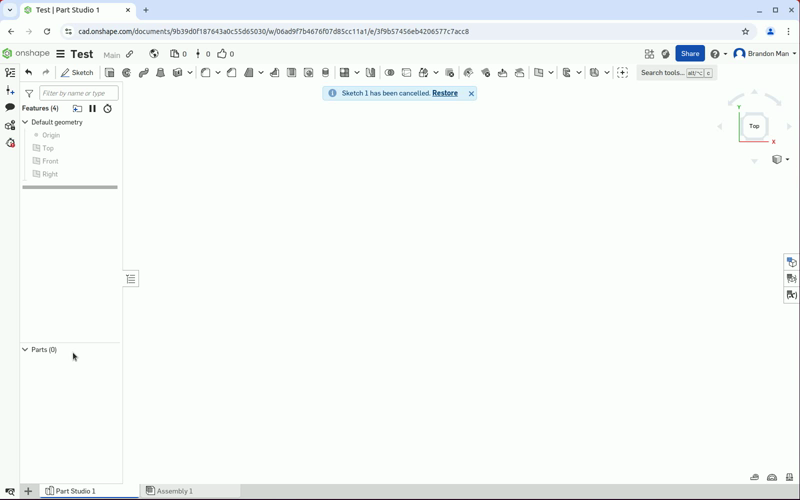
key(shift+p)
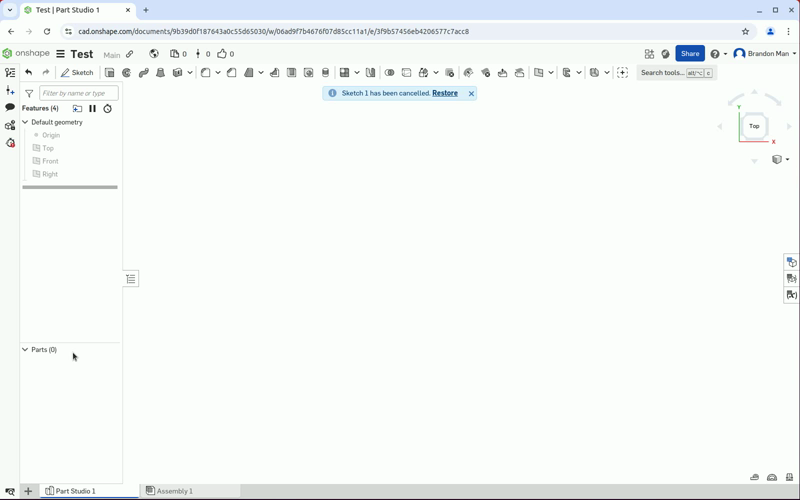
key(space)
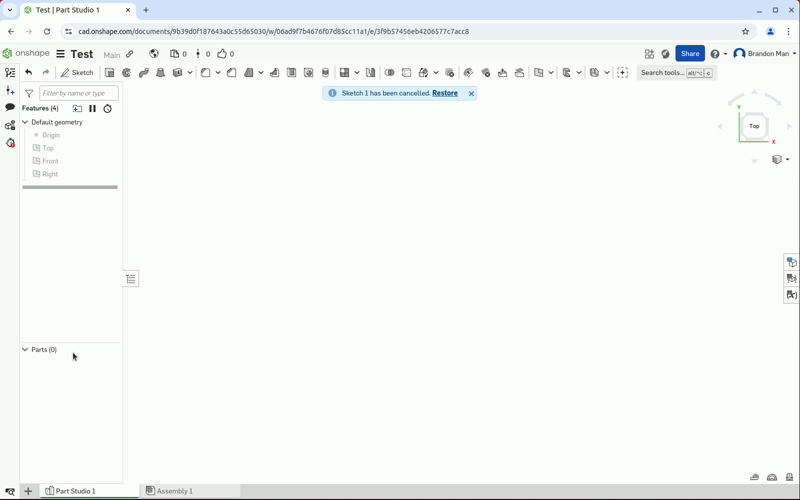
key_down(shift)
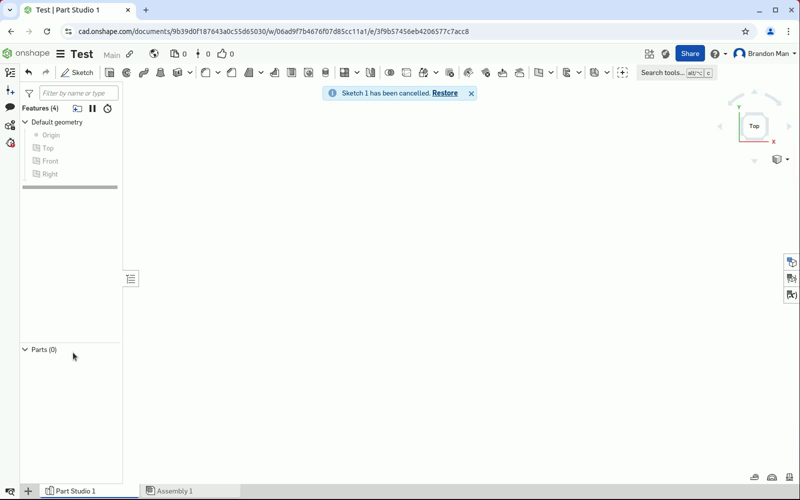
key(up)
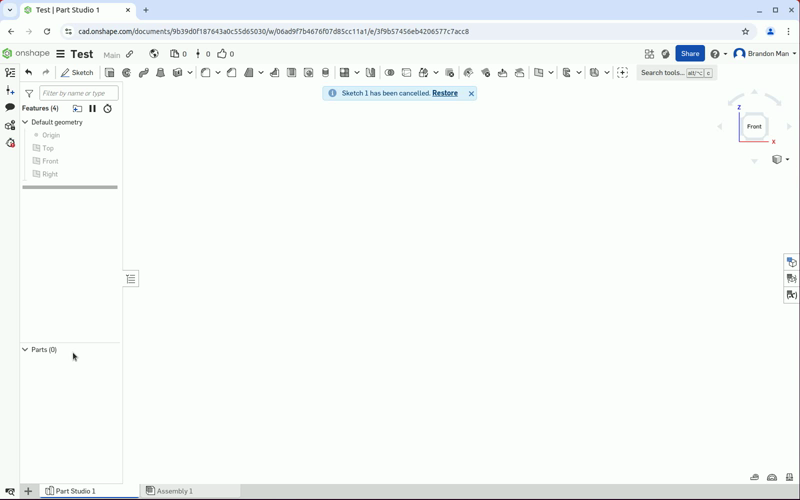
key_up(shift)
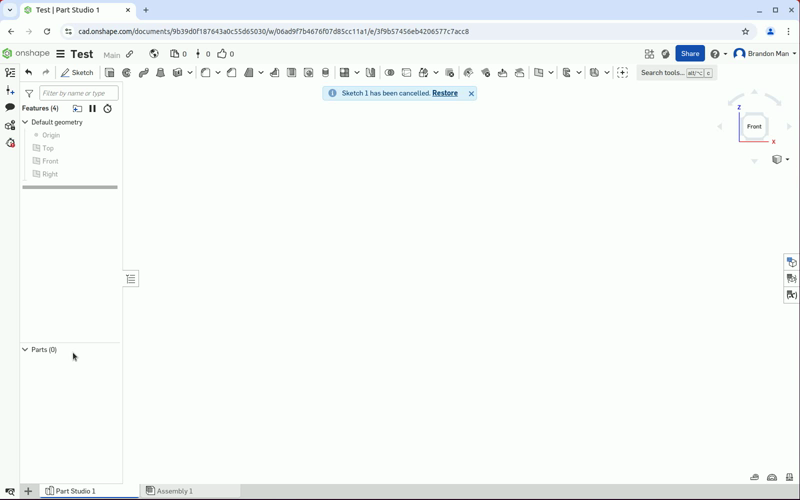
key(space)
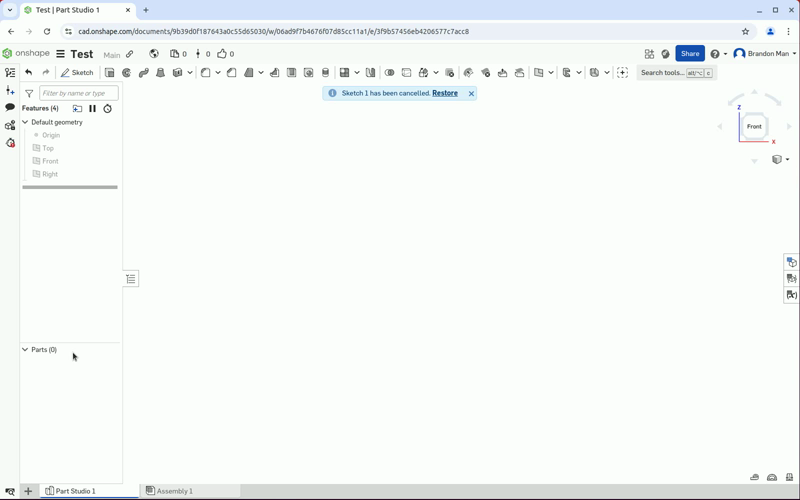
key_down(shift)
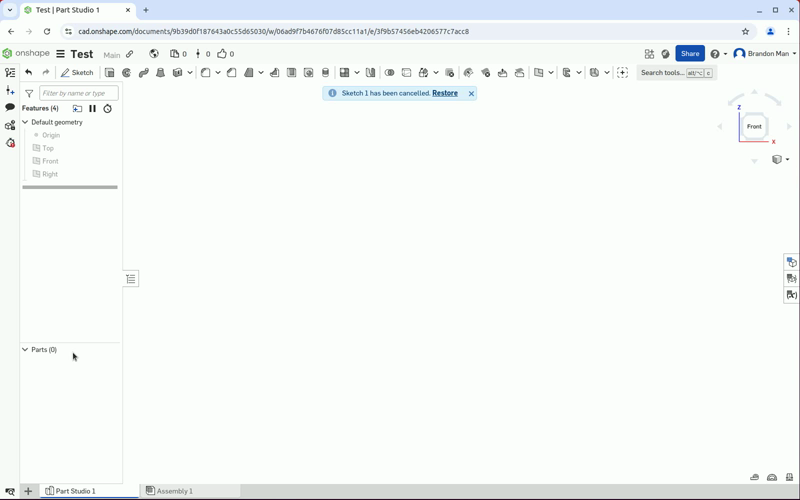
key(left)
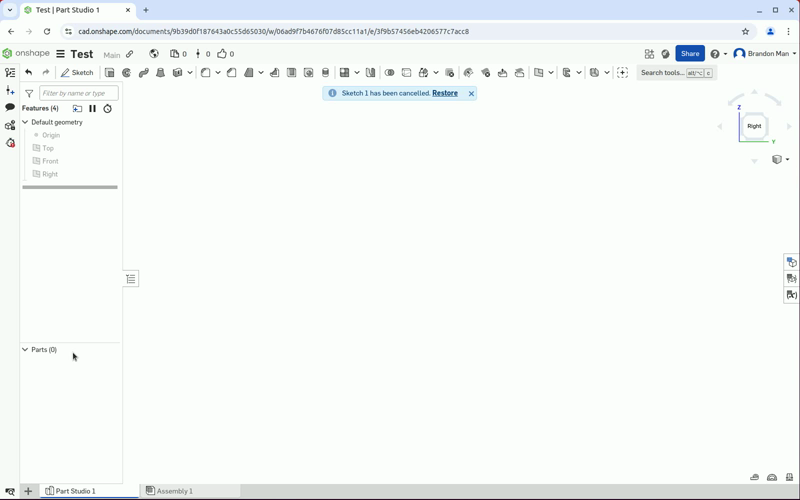
key_up(shift)
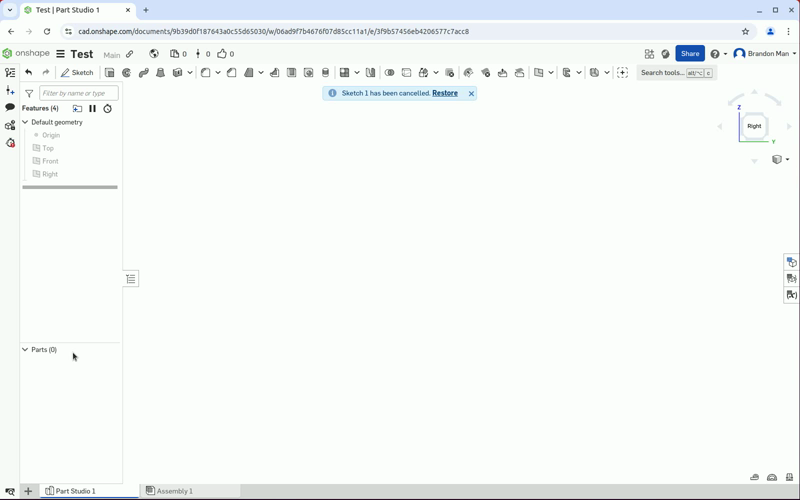
mouse_move(73, 352)
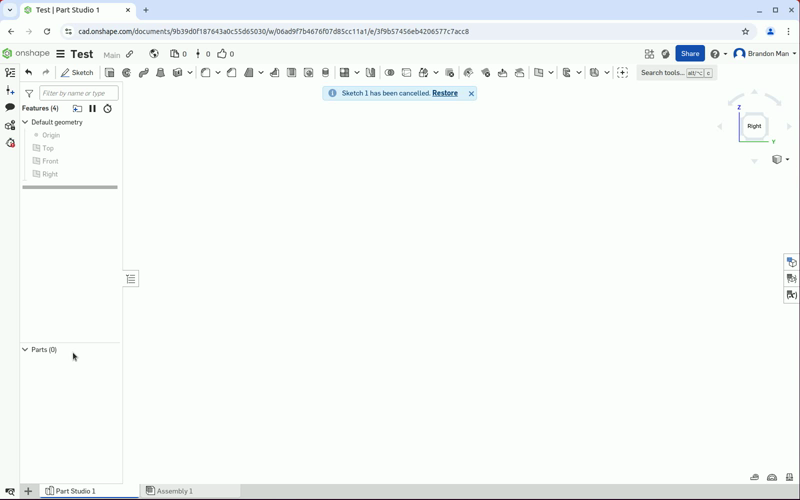
key(shift+y)
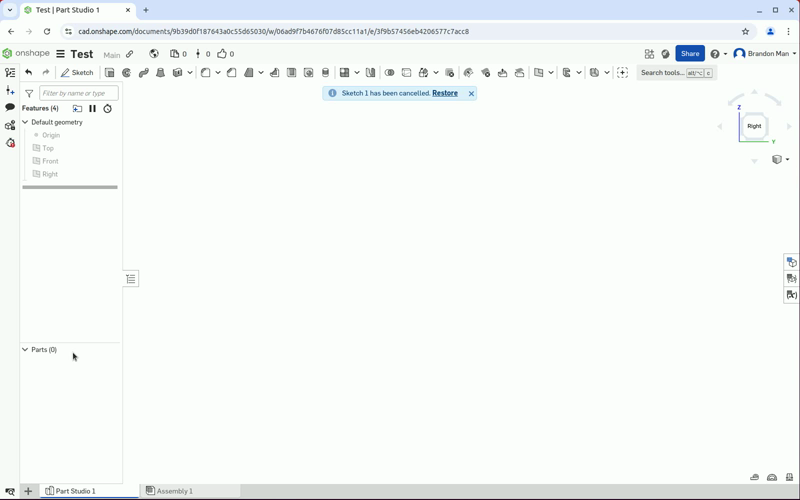
key(shift+s)
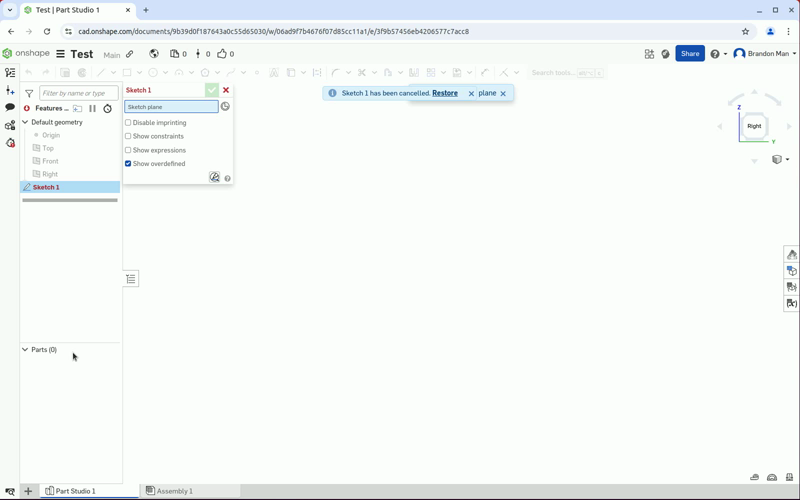
mouse_move(73, 176)
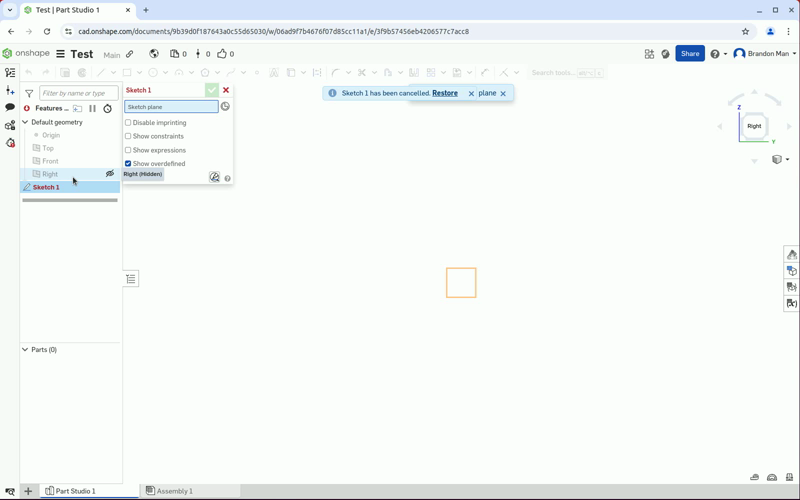
click(73, 176)
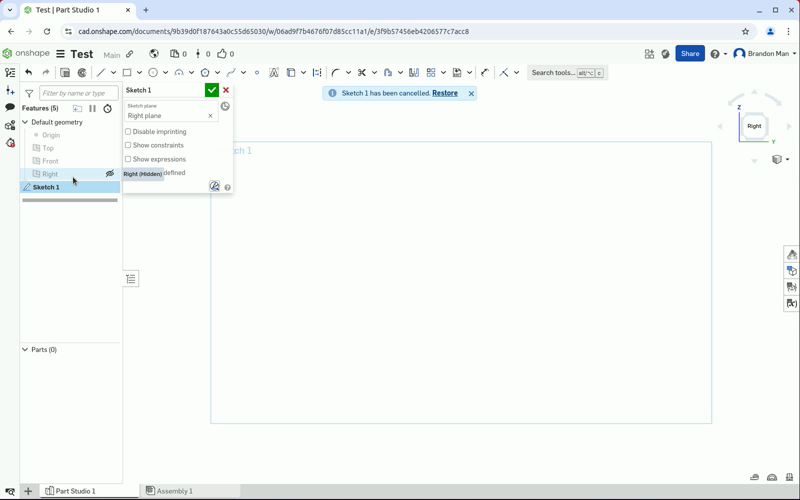
mouse_move(73, 352)
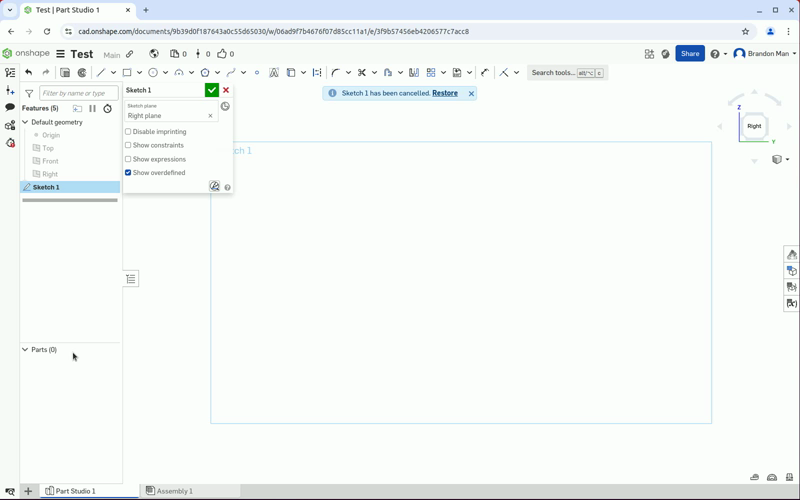
key(y)
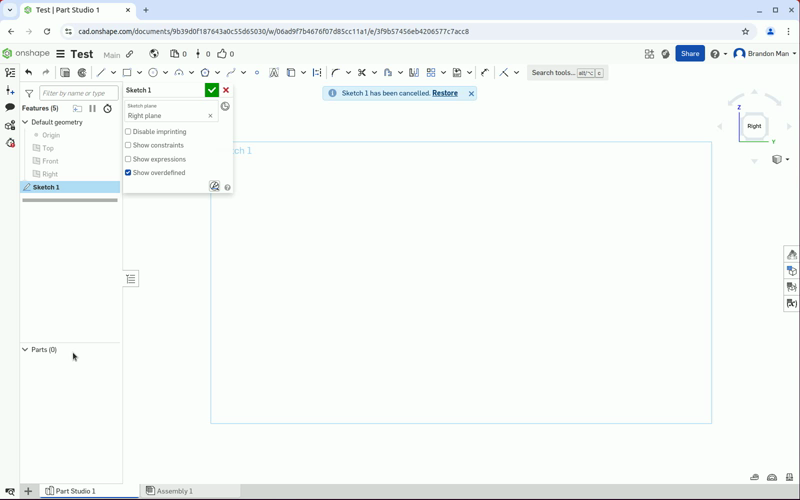
key(l)
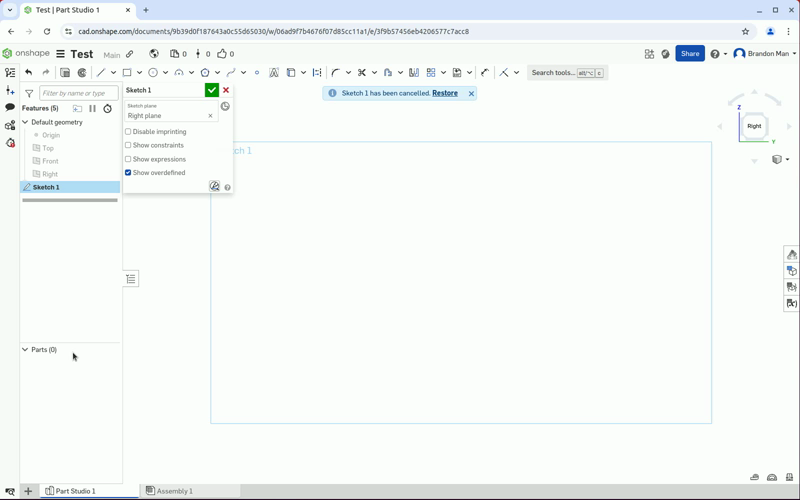
key_down(shift)
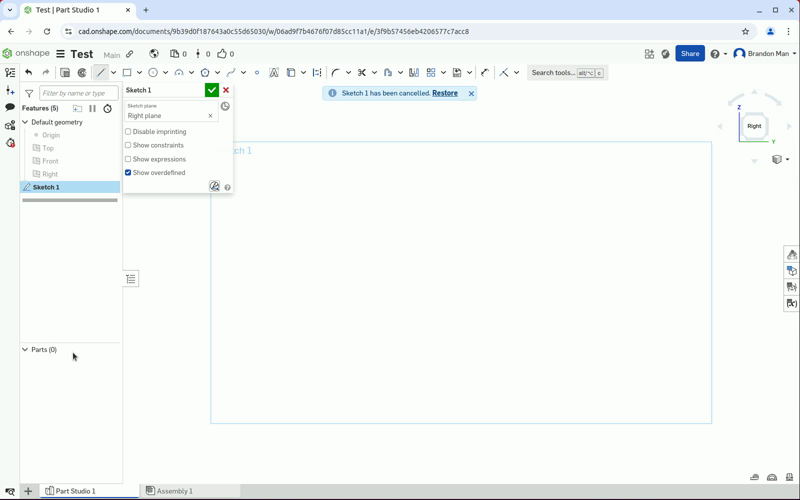
mouse_move(452, 295)
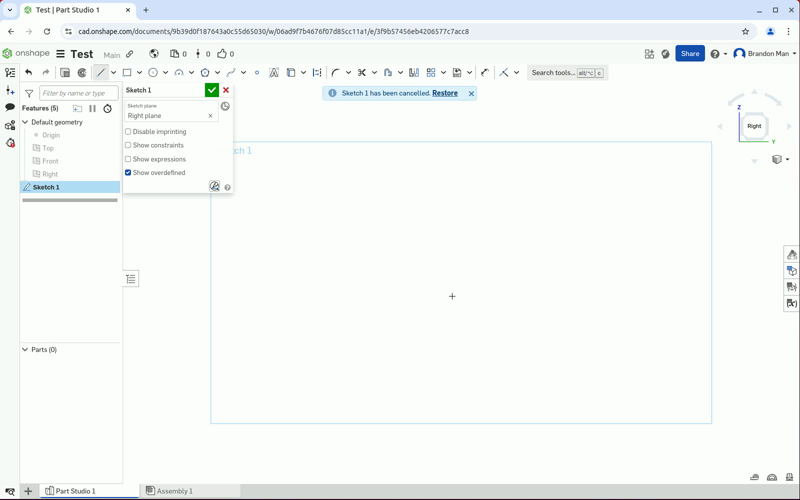
click(452, 295)
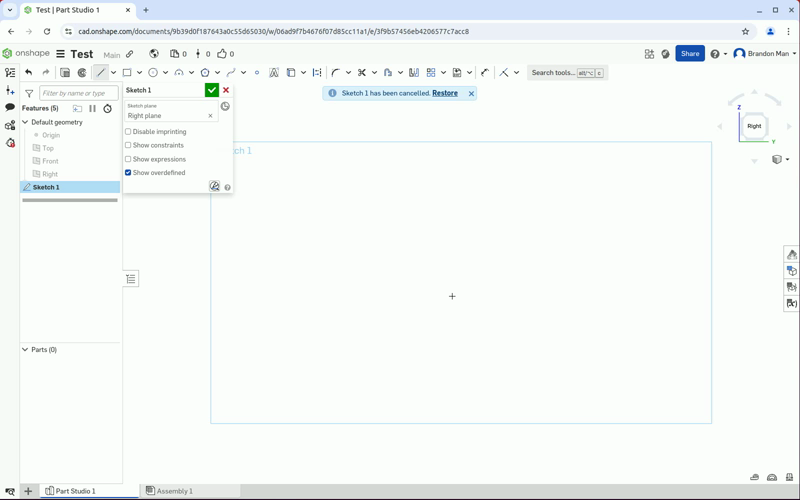
key_up(shift)
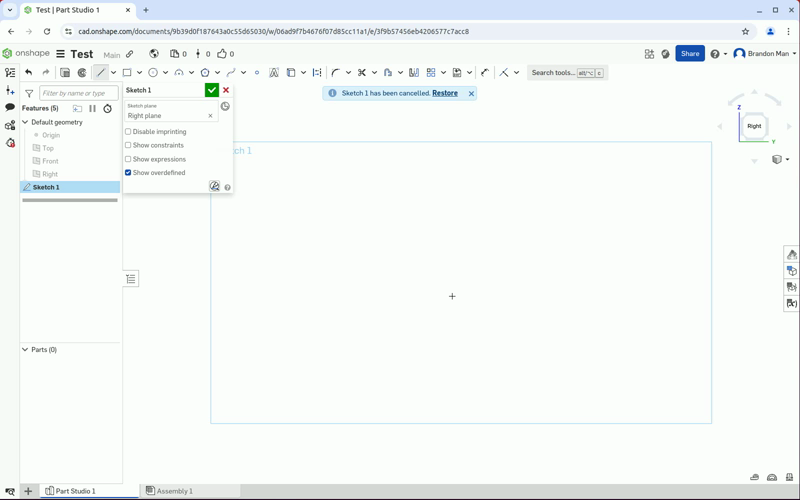
key_down(shift)
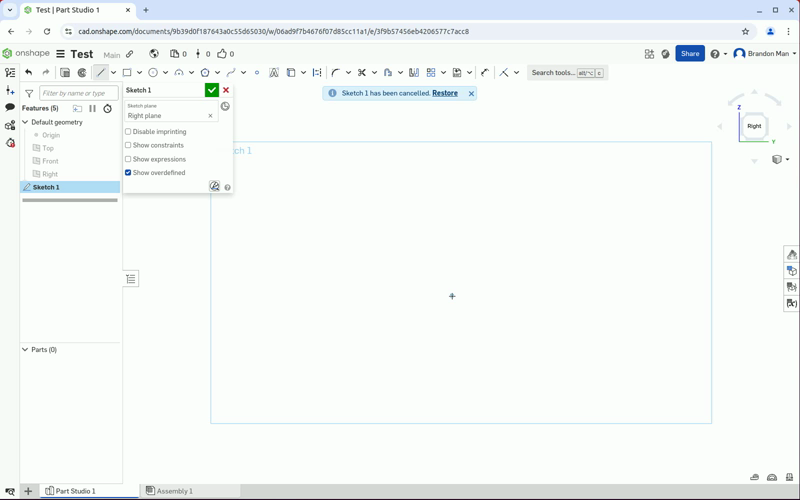
mouse_move(482, 295)
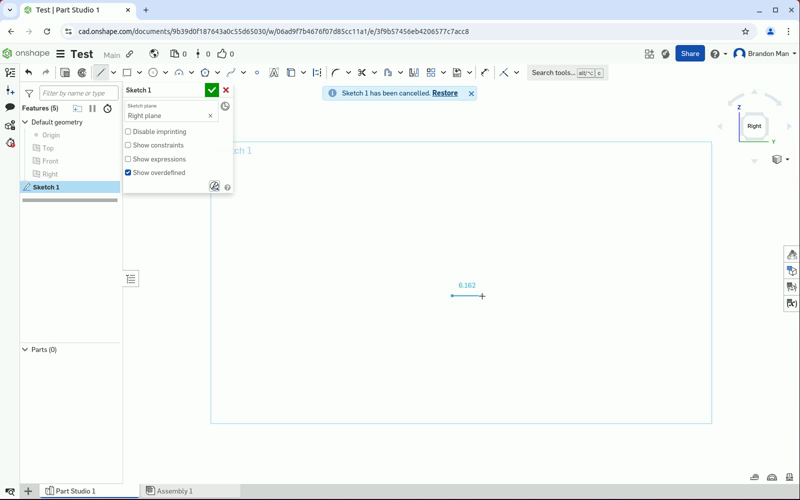
mouse_move(469, 295)
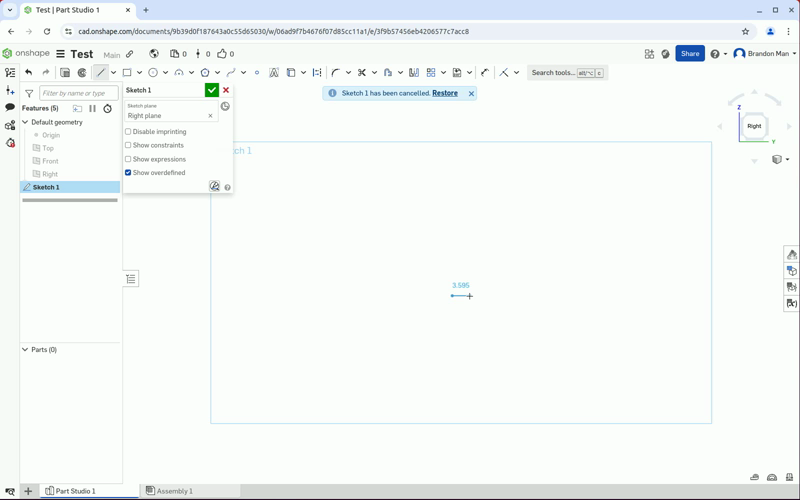
click(469, 295)
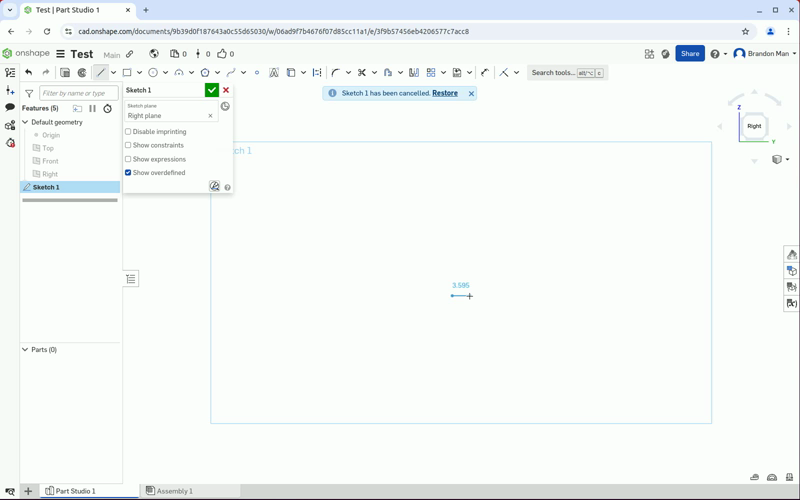
key_up(shift)
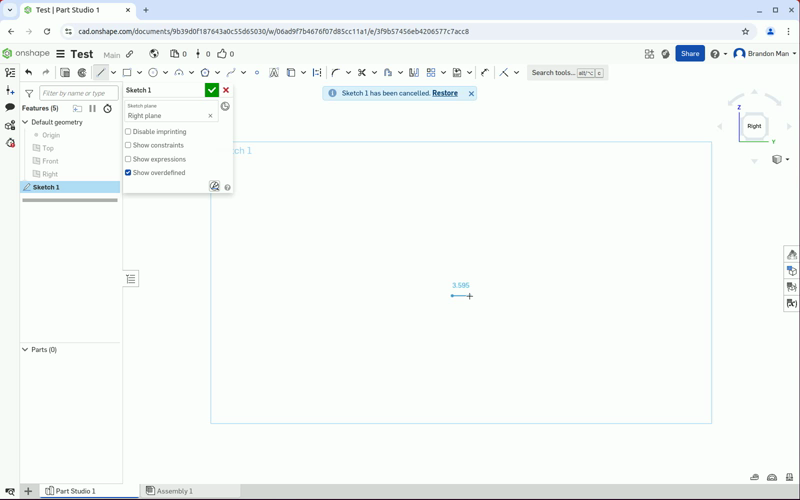
key_down(shift)
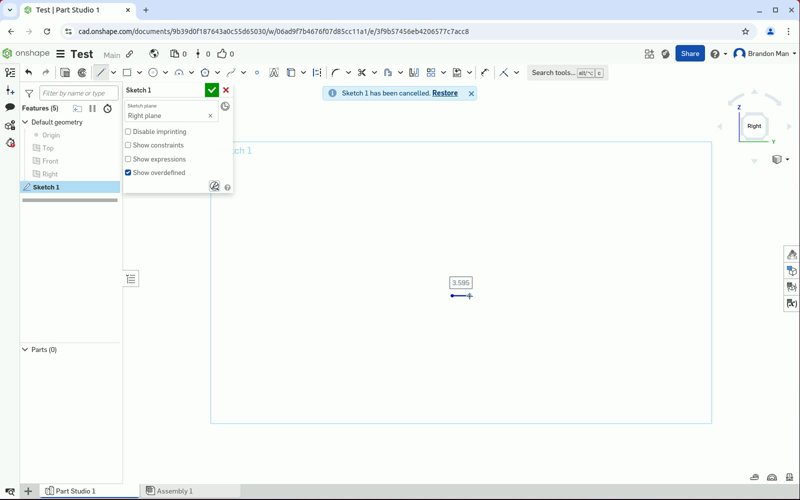
mouse_move(469, 181)
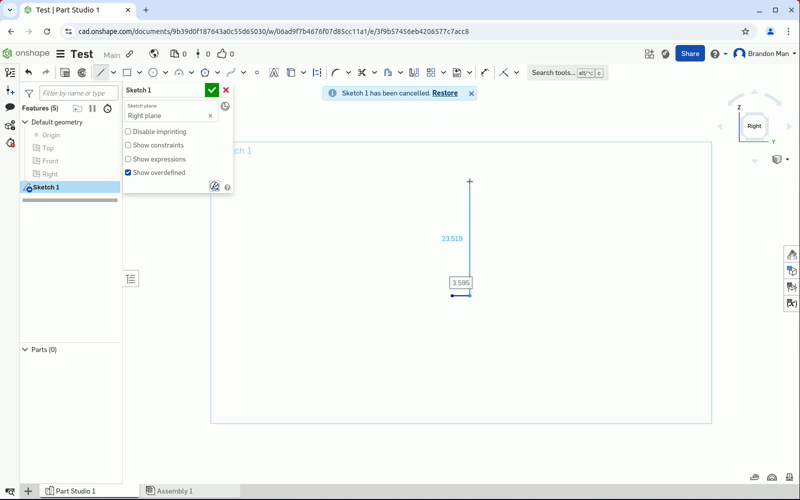
click(469, 181)
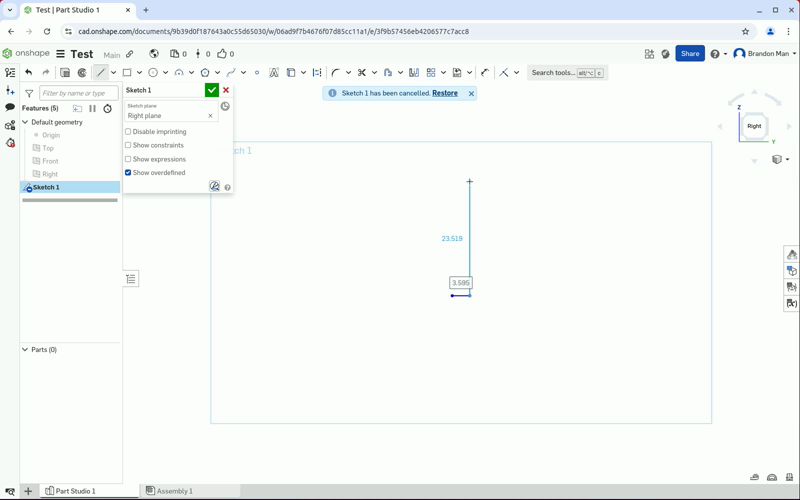
key_up(shift)
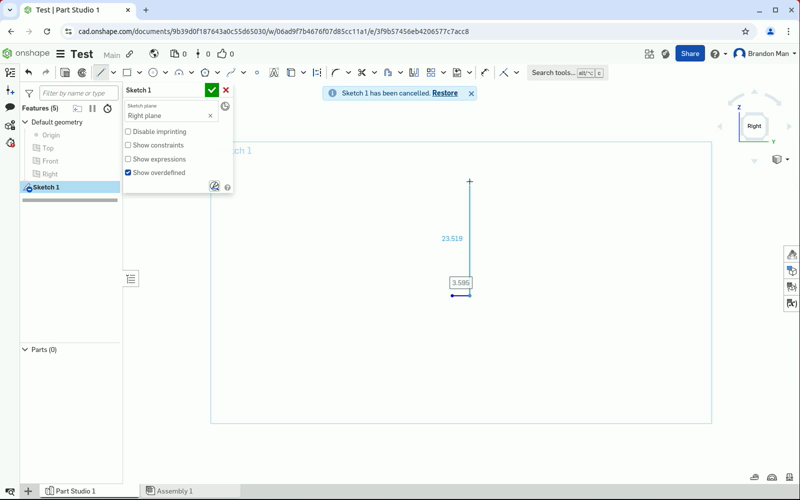
key_down(shift)
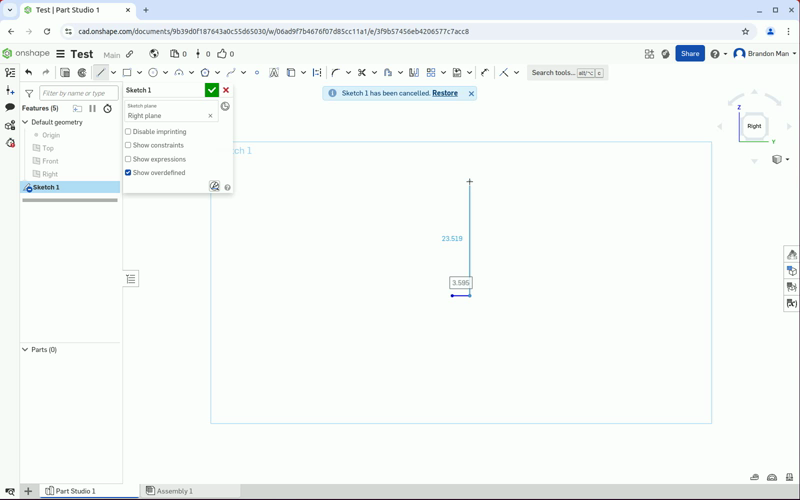
mouse_move(499, 181)
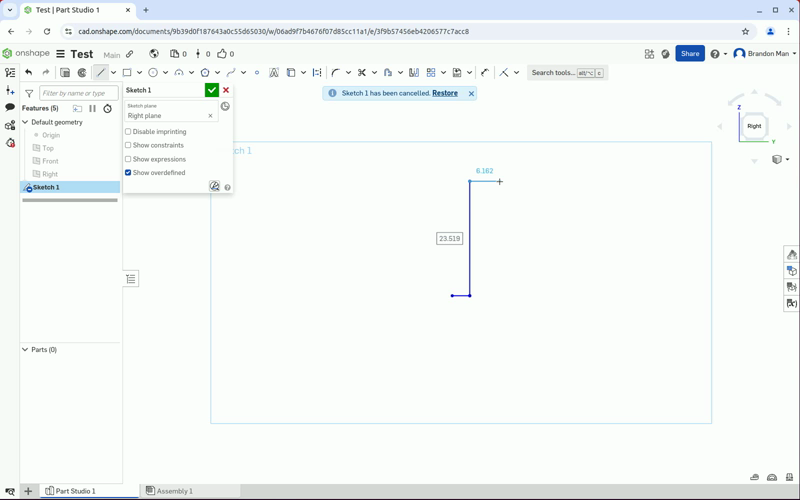
mouse_move(460, 170)
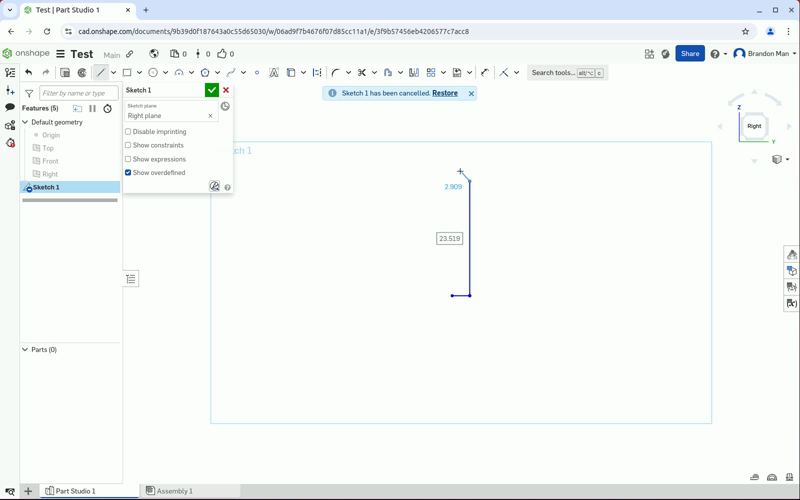
click(460, 170)
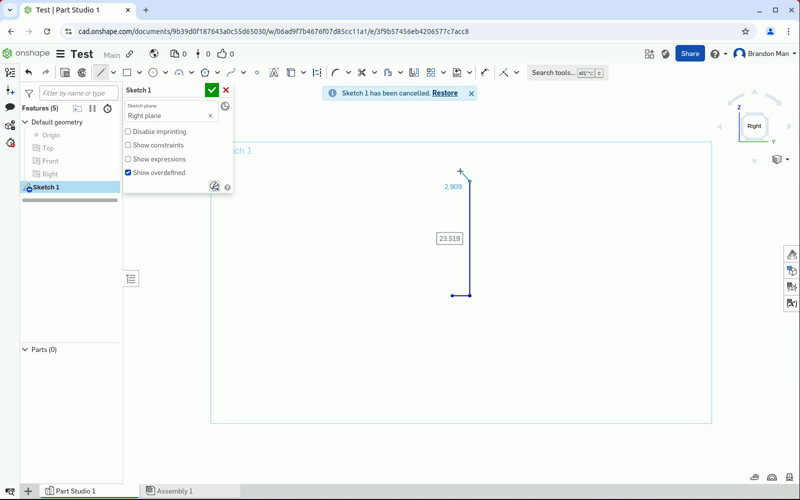
key_up(shift)
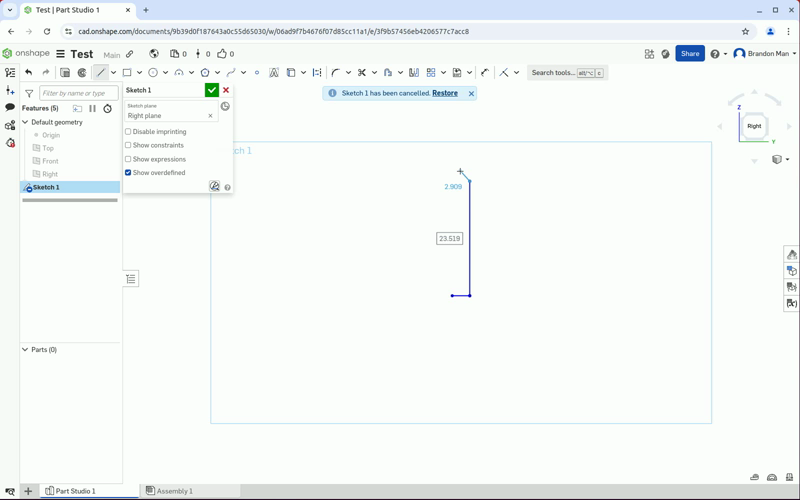
key_down(shift)
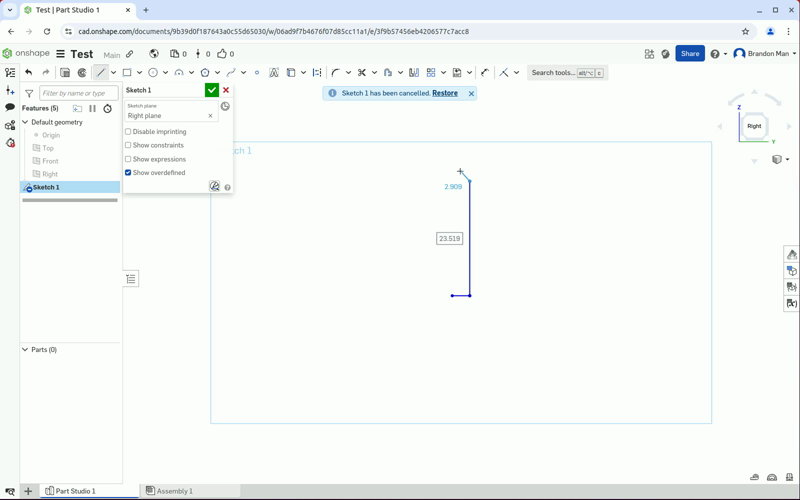
mouse_move(490, 170)
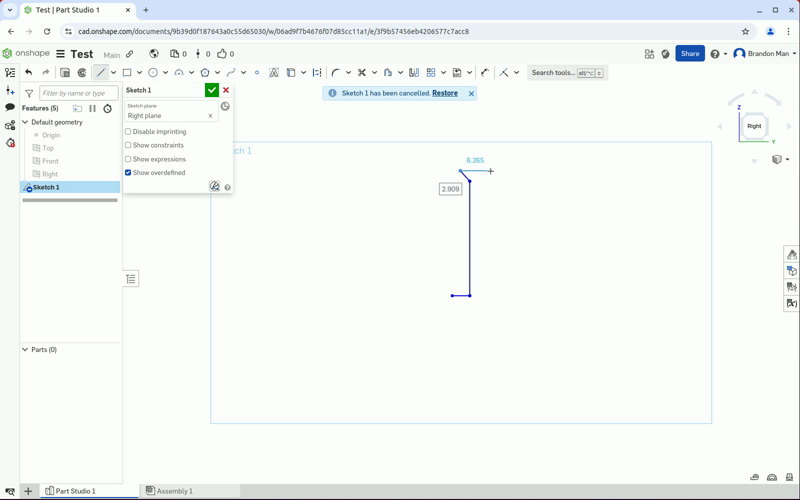
mouse_move(452, 181)
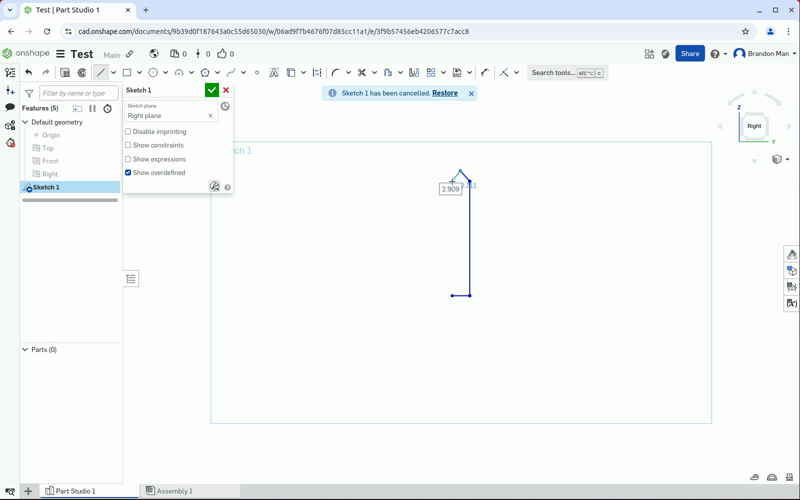
click(452, 181)
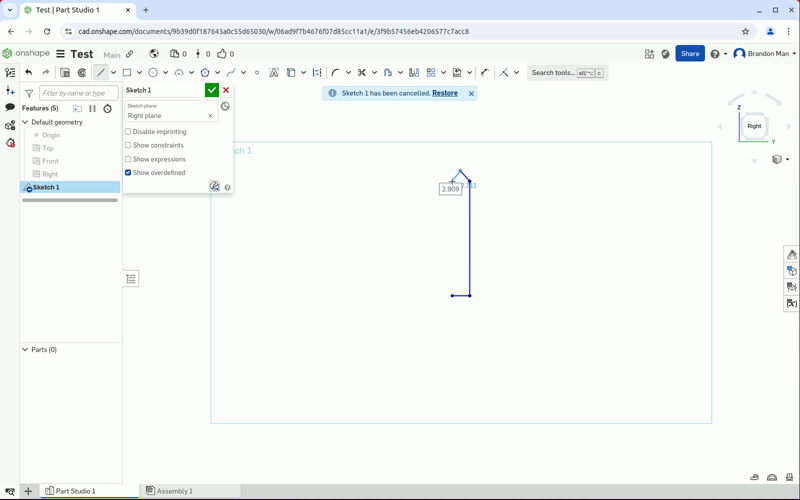
key_up(shift)
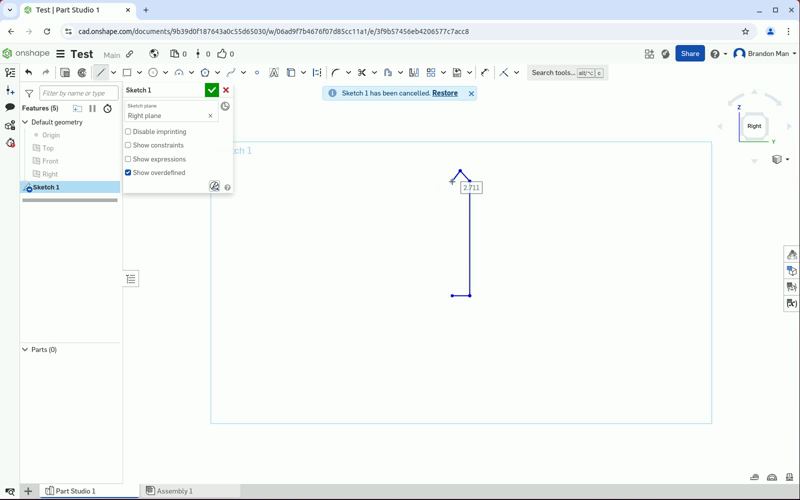
key_down(shift)
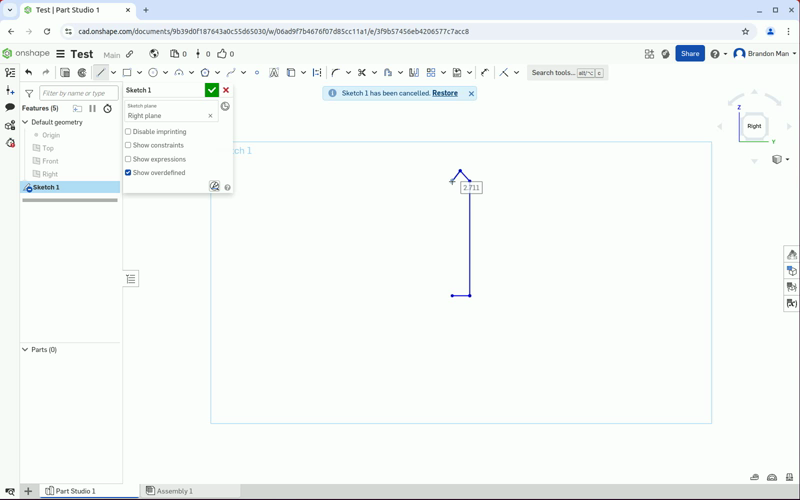
mouse_move(452, 295)
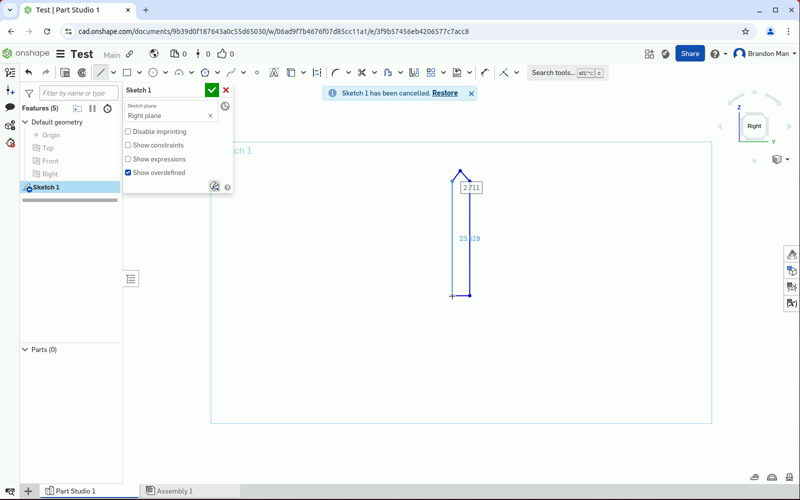
key_up(shift)
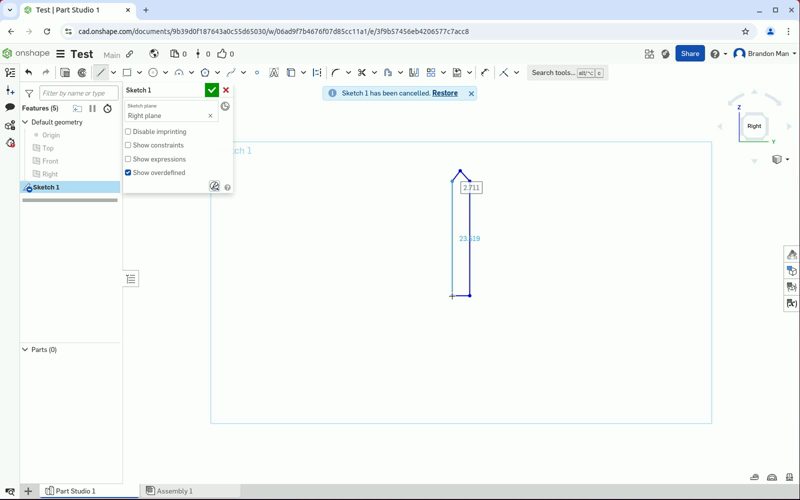
click(452, 295)
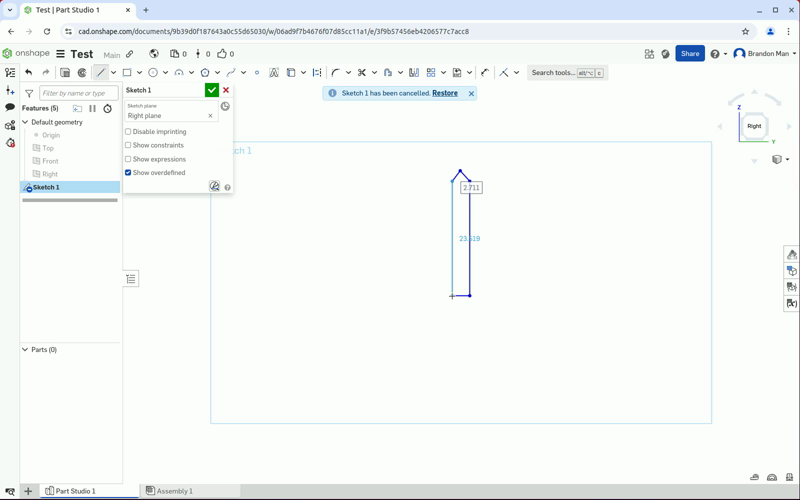
key(esc)
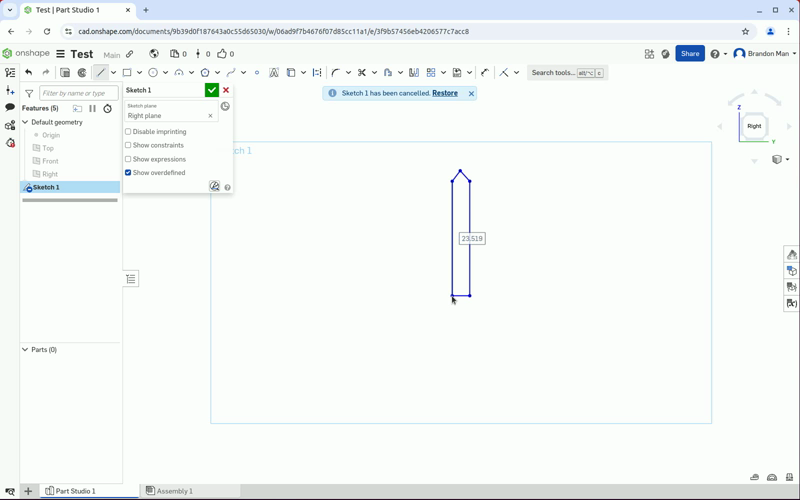
mouse_move(456, 181)
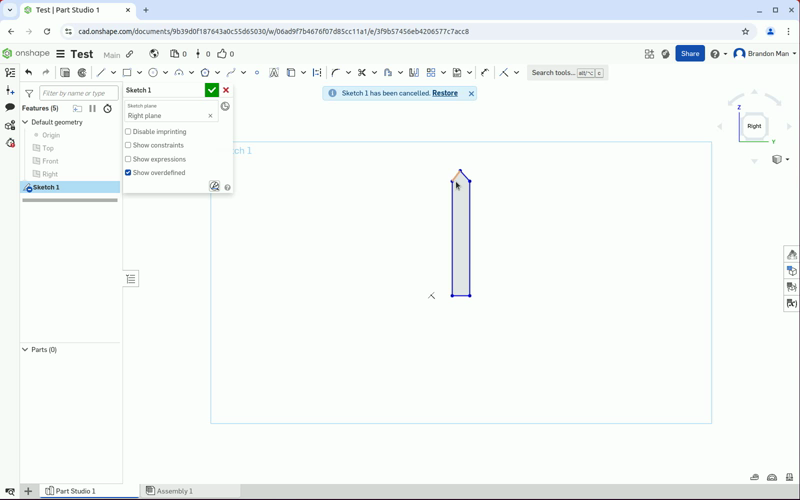
click(456, 181)
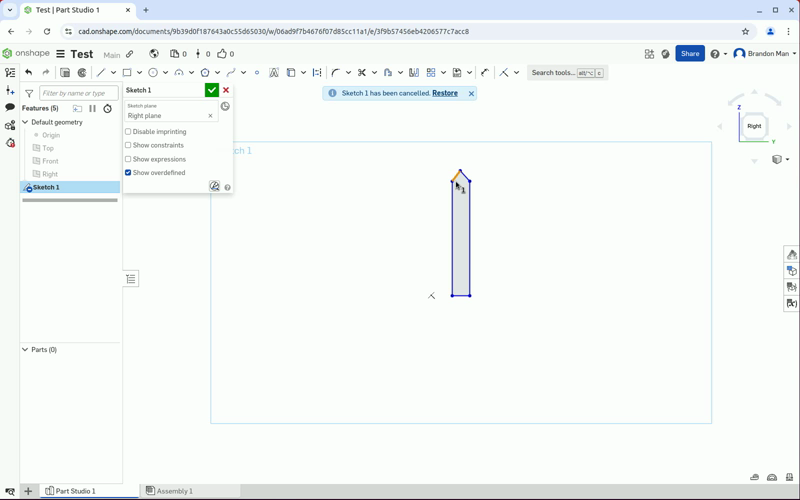
mouse_move(73, 352)
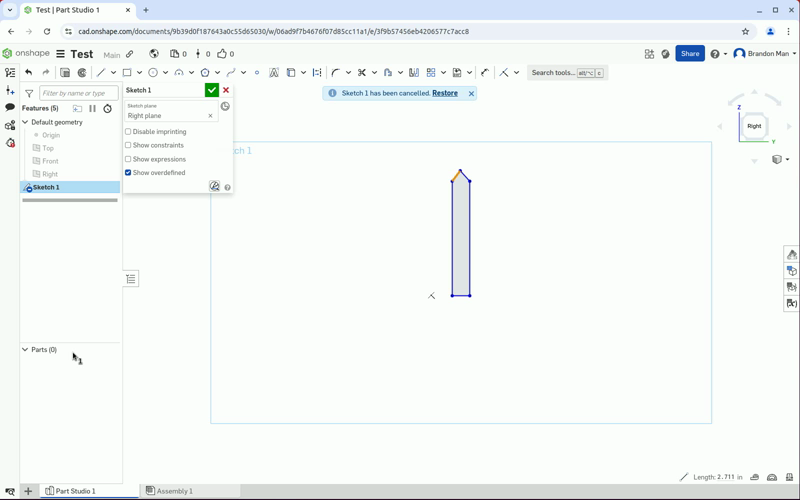
key(shift+y)
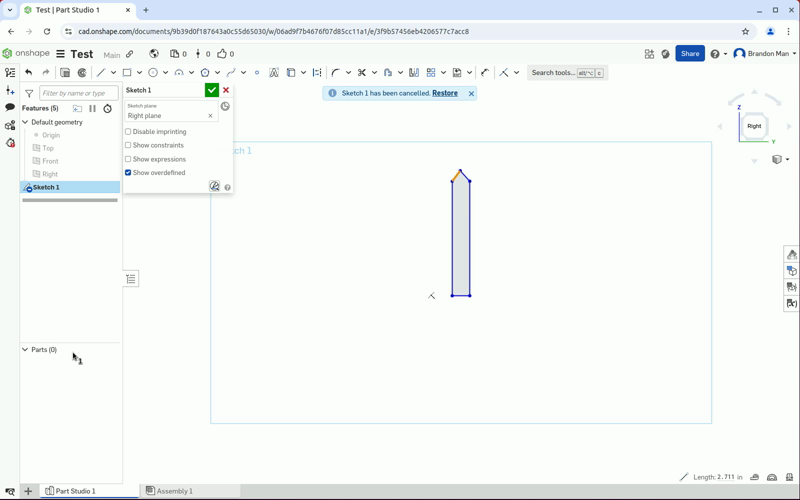
key(shift+e)
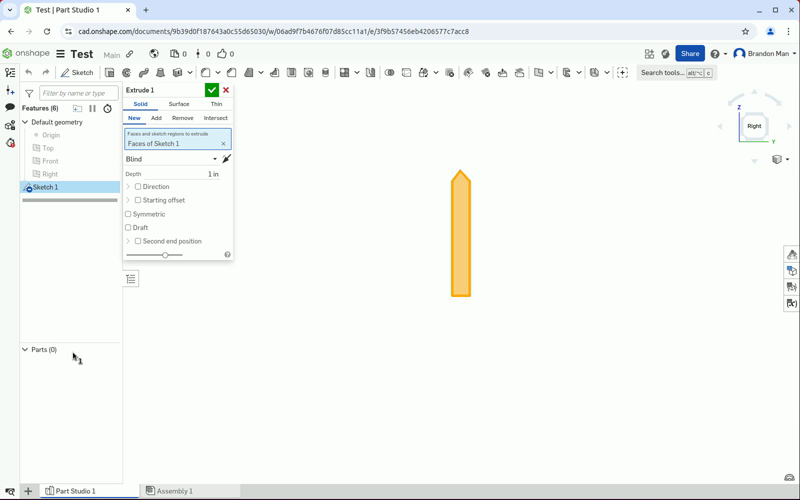
mouse_move(143, 106)
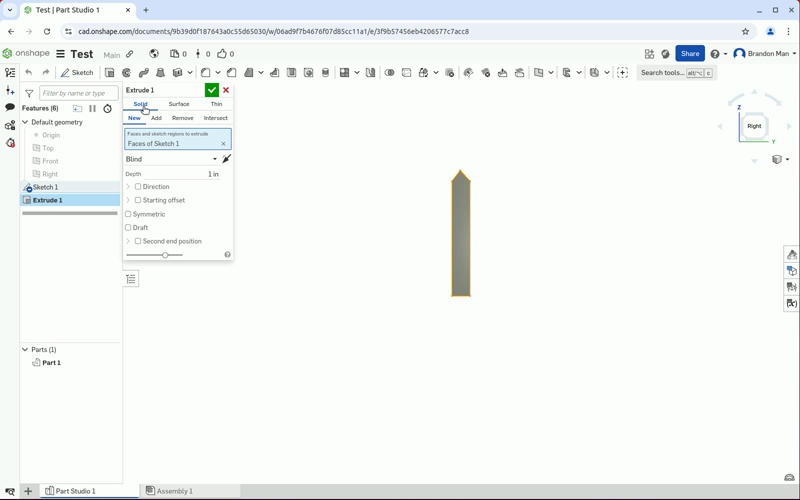
click(143, 106)
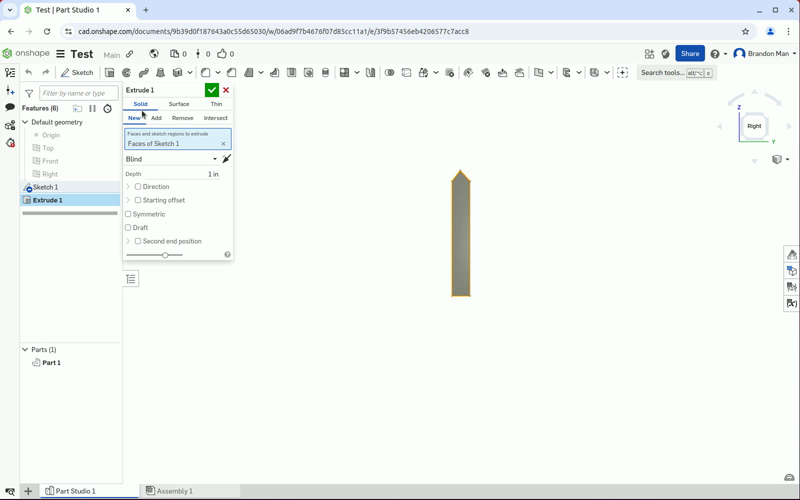
mouse_move(137, 120)
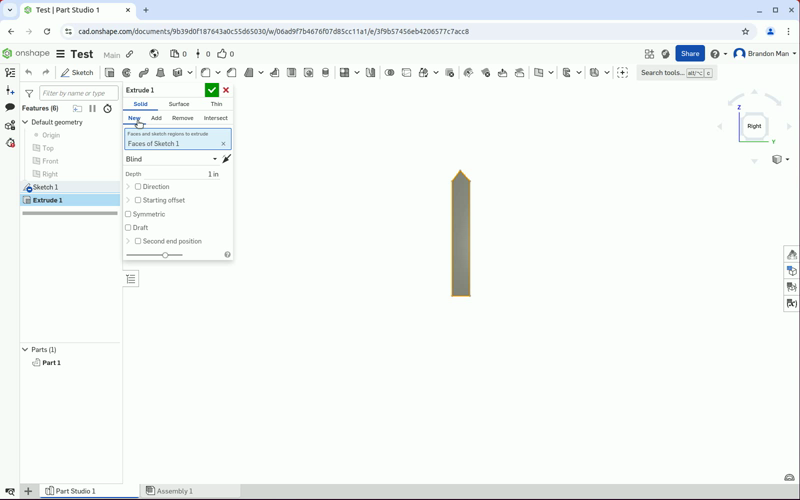
click(137, 120)
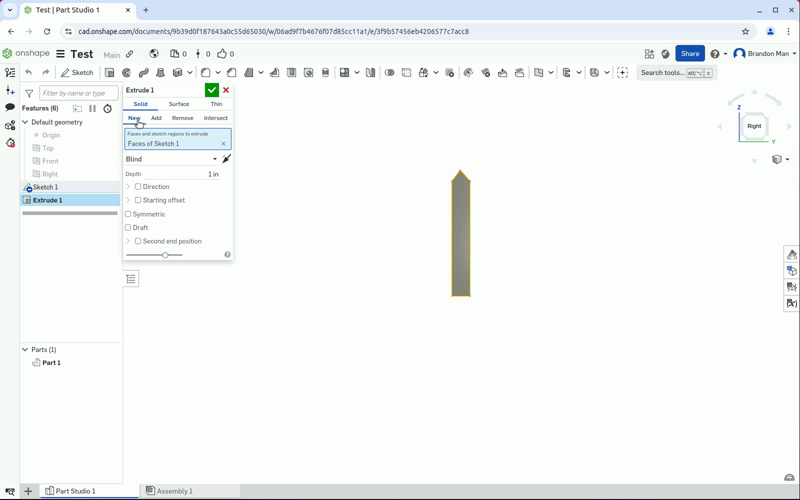
key(tab, 4)
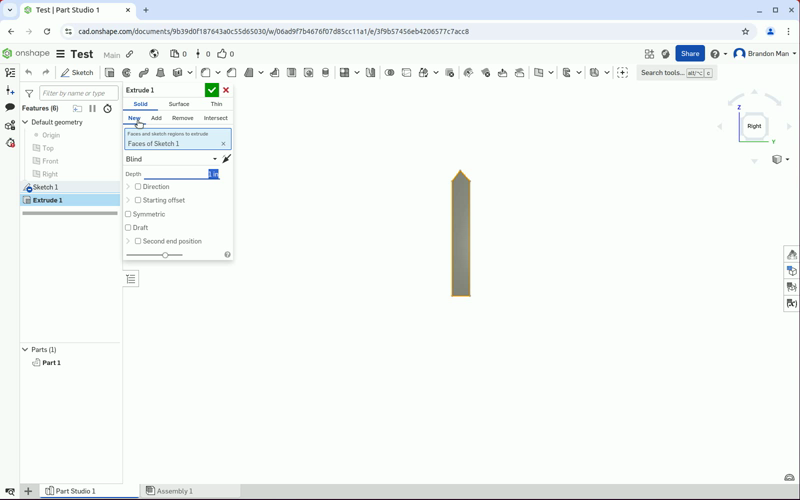
text(5.778)
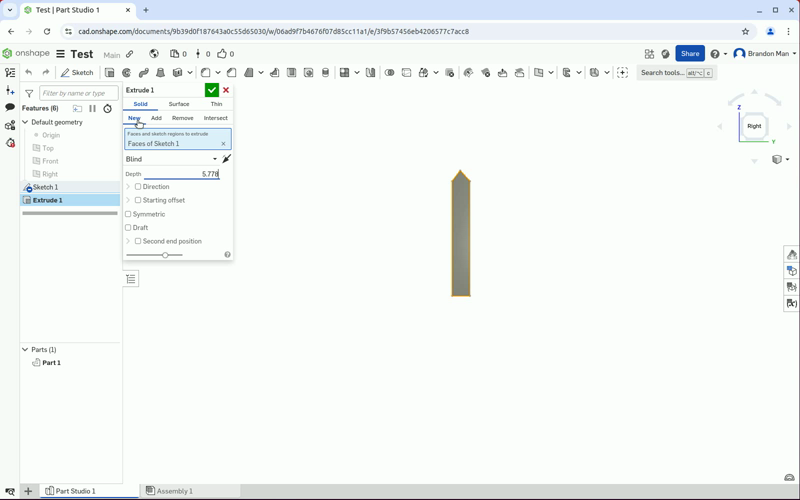
key(tab, 3)
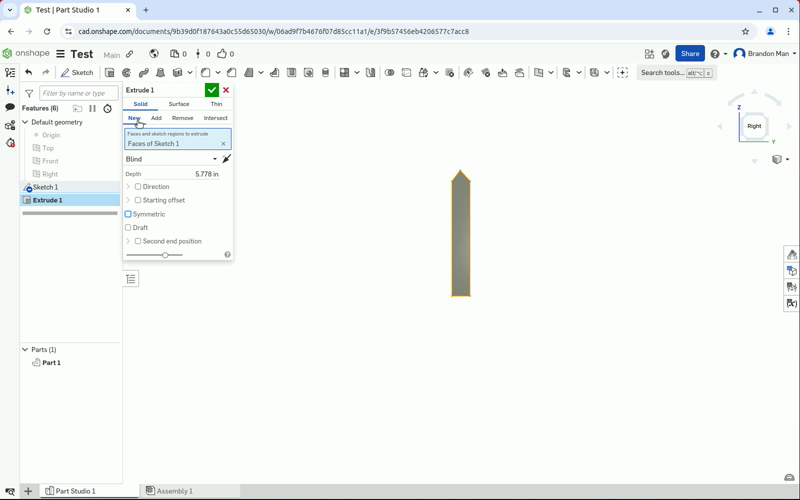
key(space)
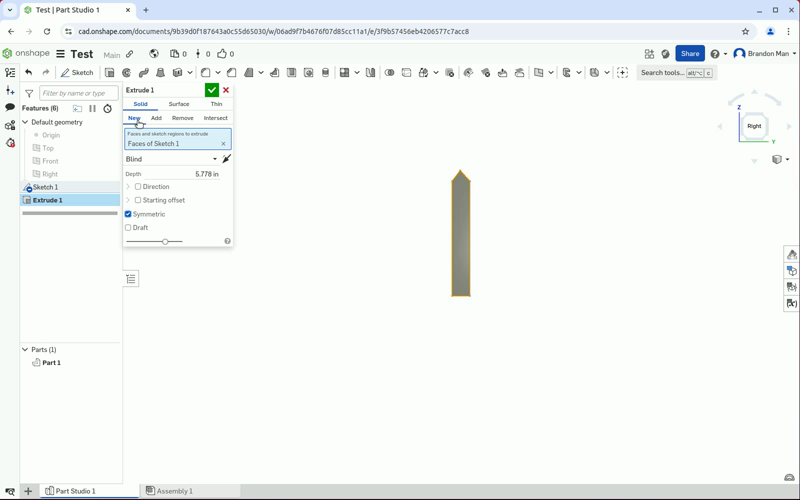
key(enter)
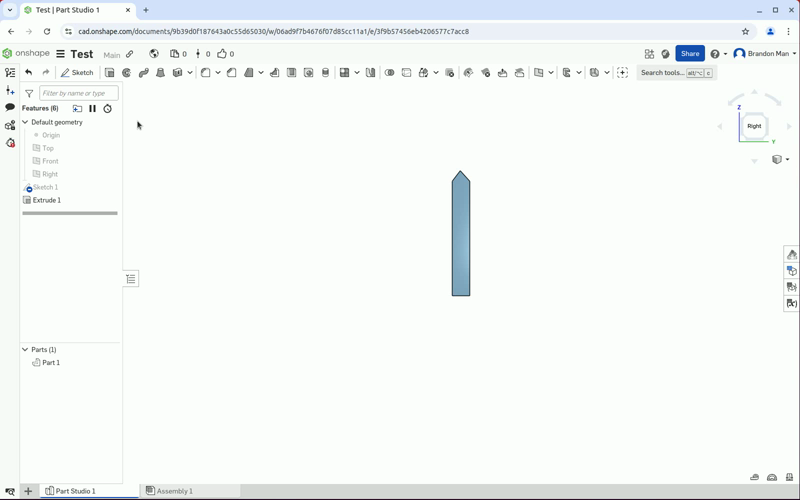
key(shift+h)
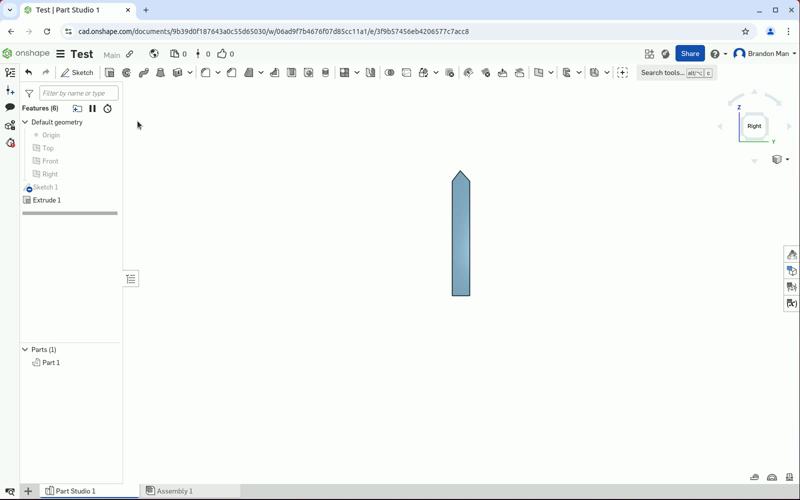
key(shift+h)
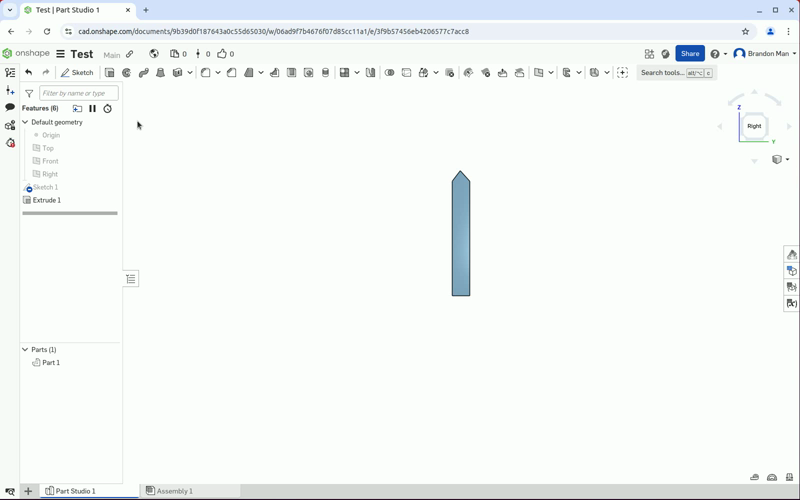
mouse_move(73, 189)
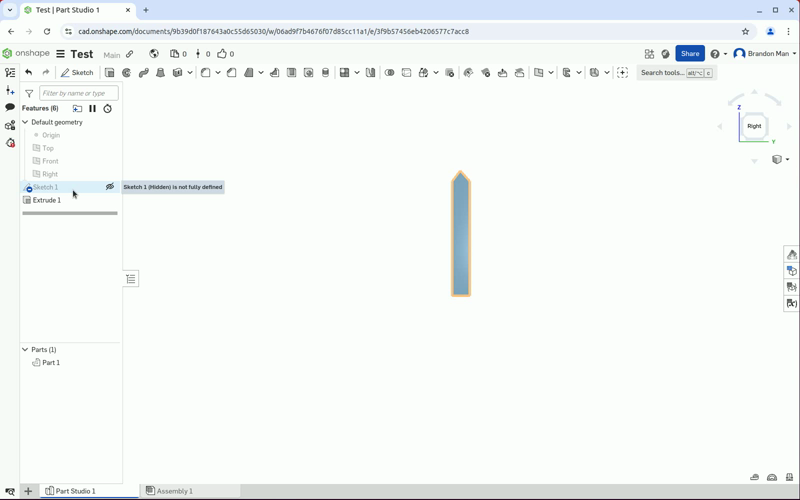
click(73, 189)
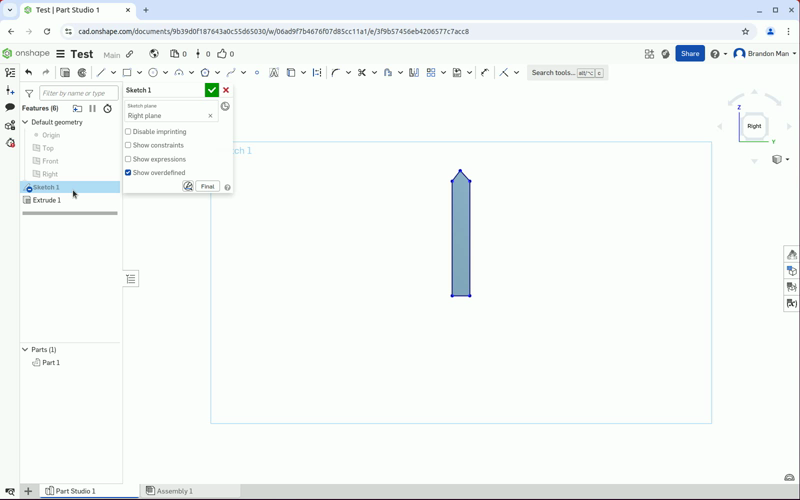
mouse_move(229, 92)
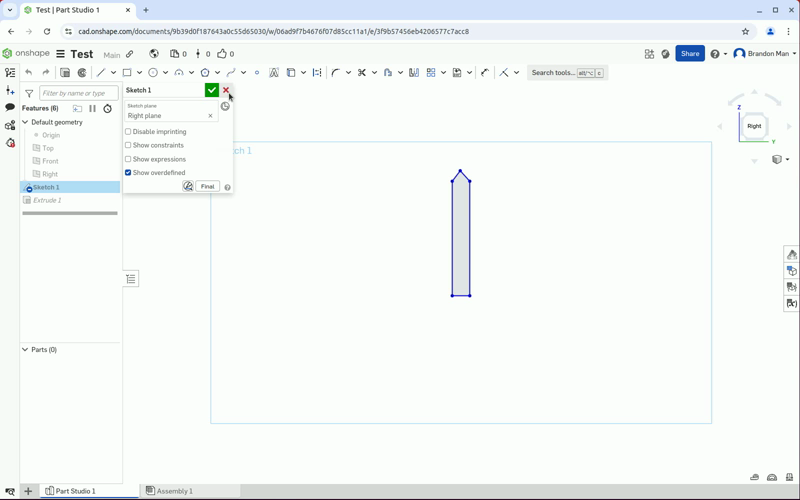
click(229, 92)
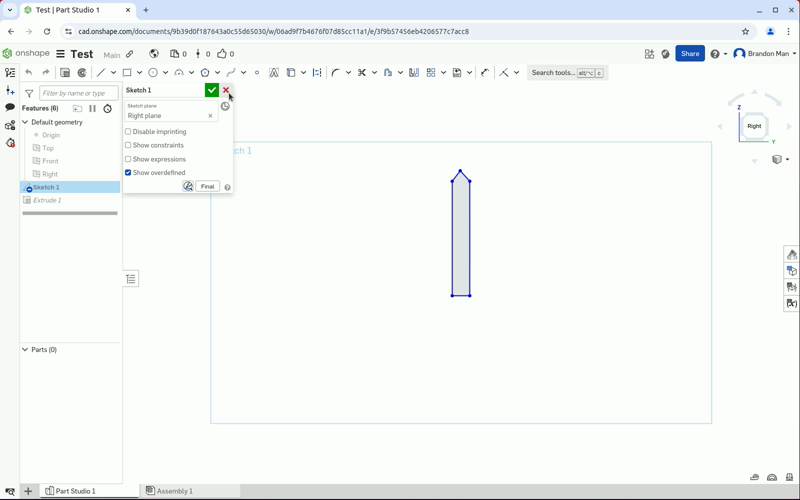
key(shift+s)
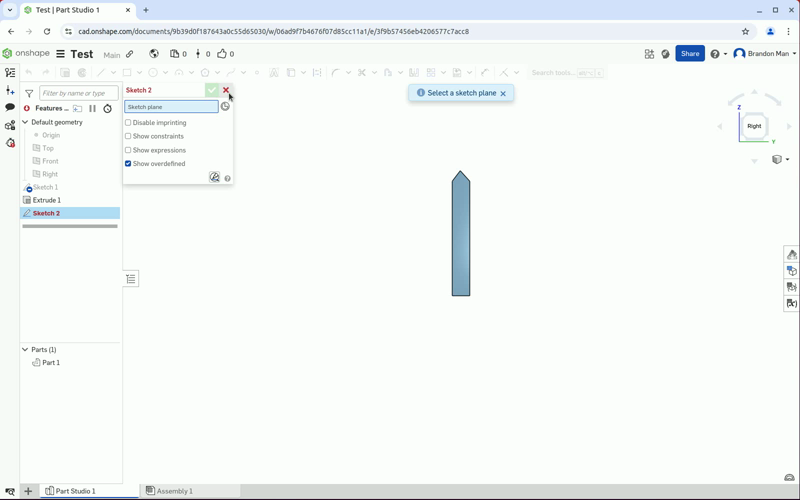
mouse_move(73, 176)
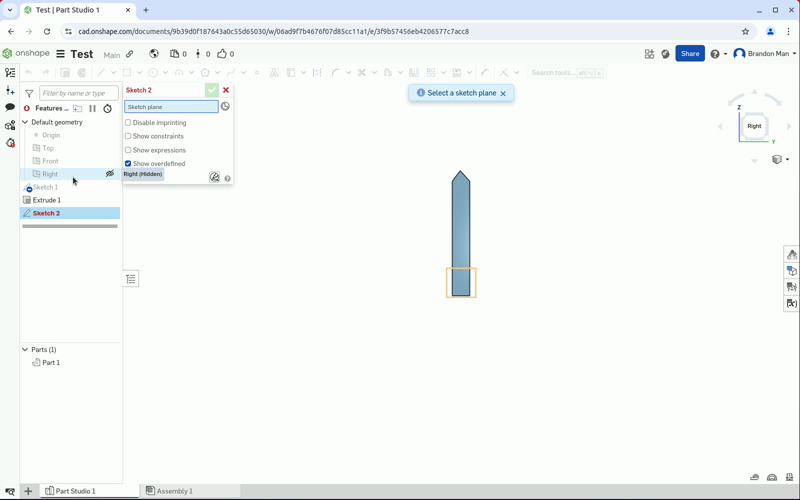
click(73, 176)
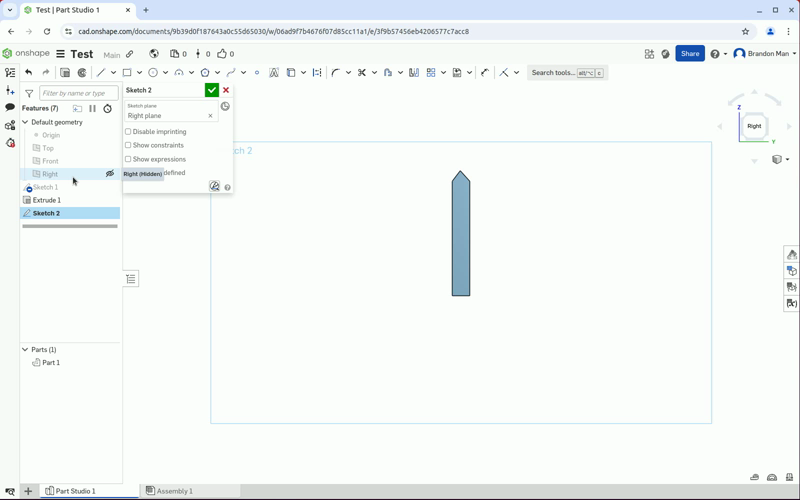
mouse_move(73, 352)
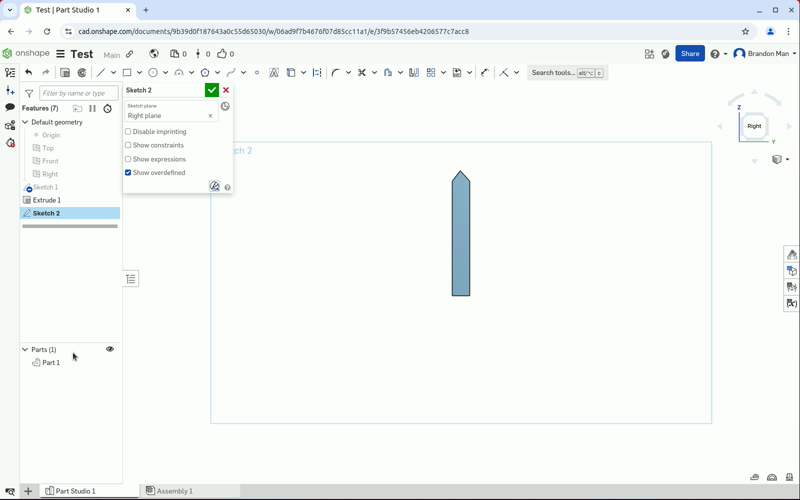
key(y)
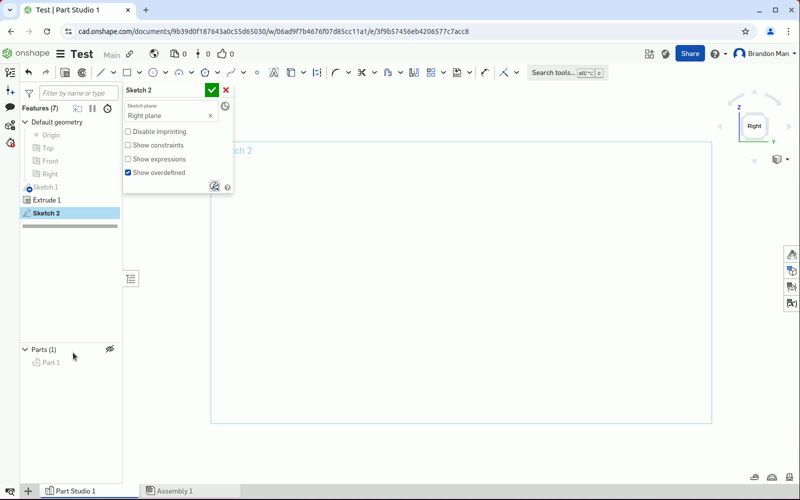
key(l)
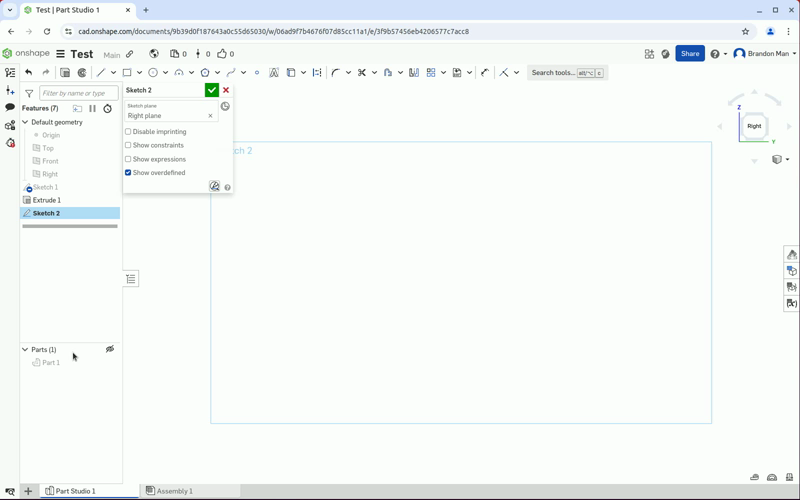
key_down(shift)
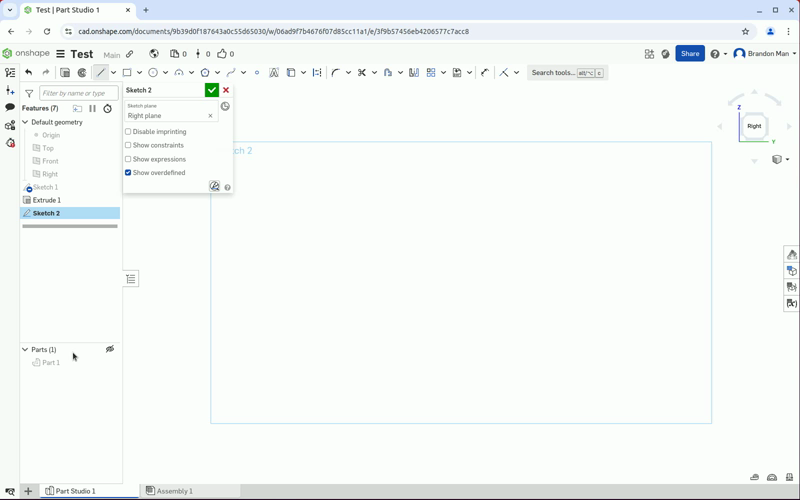
mouse_move(434, 295)
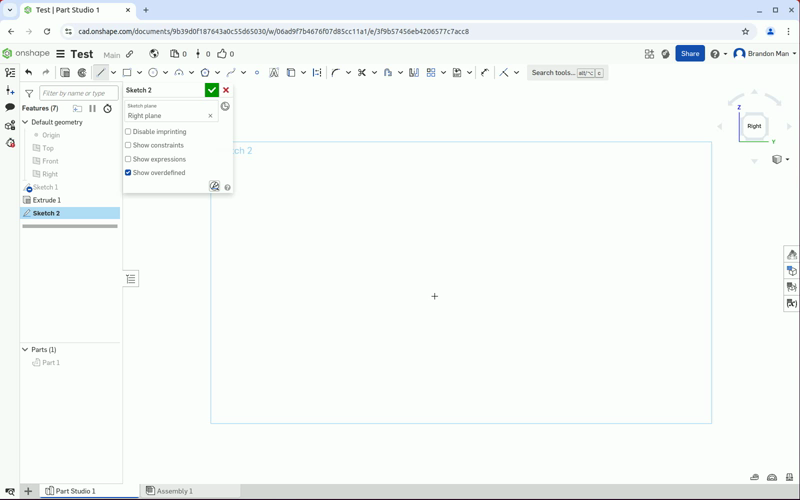
click(434, 295)
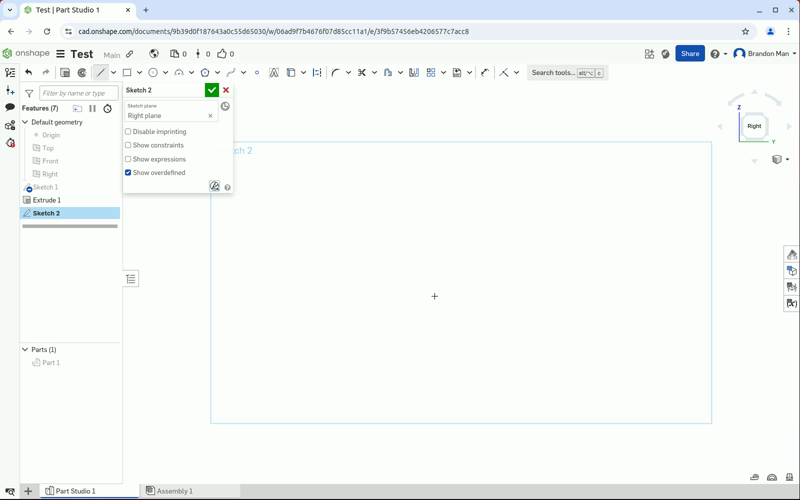
key_up(shift)
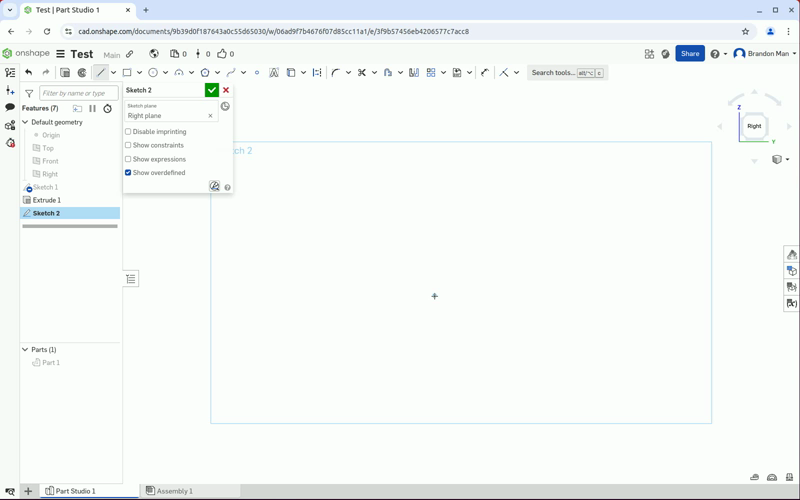
key_down(shift)
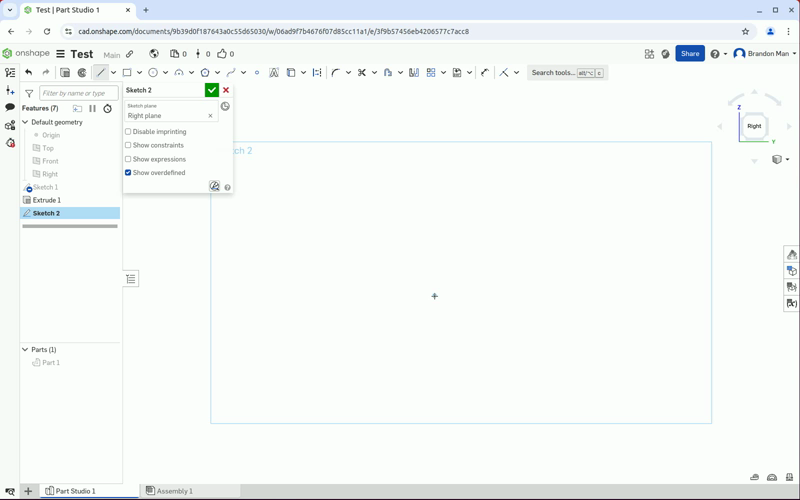
mouse_move(464, 295)
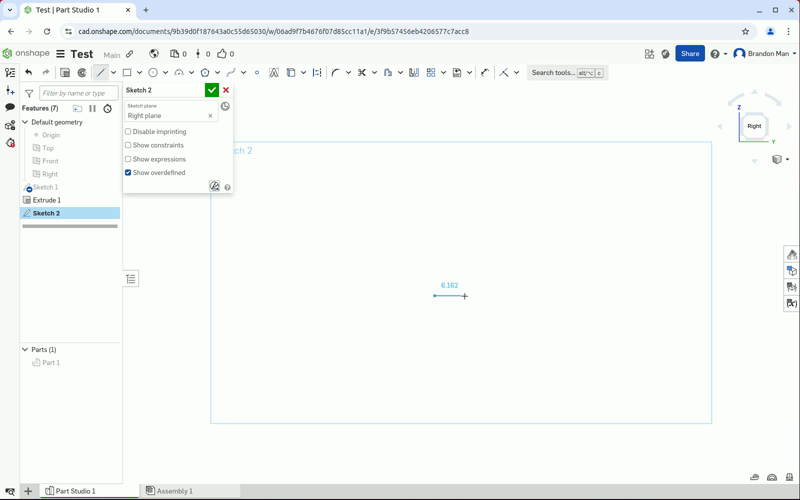
mouse_move(453, 311)
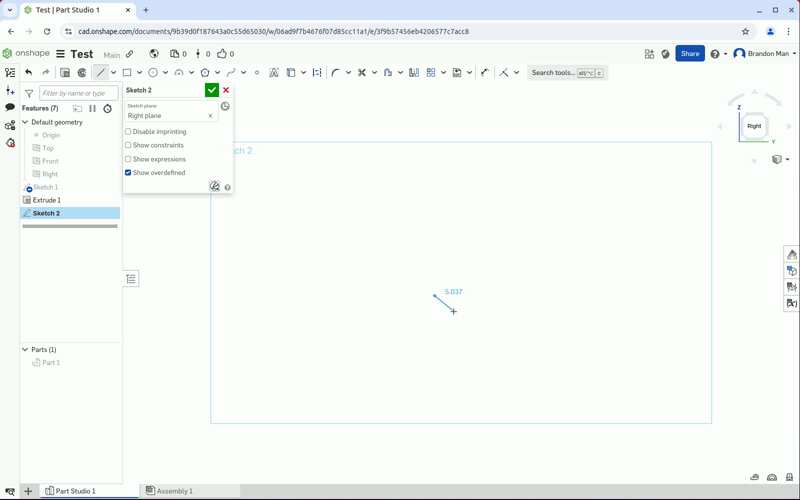
click(453, 311)
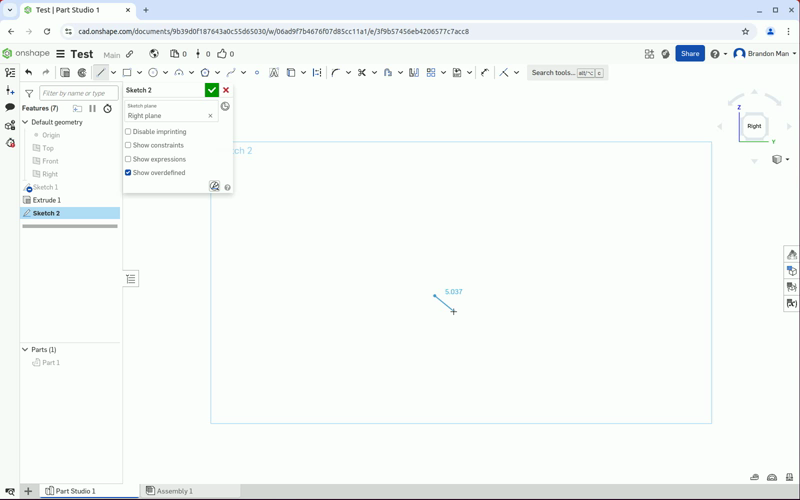
key_up(shift)
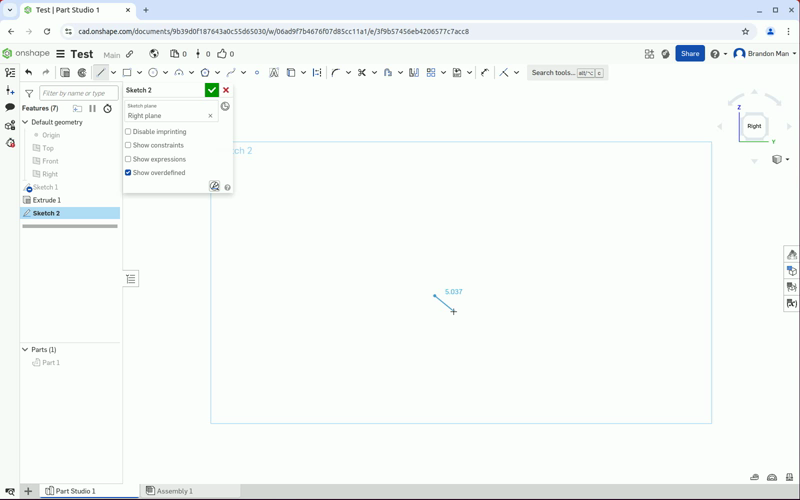
key_down(shift)
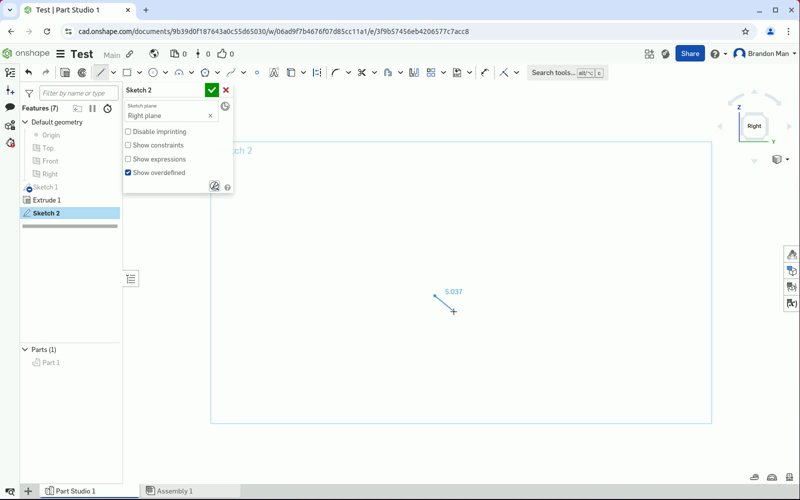
mouse_move(483, 311)
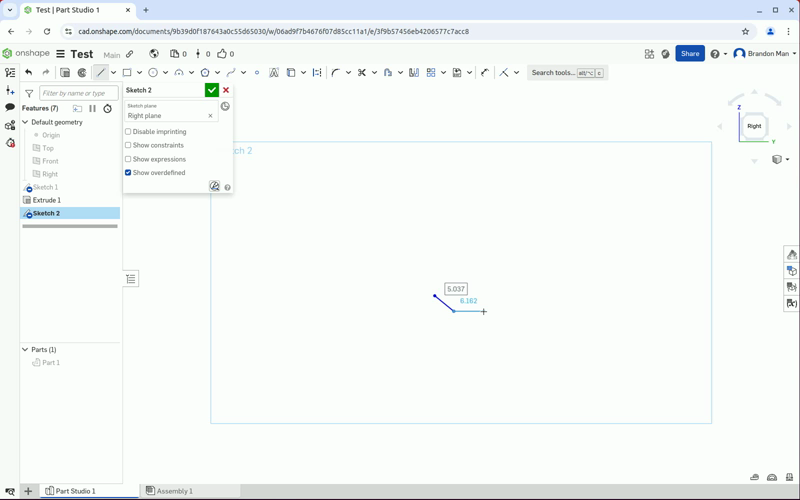
mouse_move(453, 295)
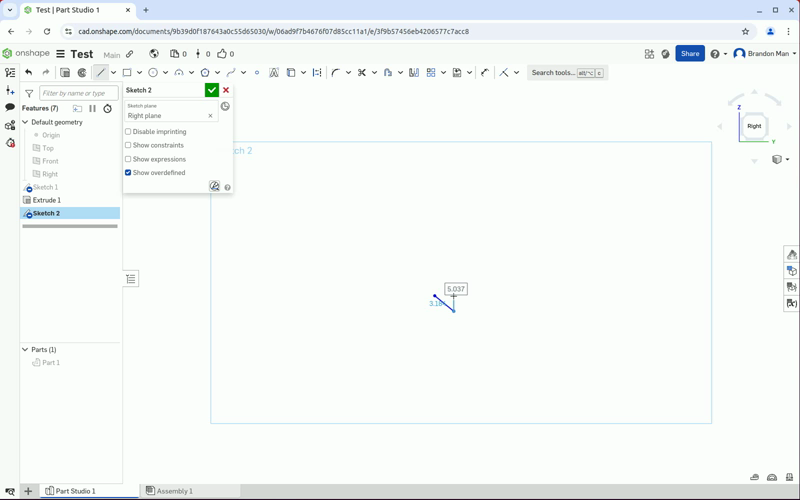
click(453, 295)
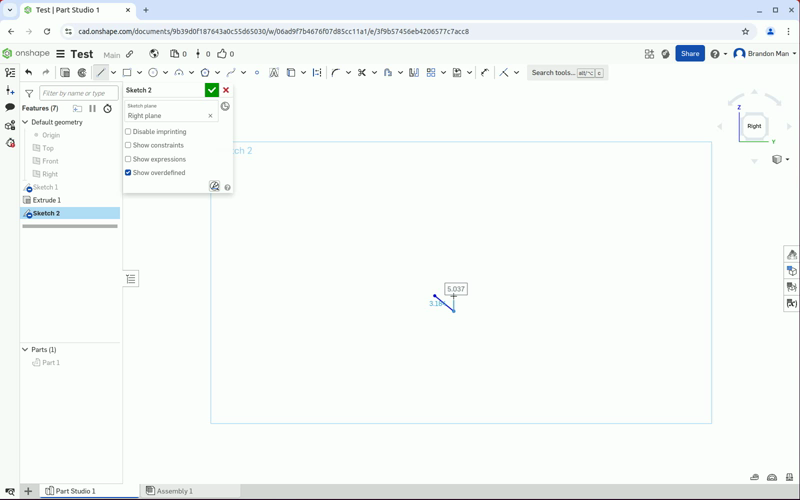
key_up(shift)
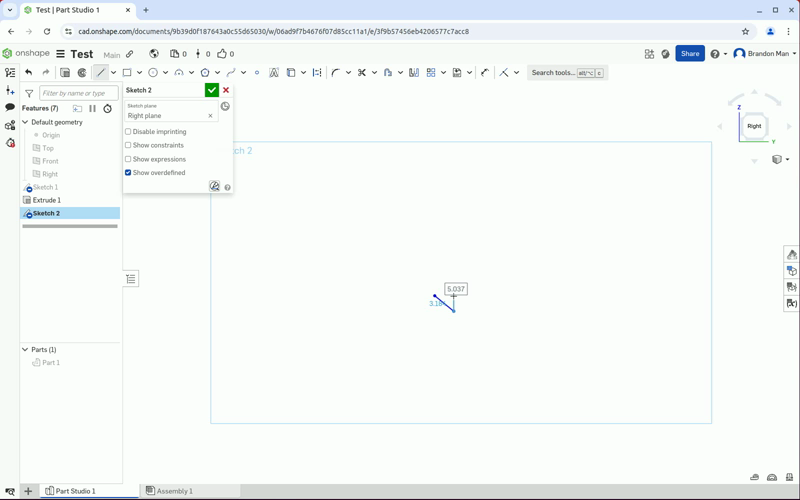
mouse_move(483, 295)
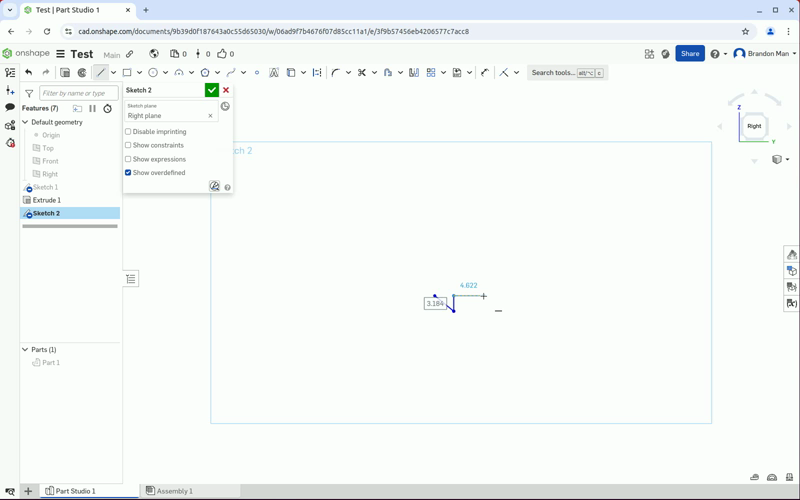
key_down(shift)
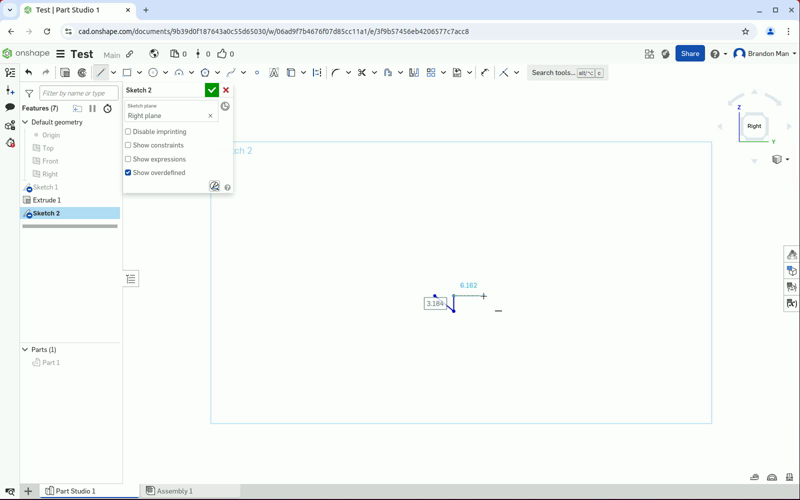
mouse_move(434, 295)
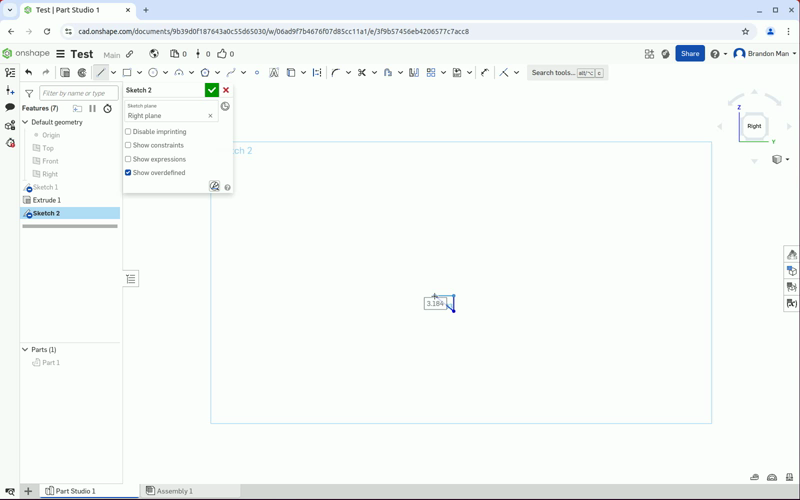
key_up(shift)
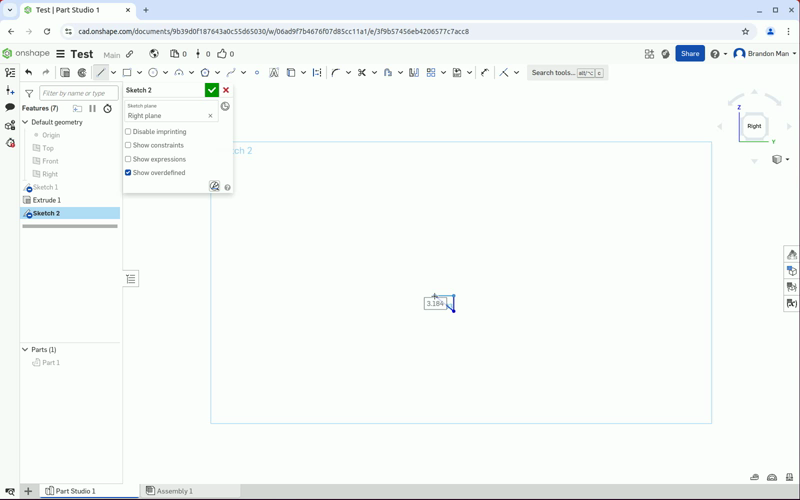
click(434, 295)
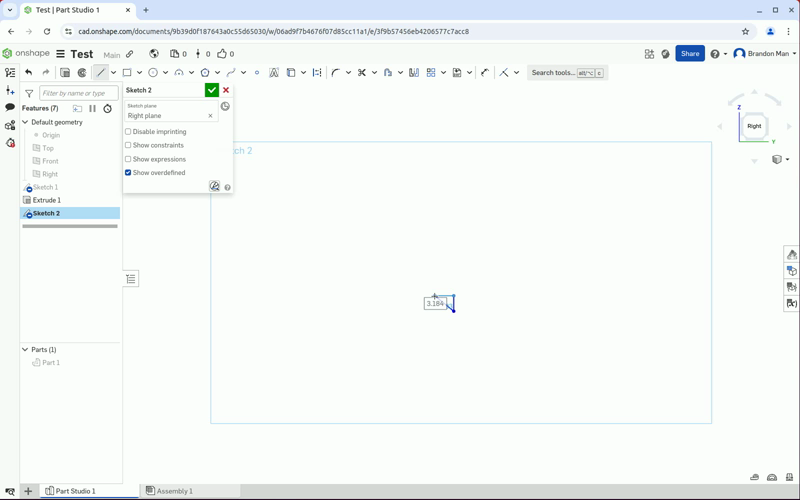
key(esc)
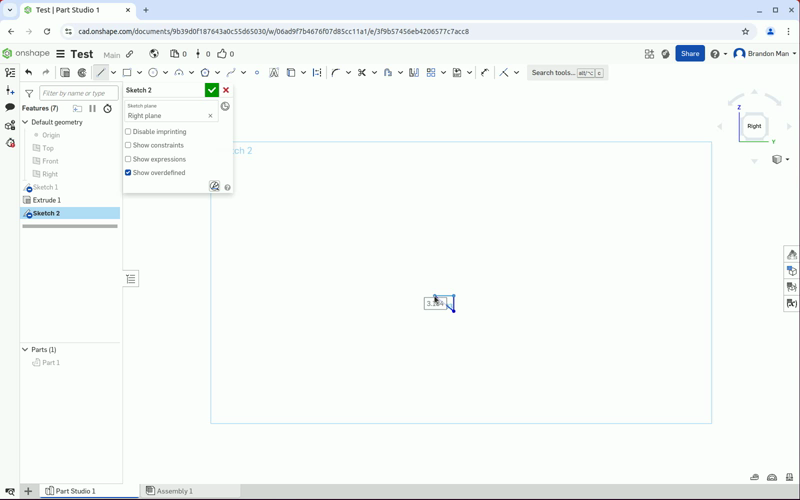
mouse_move(447, 297)
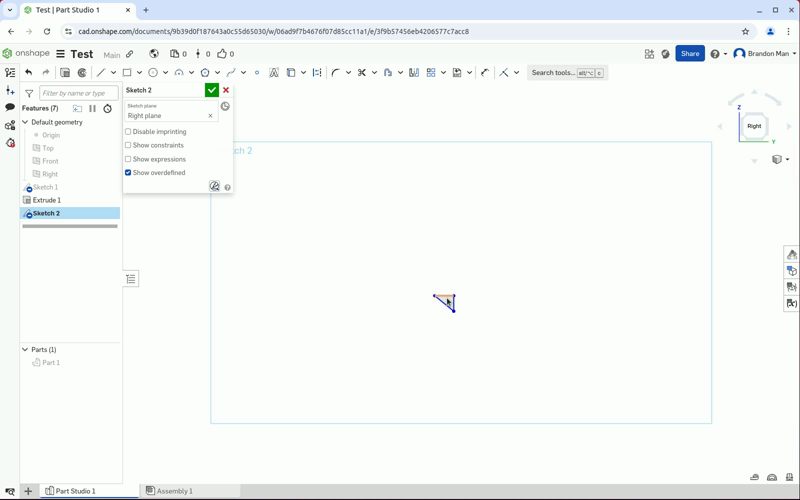
scroll(6)
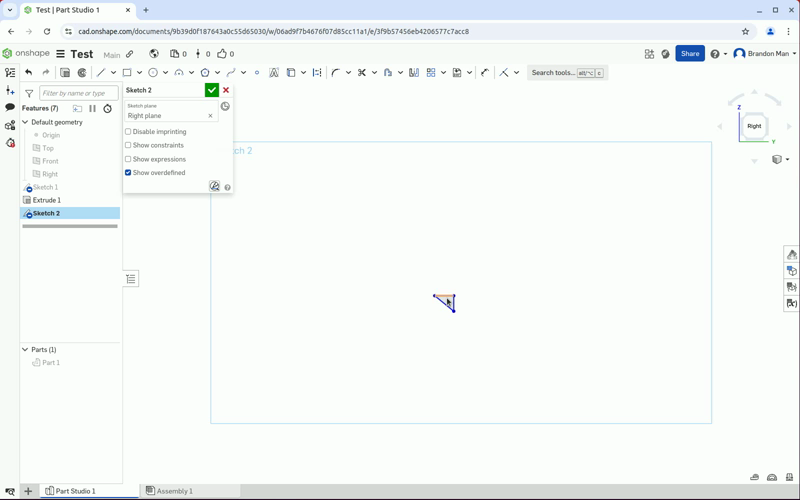
scroll(6)
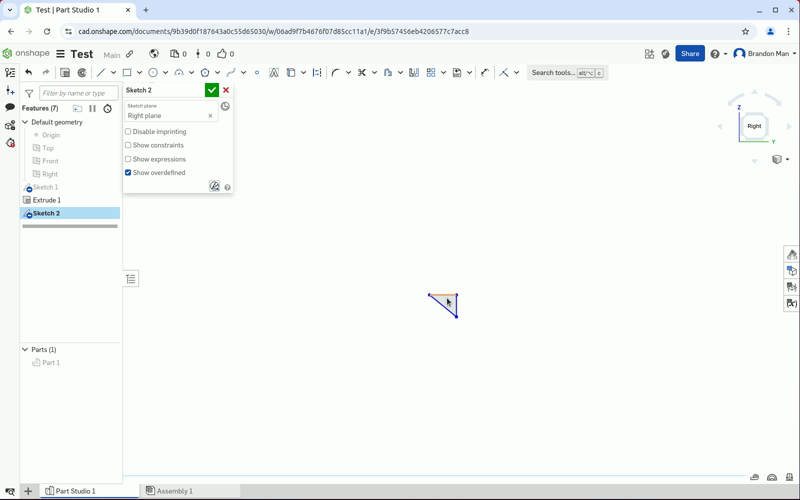
scroll(6)
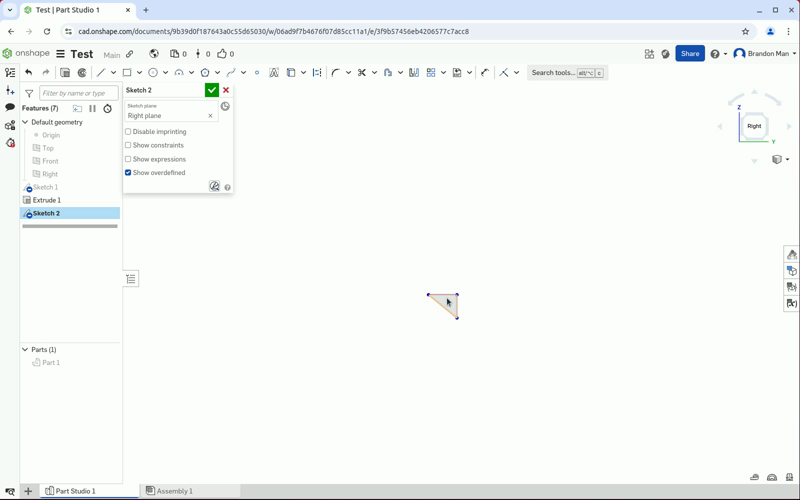
scroll(6)
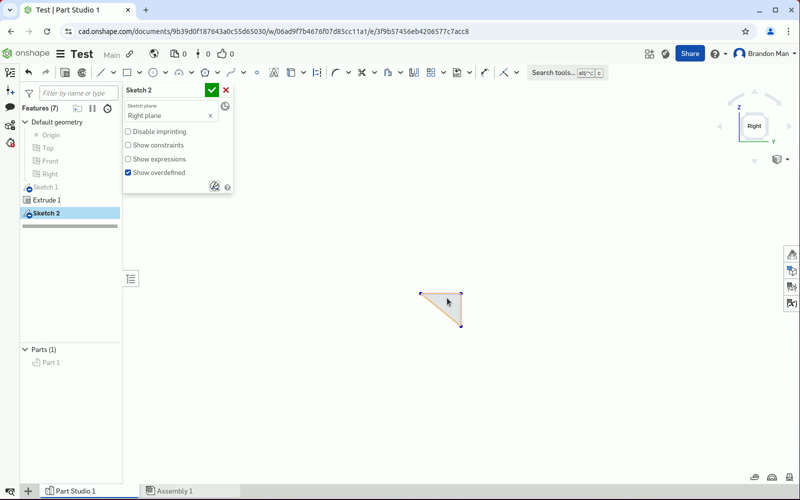
scroll(6)
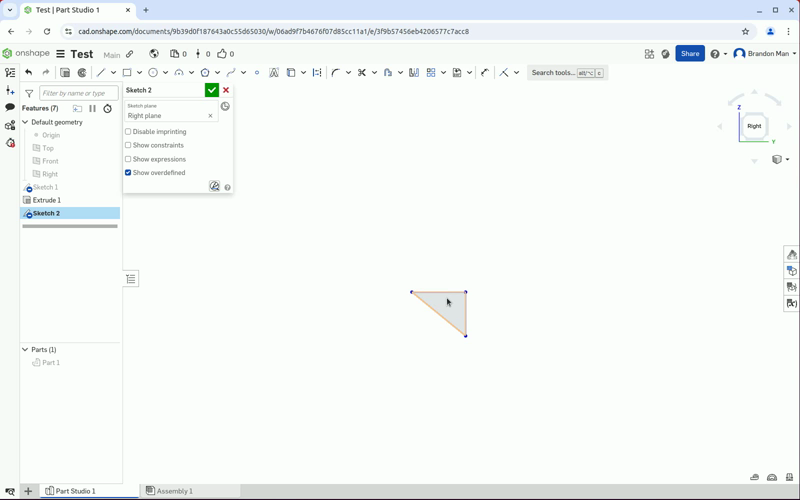
scroll(6)
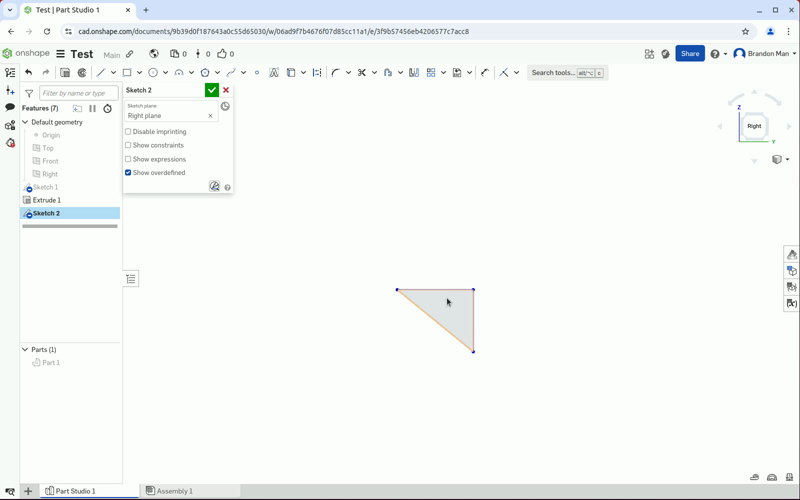
scroll(6)
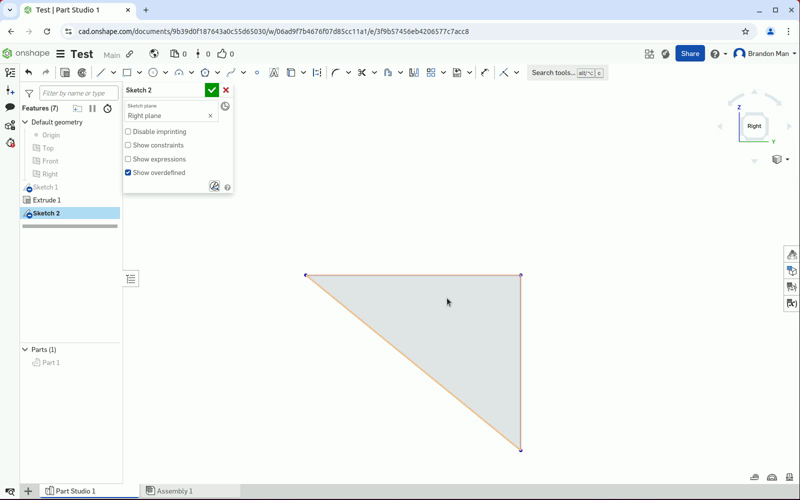
click(447, 297)
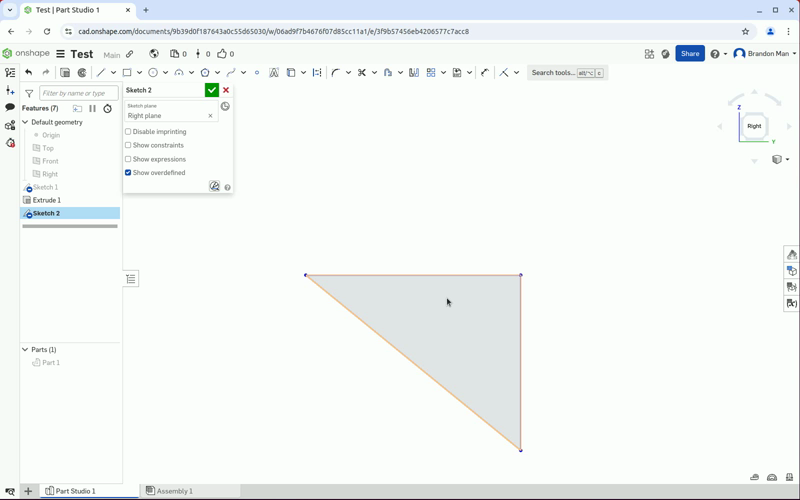
scroll(-6)
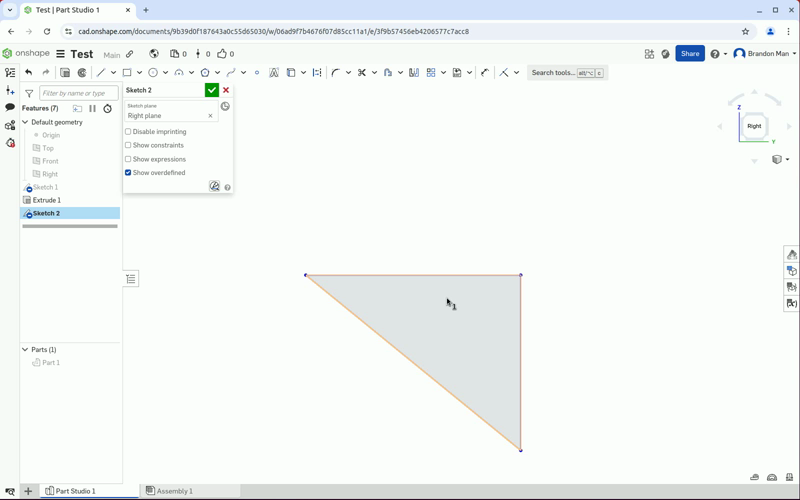
scroll(-6)
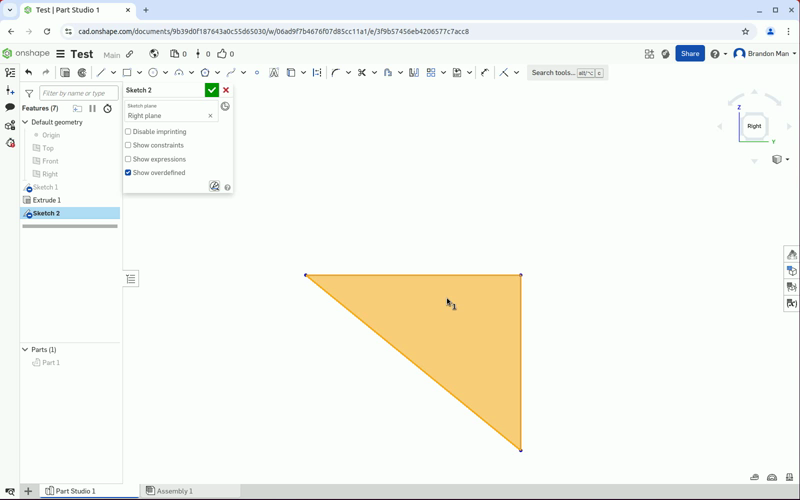
scroll(-6)
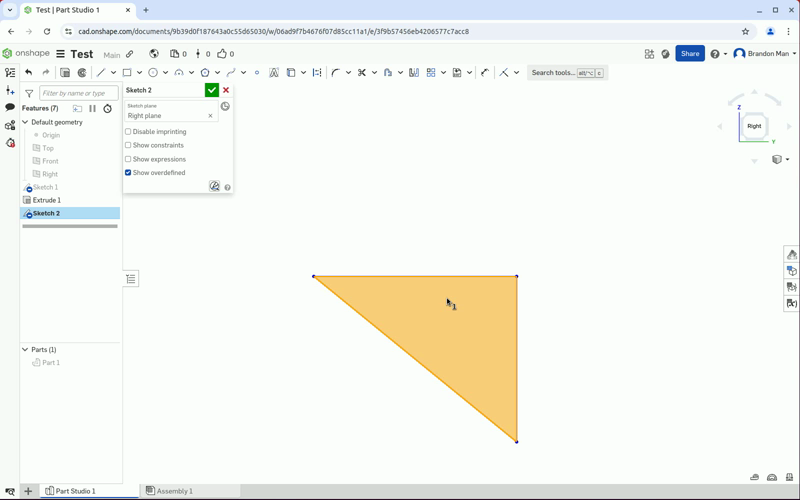
scroll(-6)
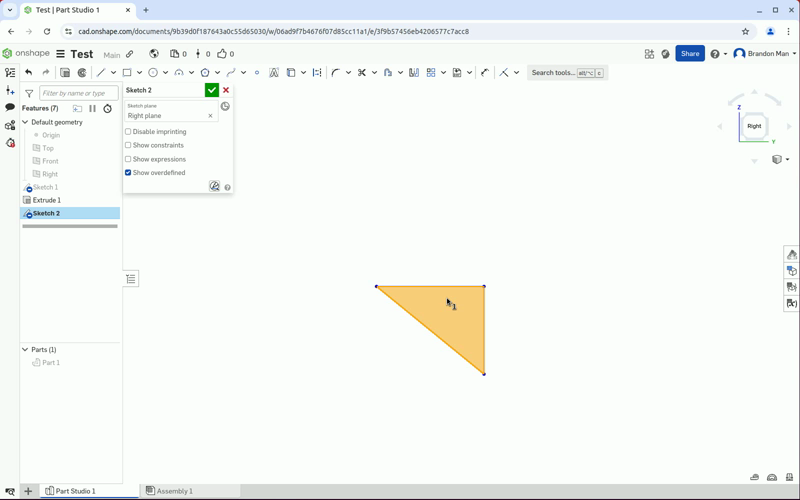
scroll(-6)
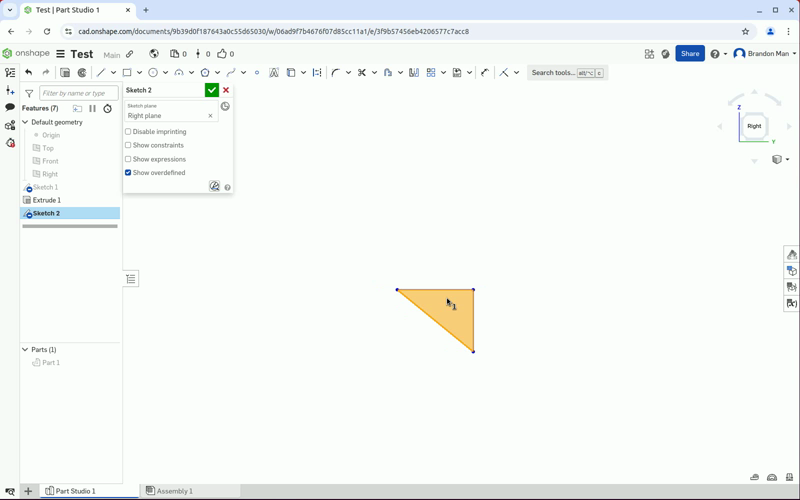
scroll(-6)
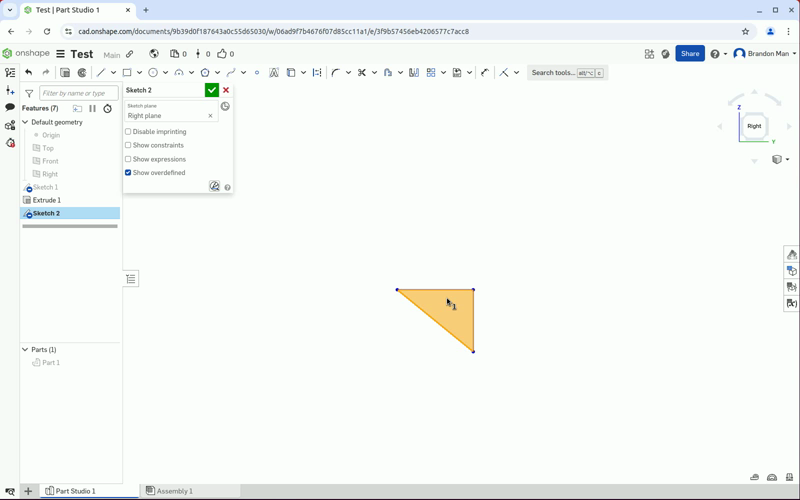
scroll(-6)
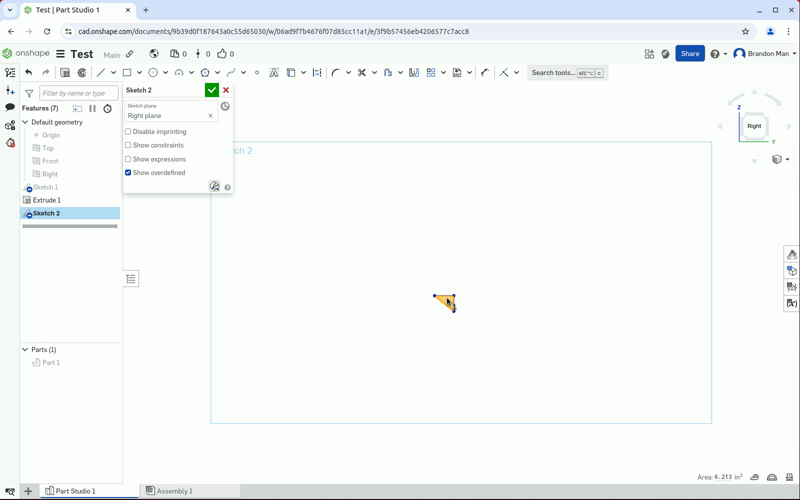
mouse_move(73, 352)
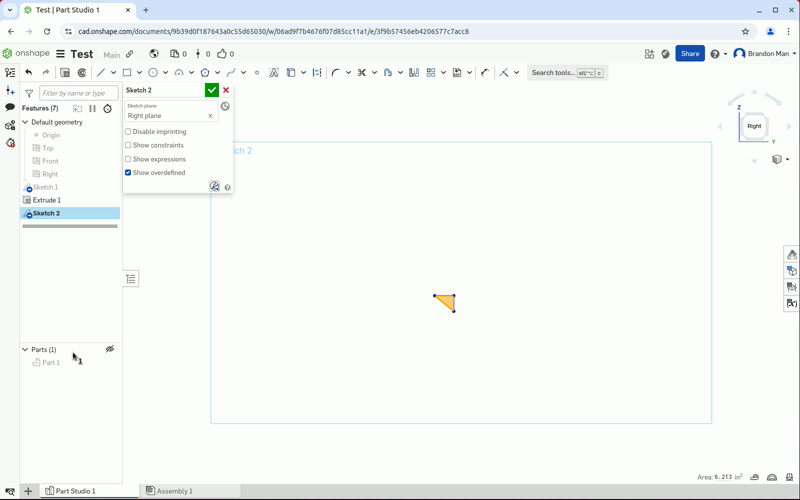
key(shift+y)
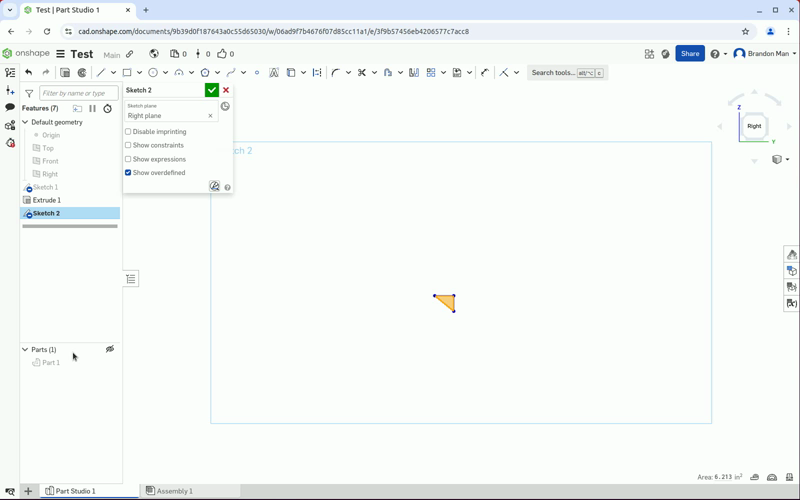
key(shift+e)
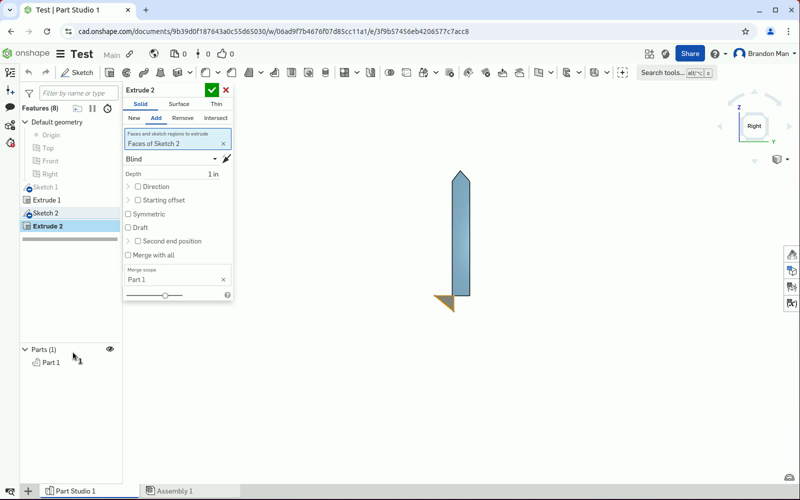
mouse_move(143, 106)
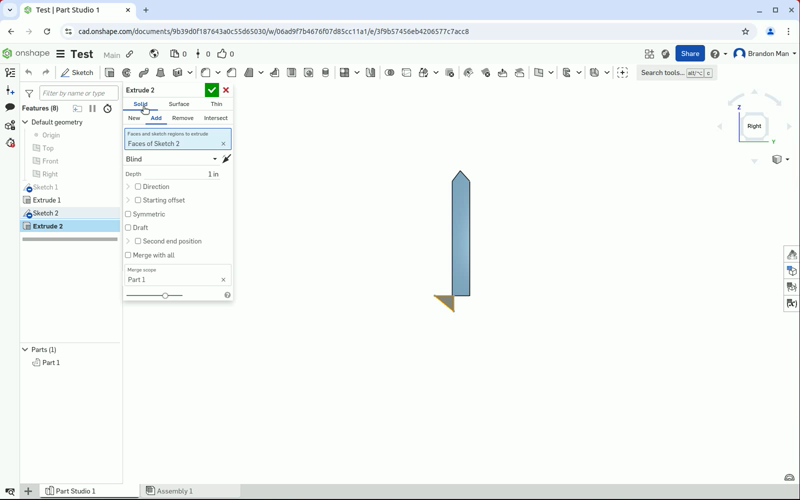
click(143, 106)
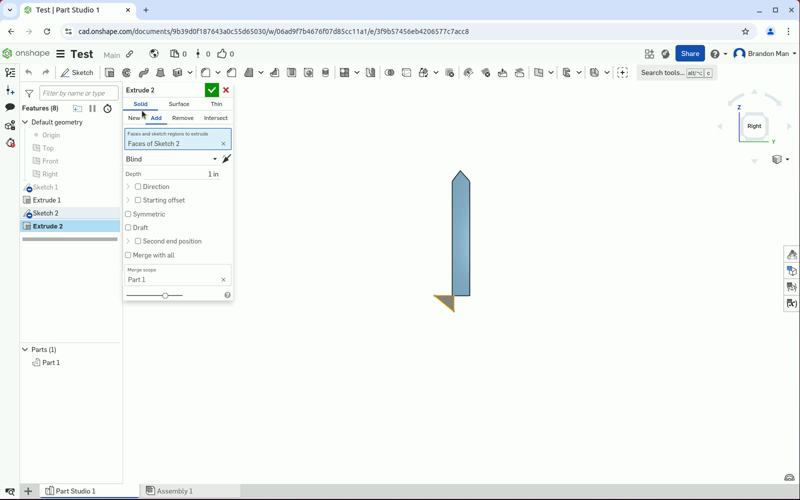
mouse_move(137, 120)
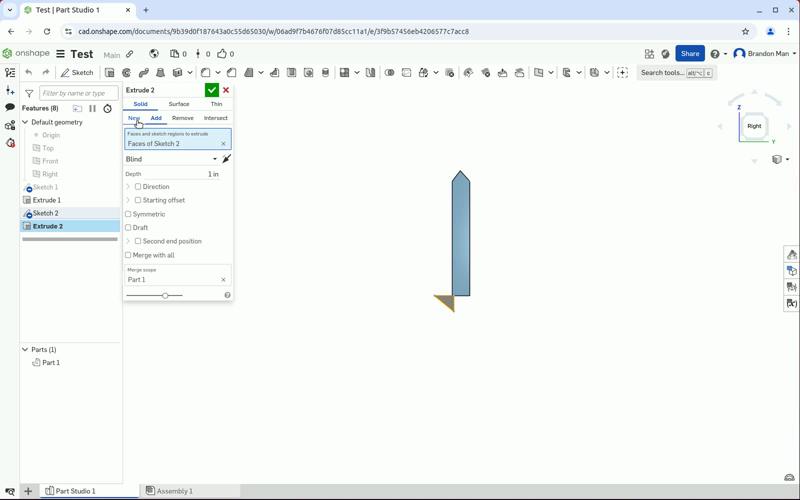
click(137, 120)
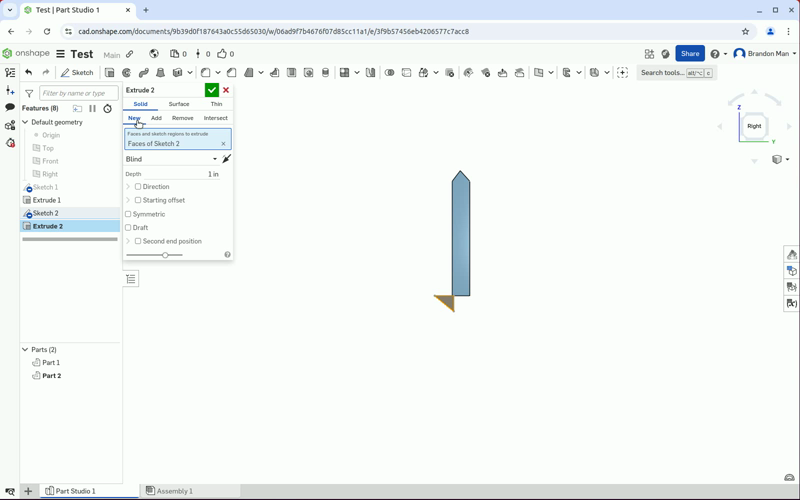
key(tab, 4)
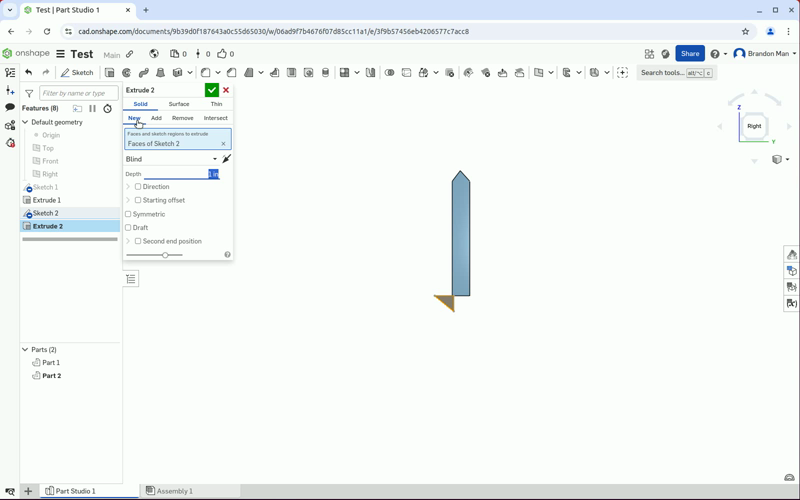
text(7.222)
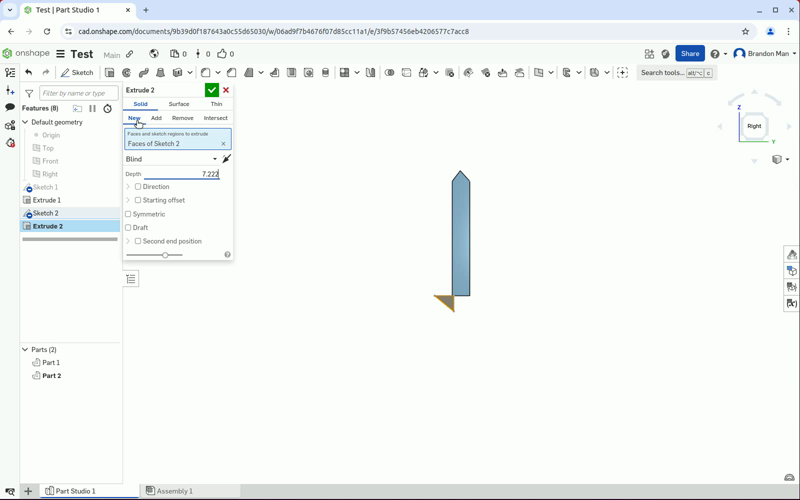
key(tab, 3)
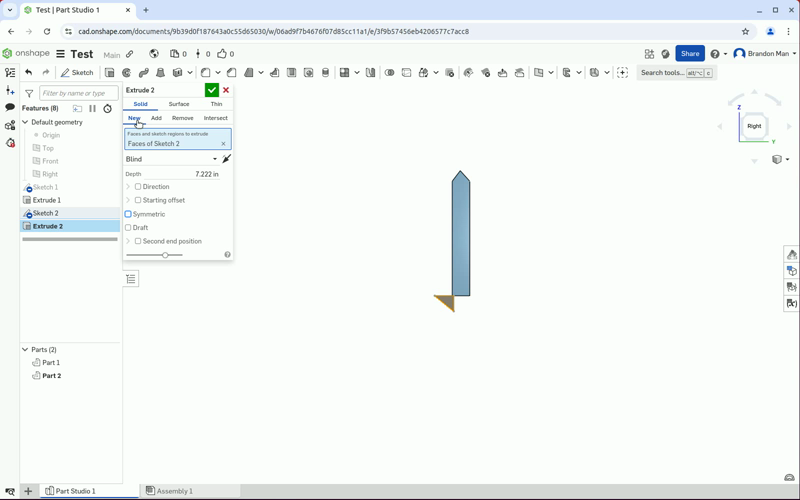
key(space)
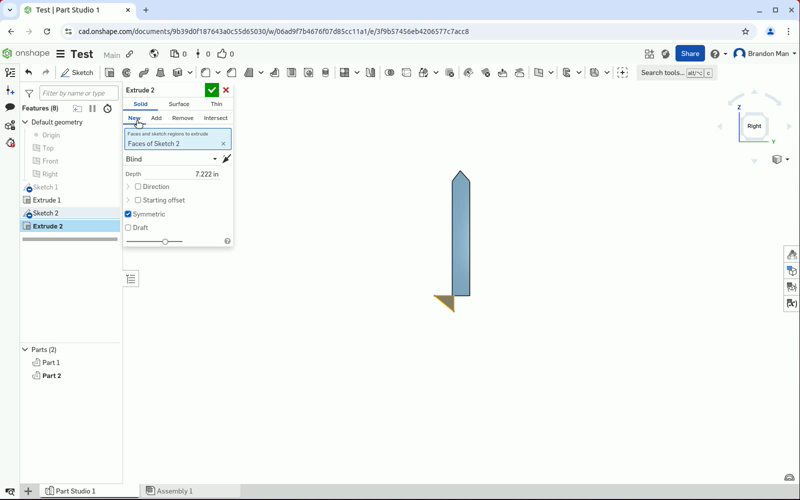
key(enter)
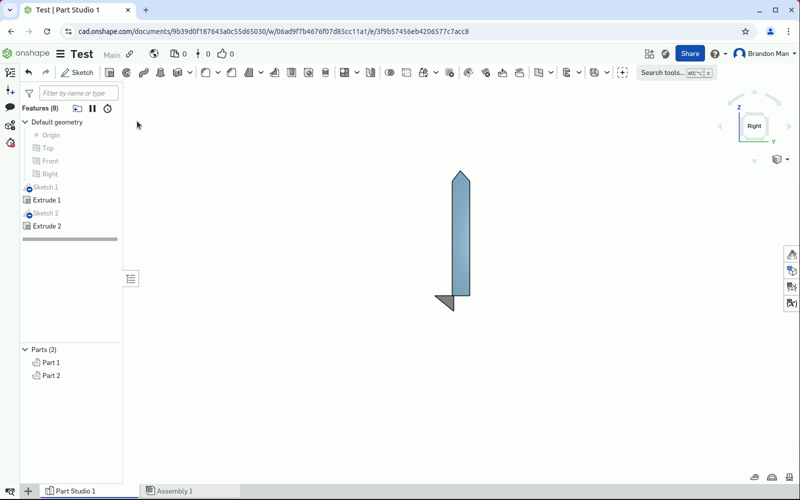
key(shift+h)
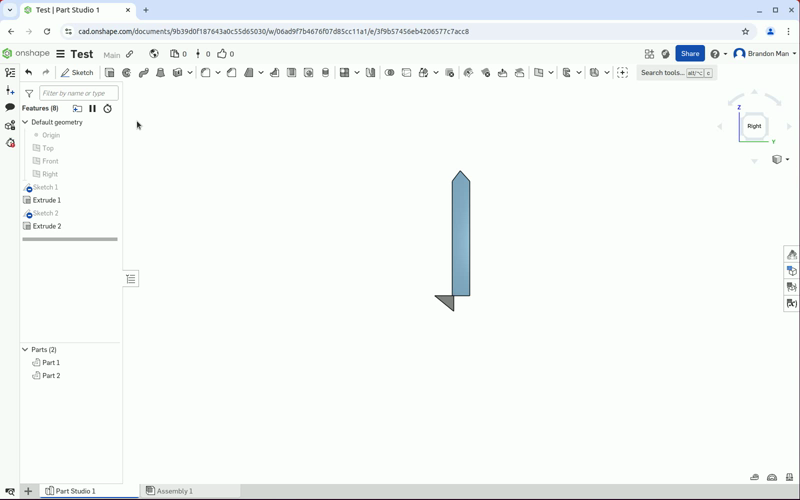
key(shift+h)
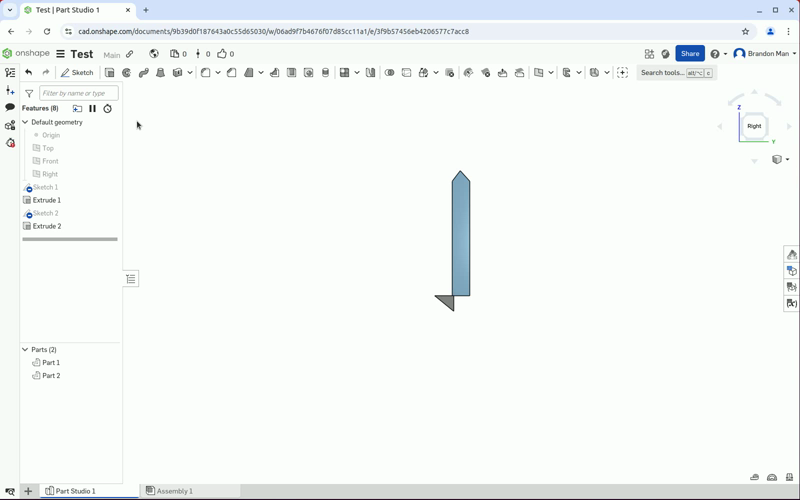
mouse_move(73, 189)
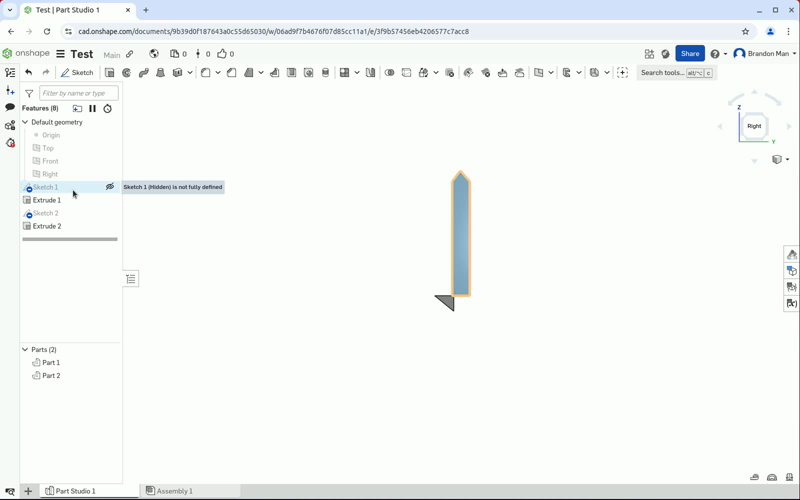
click(73, 189)
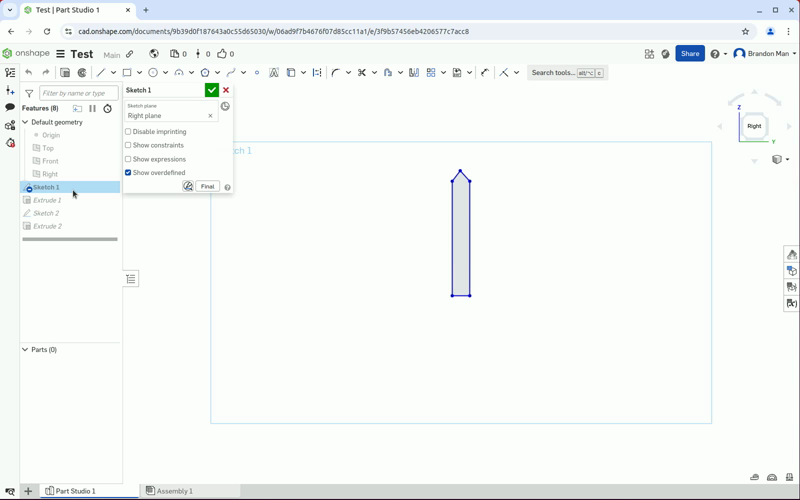
mouse_move(229, 92)
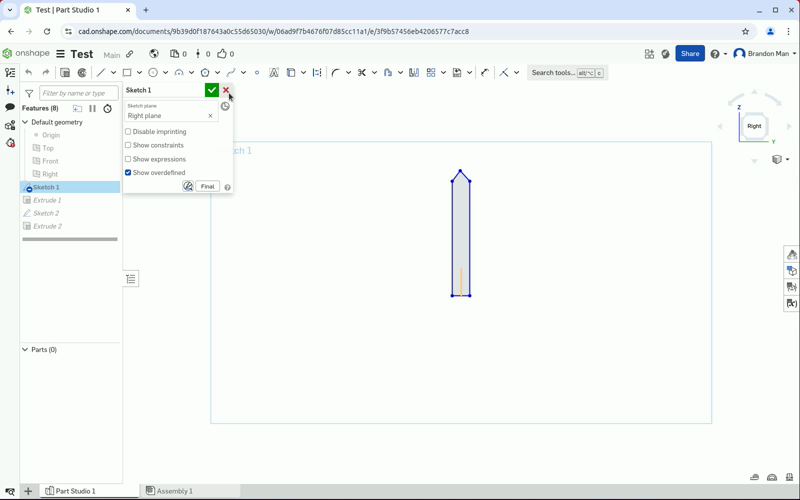
click(229, 92)
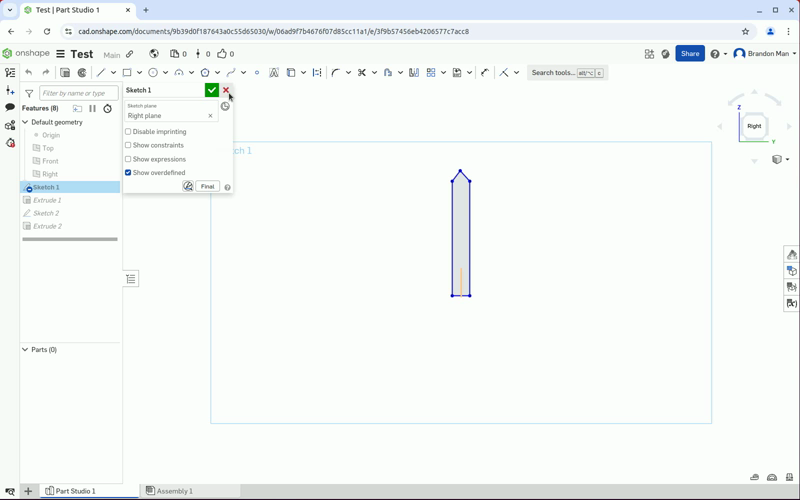
key(shift+s)
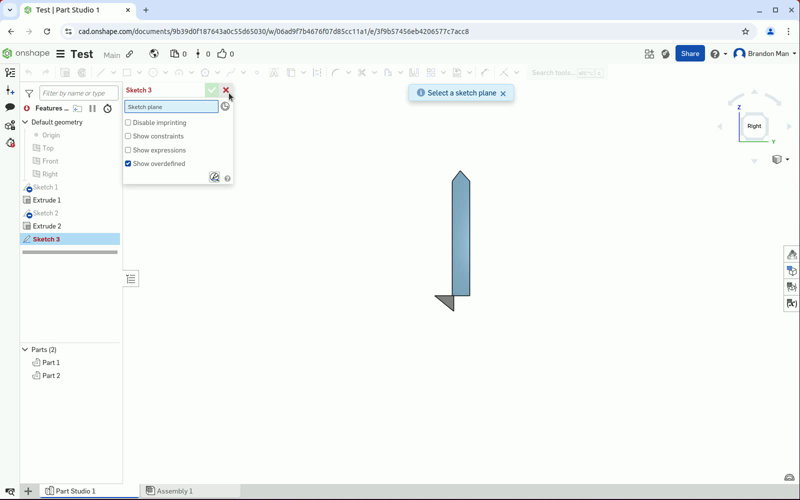
mouse_move(73, 176)
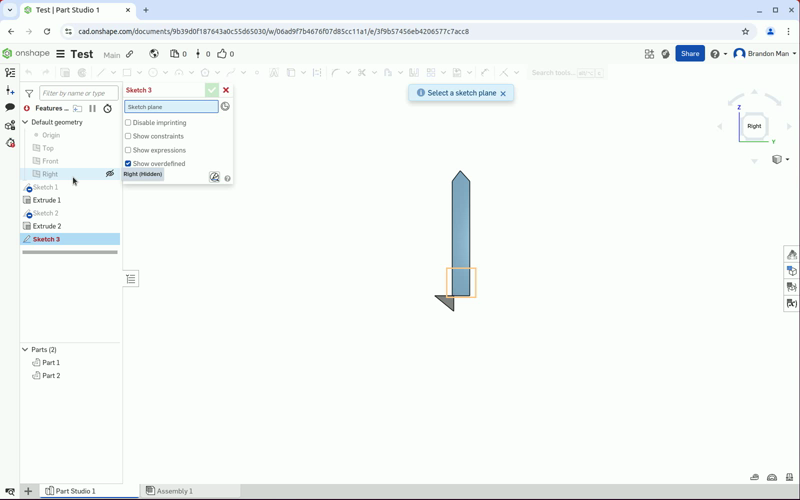
click(73, 176)
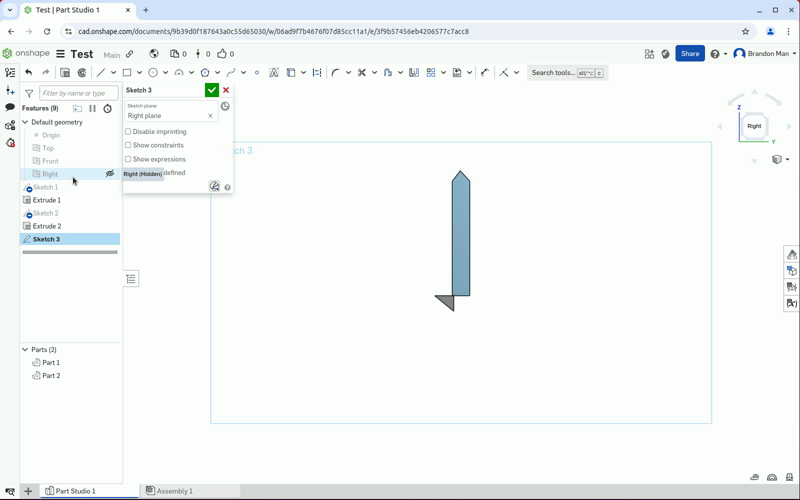
mouse_move(73, 352)
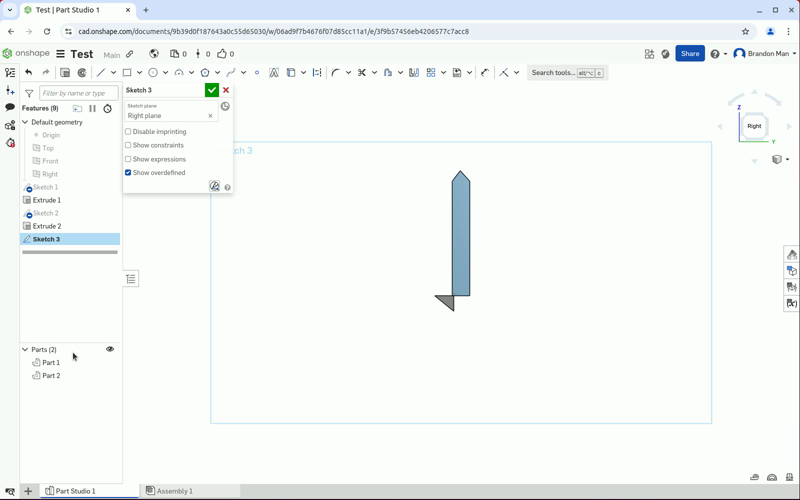
key(y)
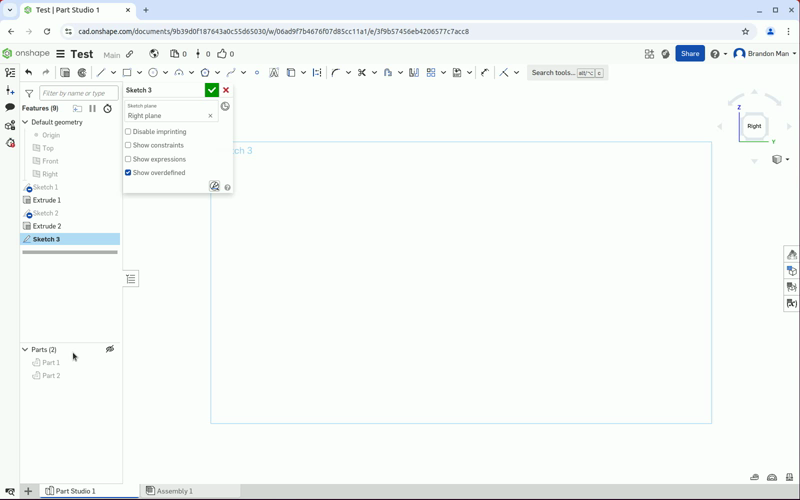
key(l)
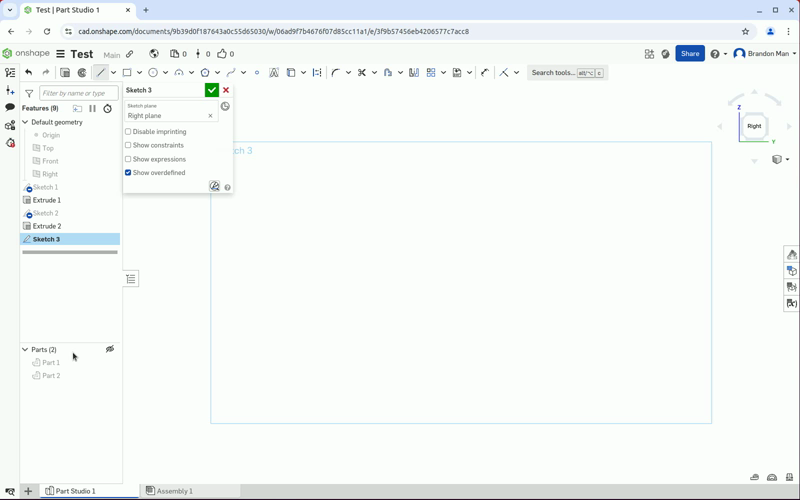
key_down(shift)
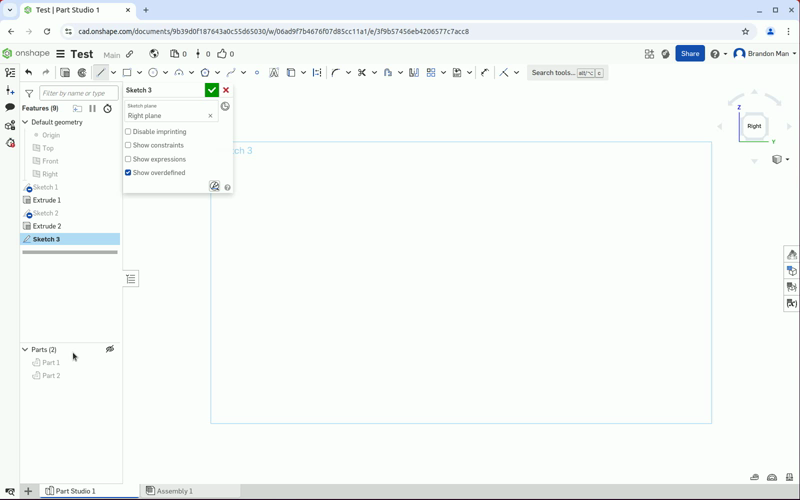
mouse_move(468, 311)
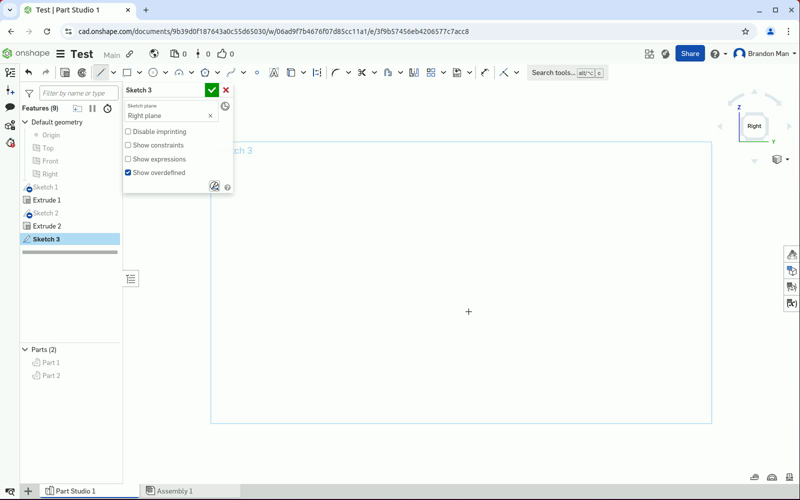
click(468, 311)
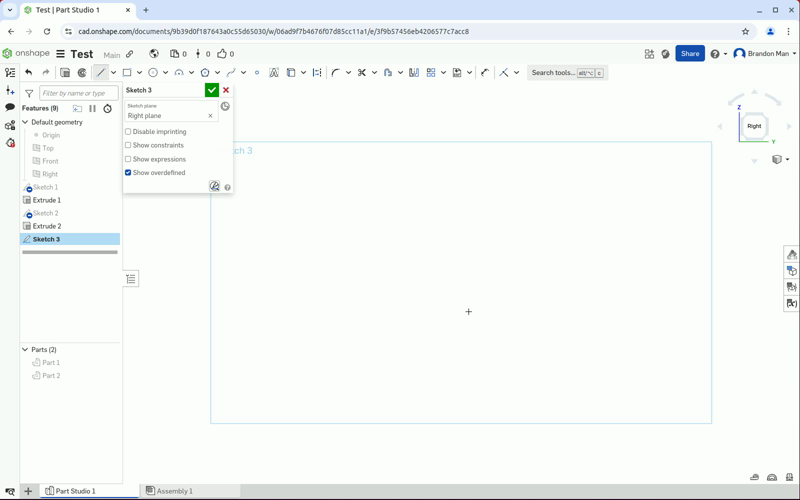
key_up(shift)
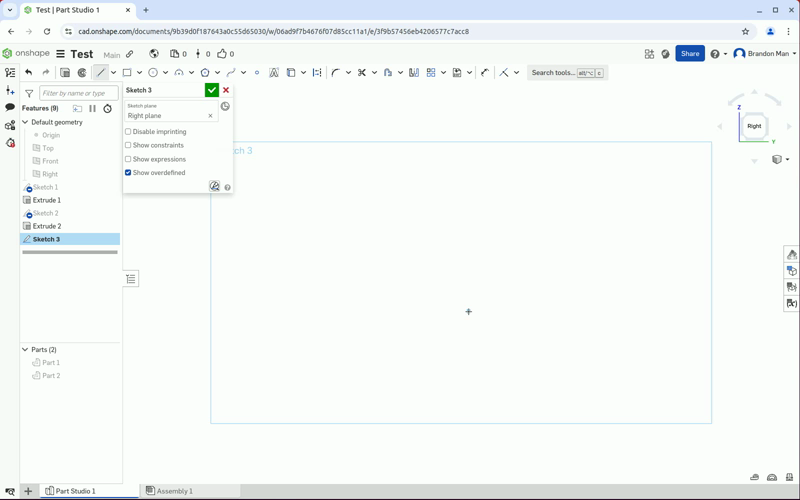
key_down(shift)
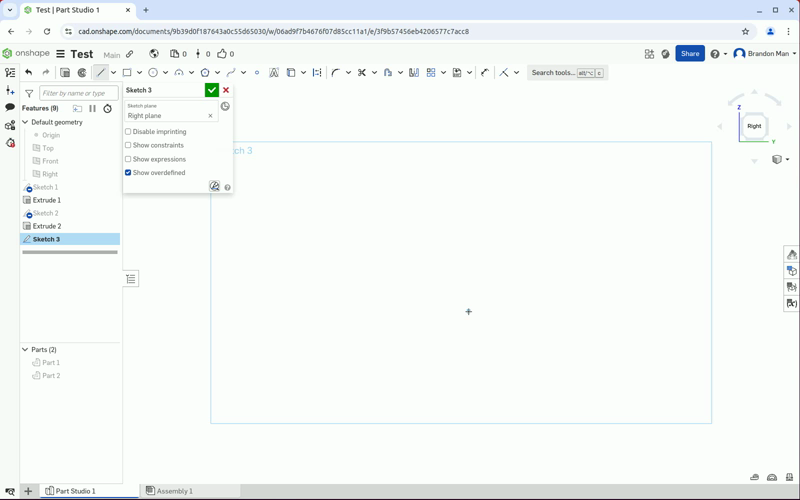
mouse_move(498, 311)
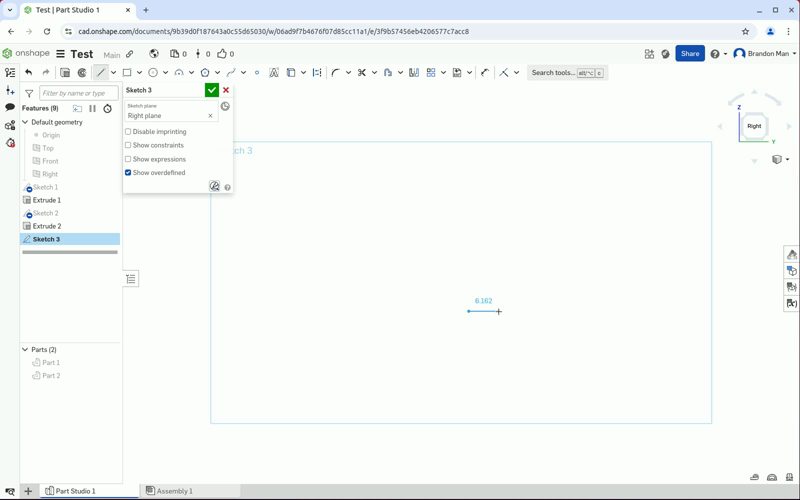
mouse_move(487, 295)
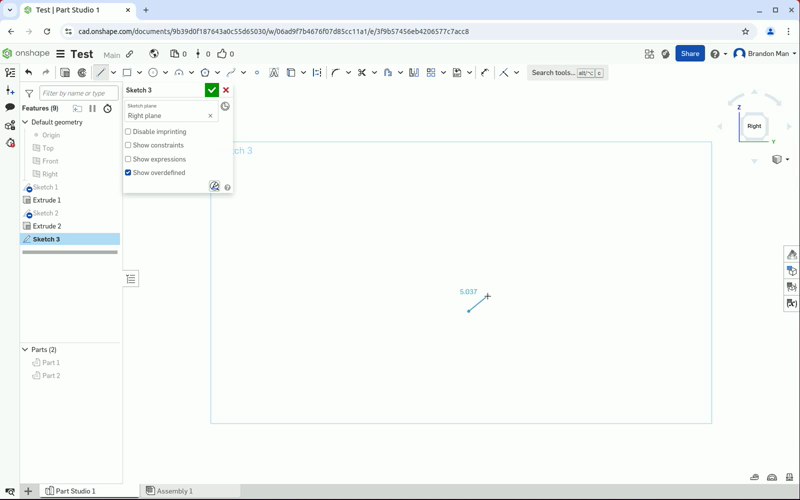
click(487, 295)
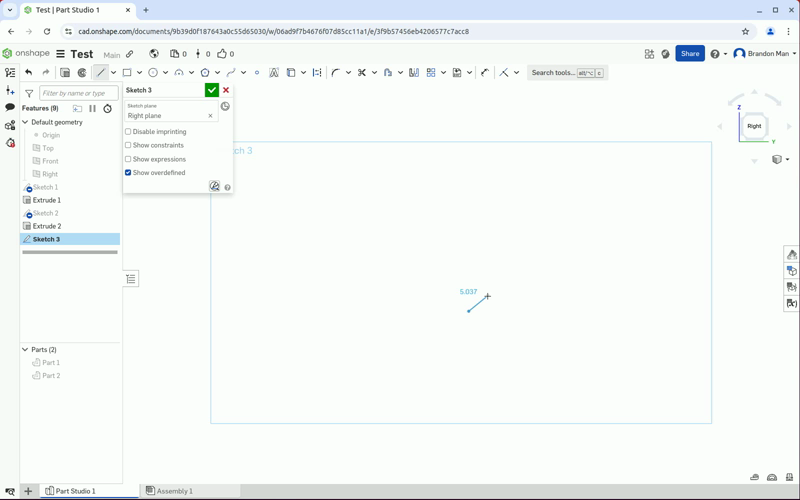
key_up(shift)
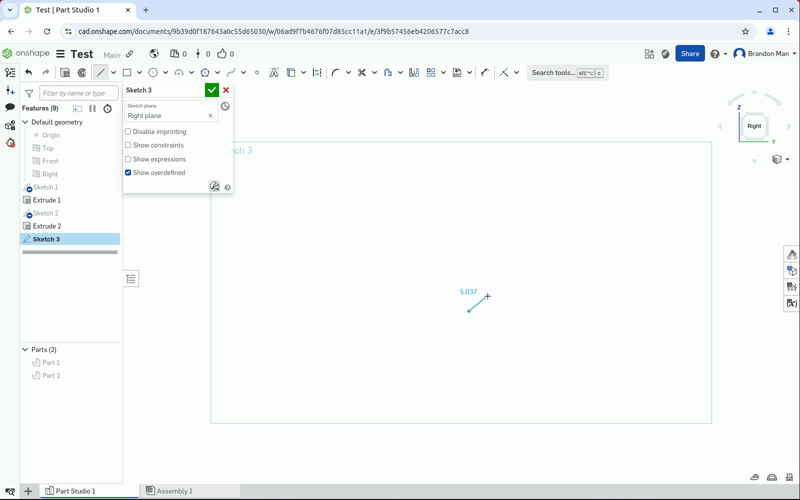
key_down(shift)
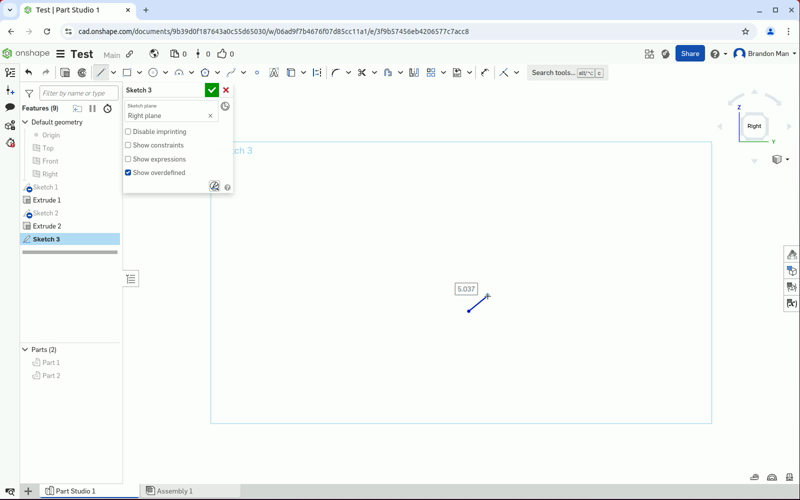
mouse_move(517, 295)
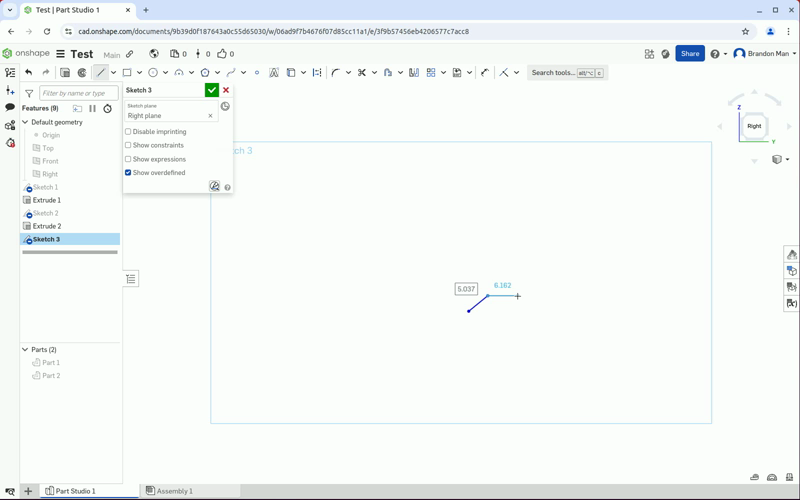
mouse_move(468, 295)
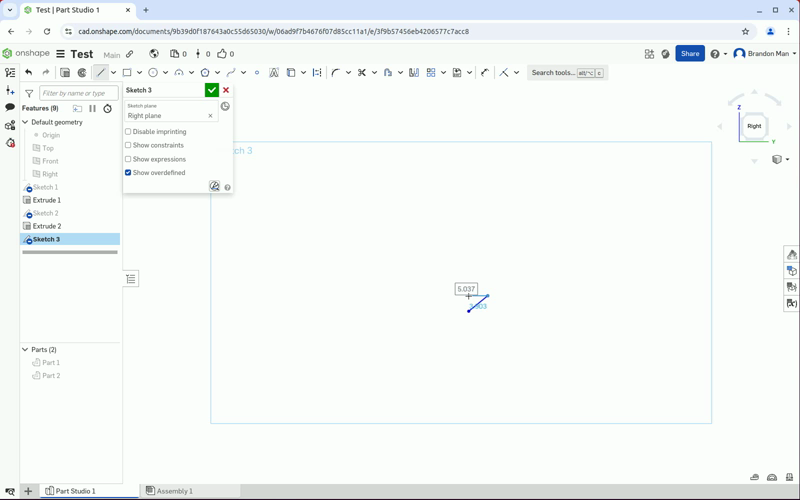
click(468, 295)
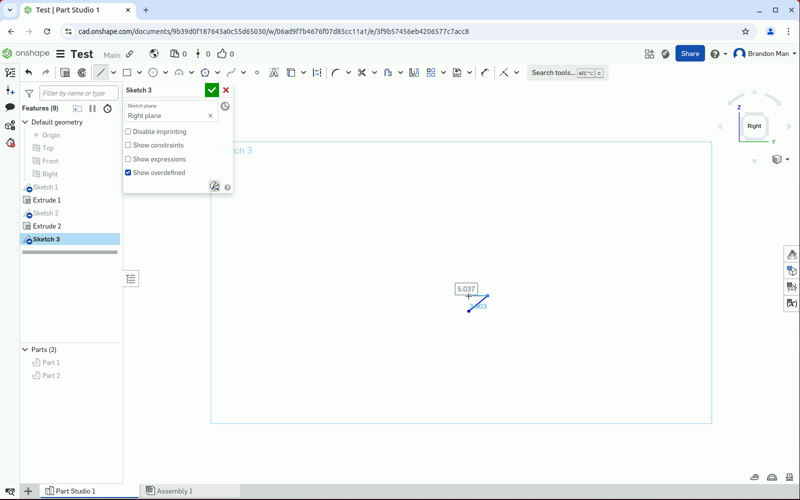
key_up(shift)
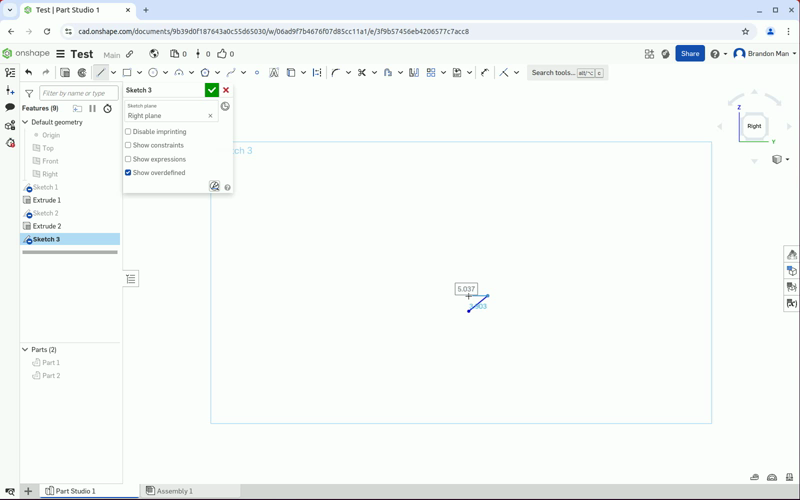
mouse_move(498, 295)
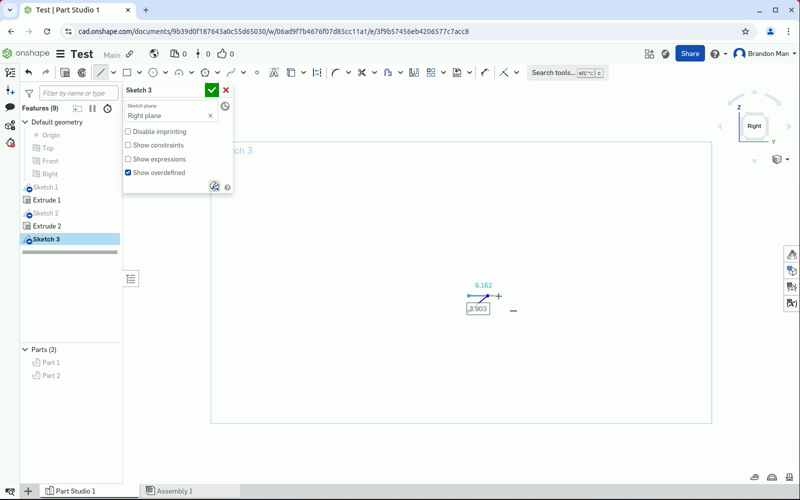
key_down(shift)
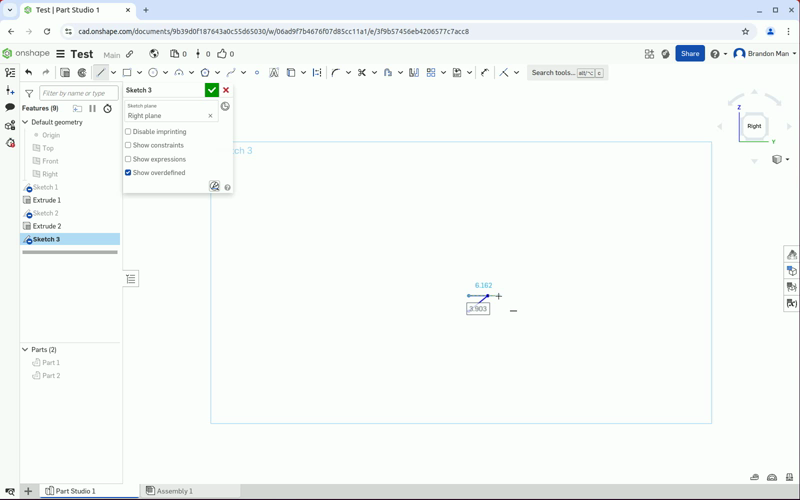
mouse_move(468, 311)
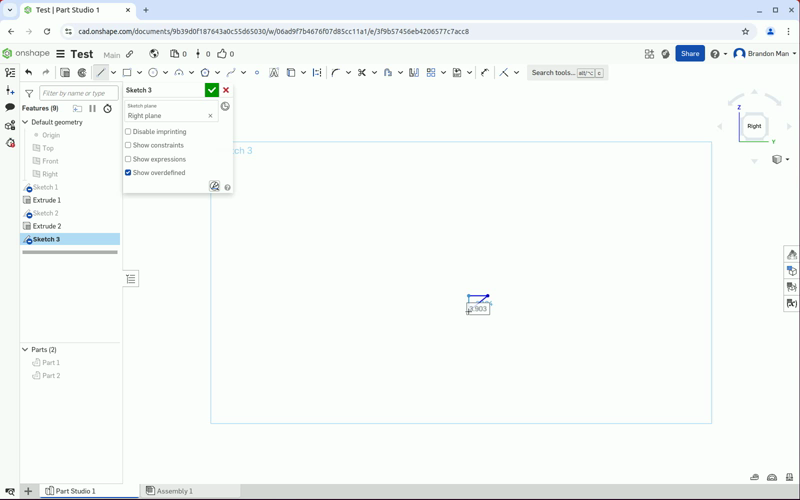
key_up(shift)
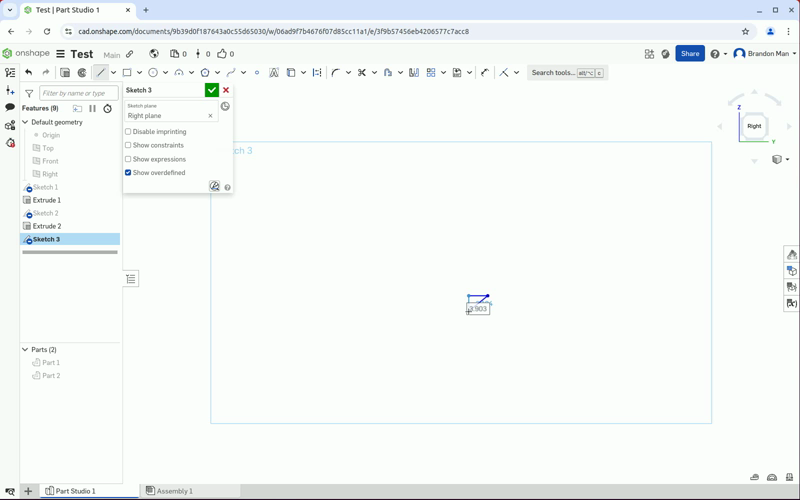
click(468, 311)
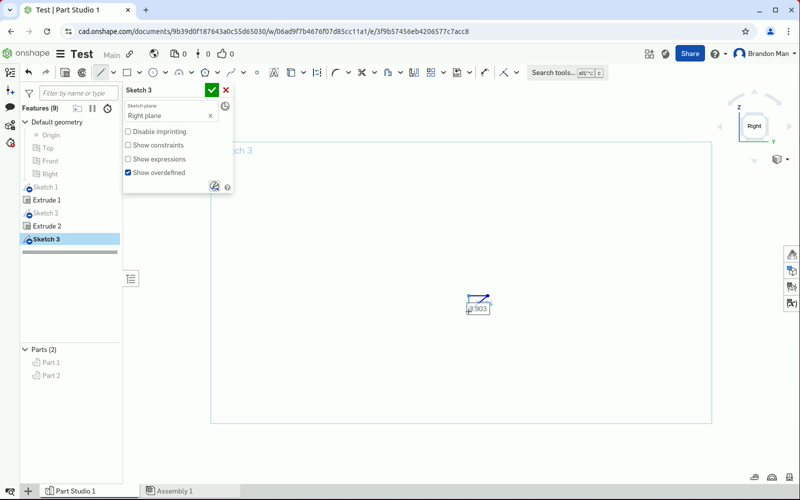
key(esc)
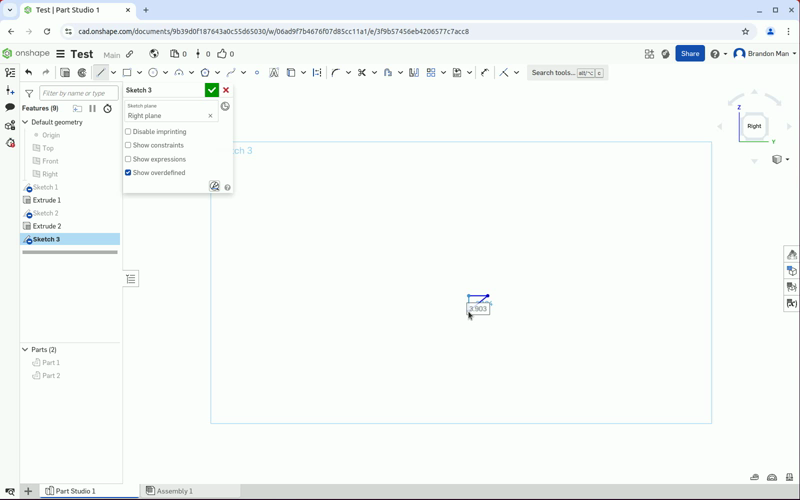
mouse_move(472, 305)
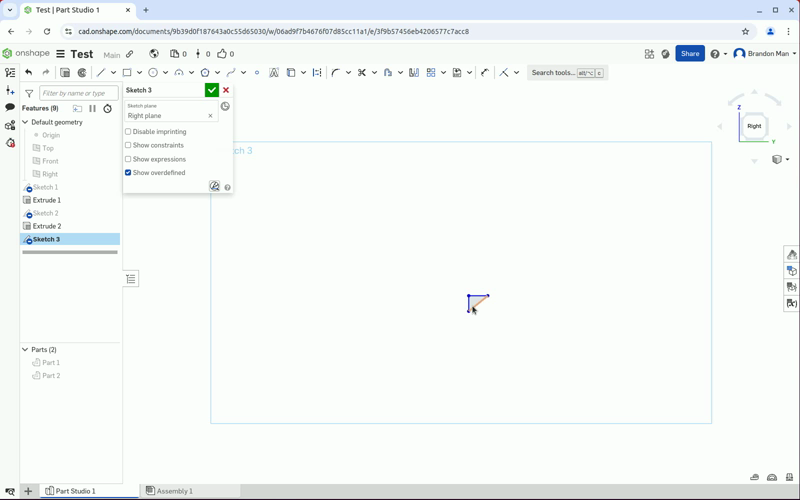
scroll(6)
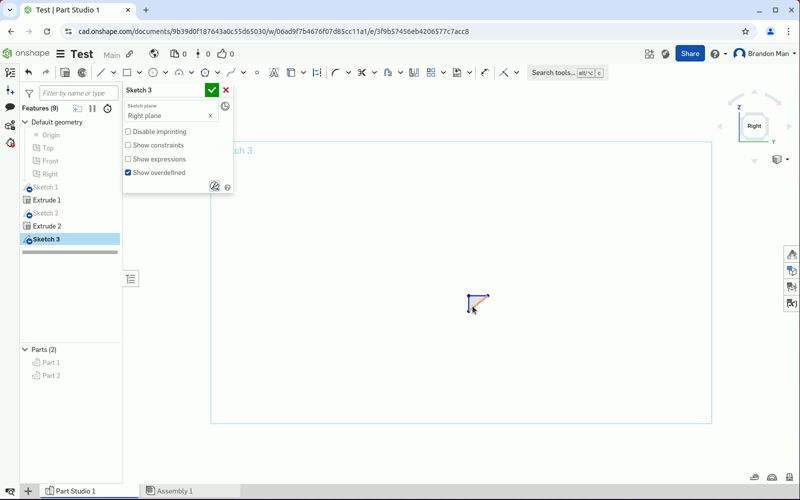
scroll(6)
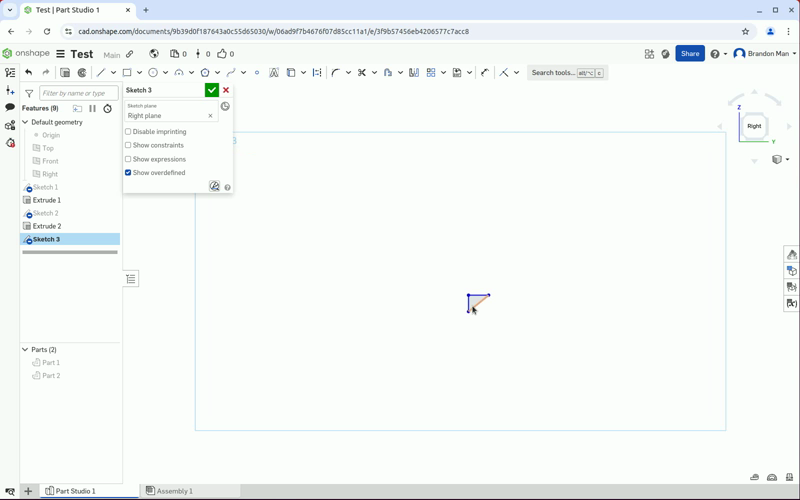
scroll(6)
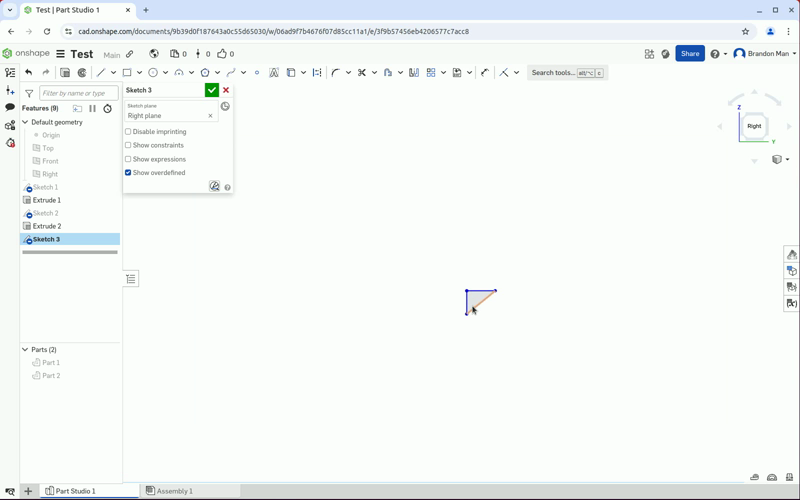
scroll(6)
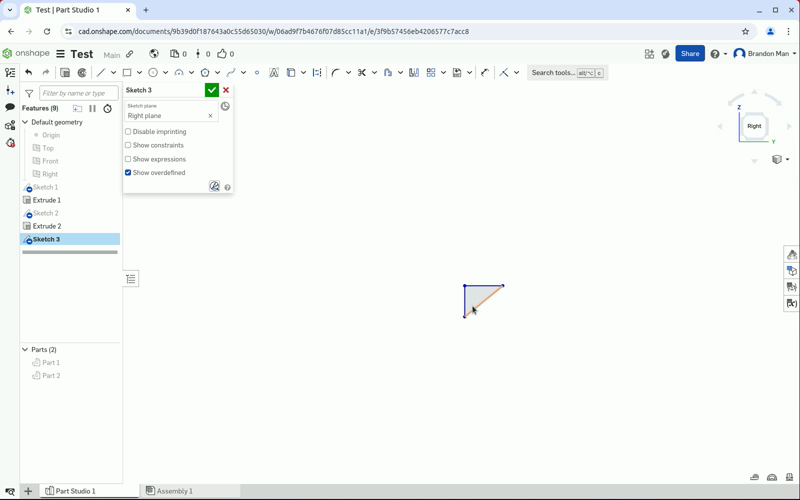
scroll(6)
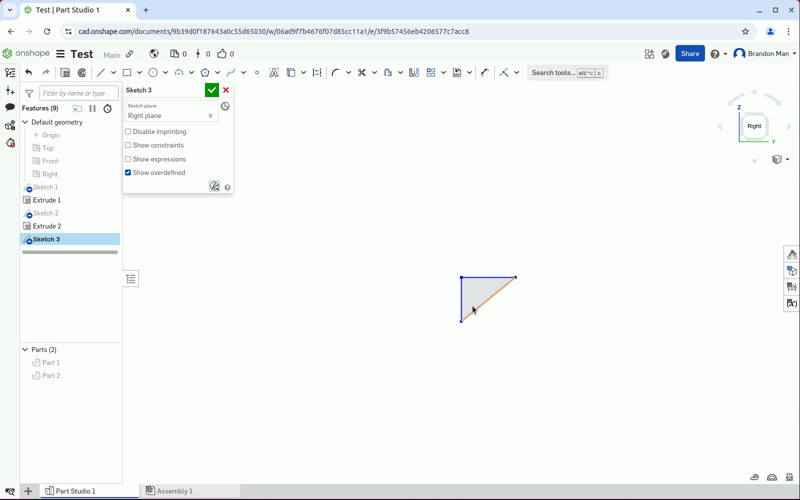
scroll(6)
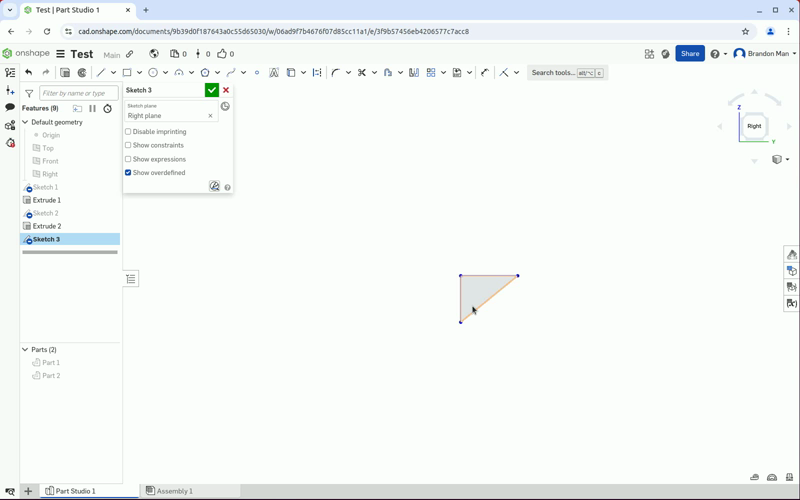
scroll(6)
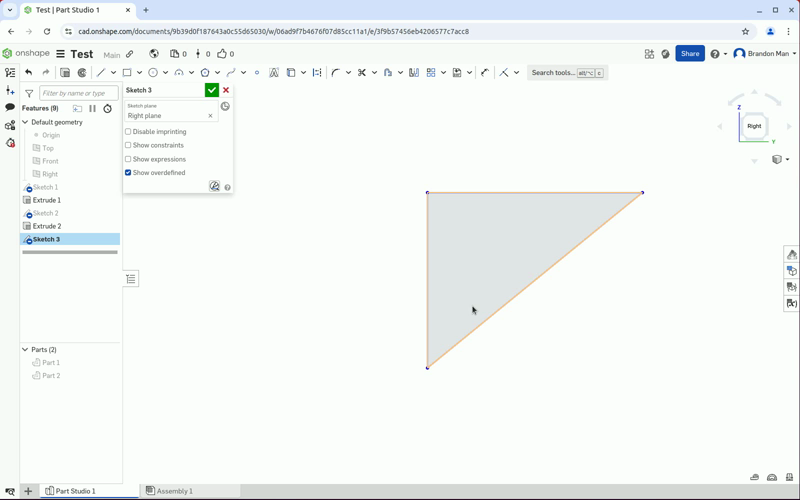
click(472, 305)
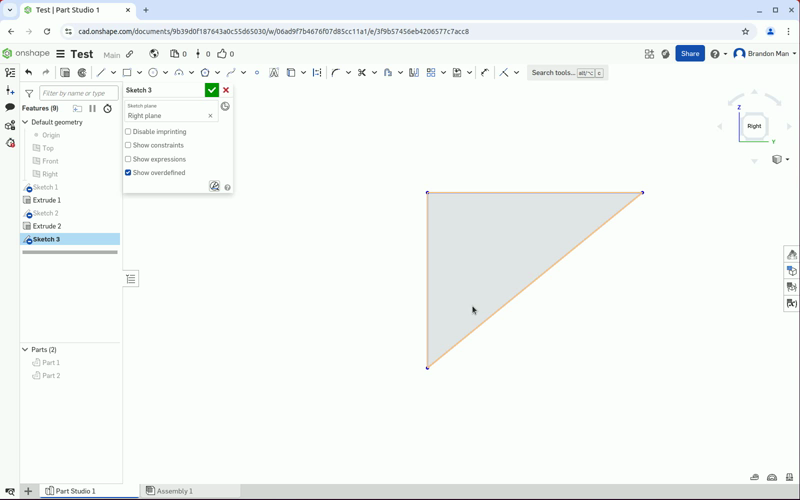
scroll(-6)
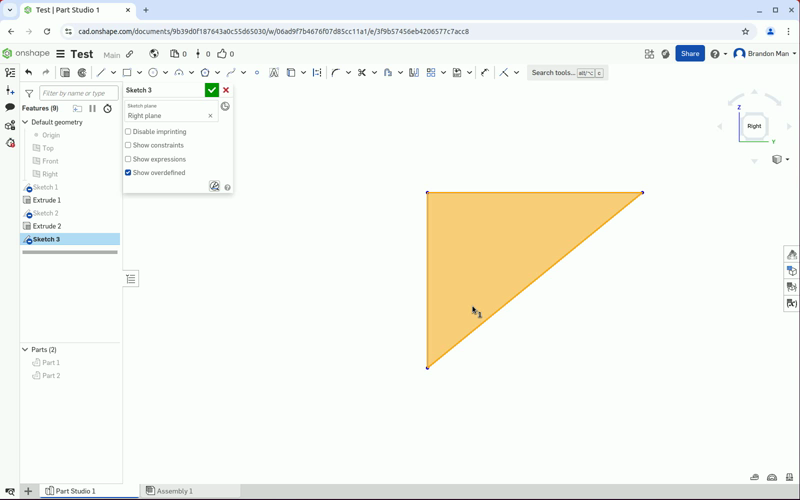
scroll(-6)
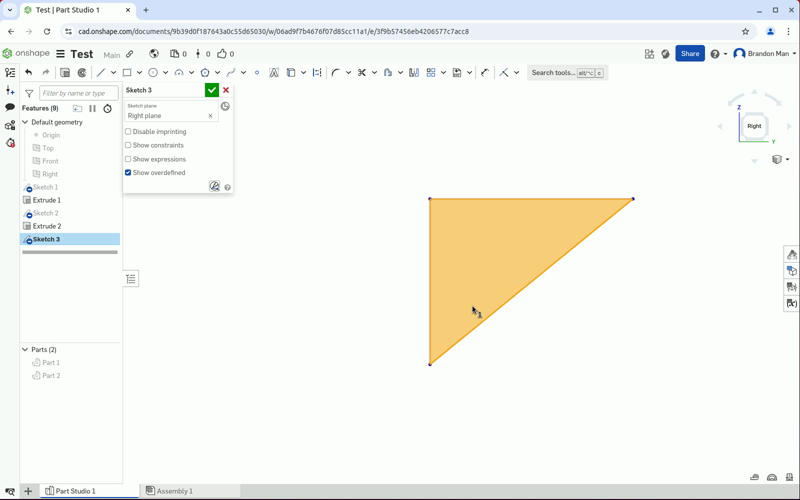
scroll(-6)
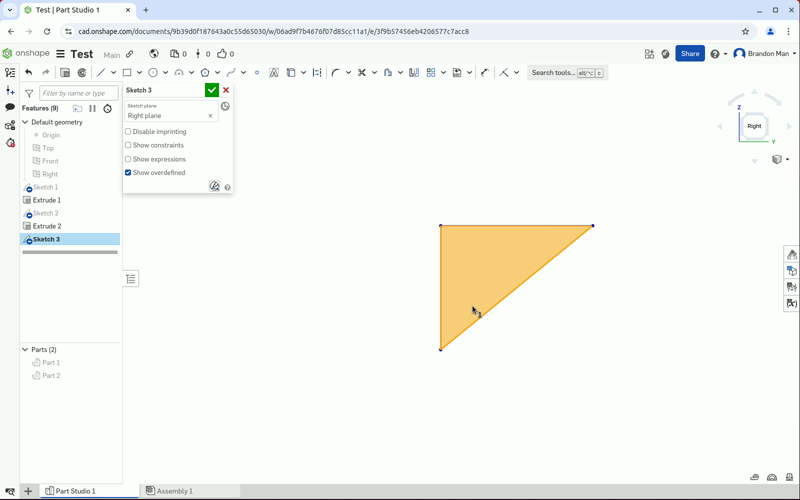
scroll(-6)
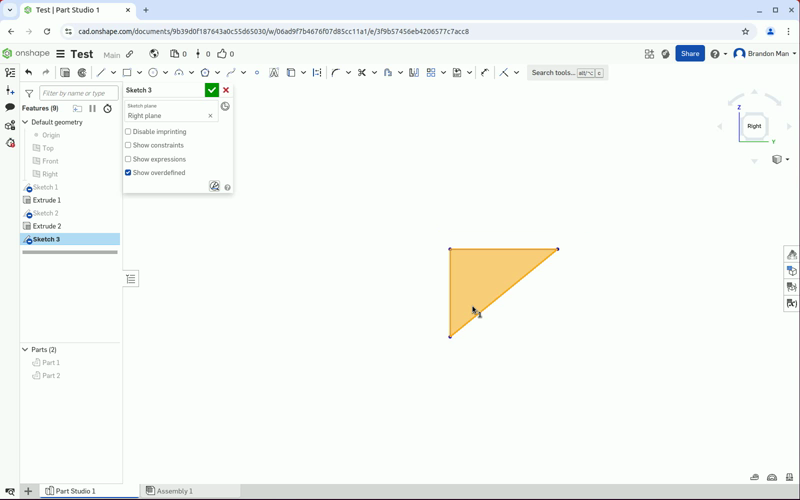
scroll(-6)
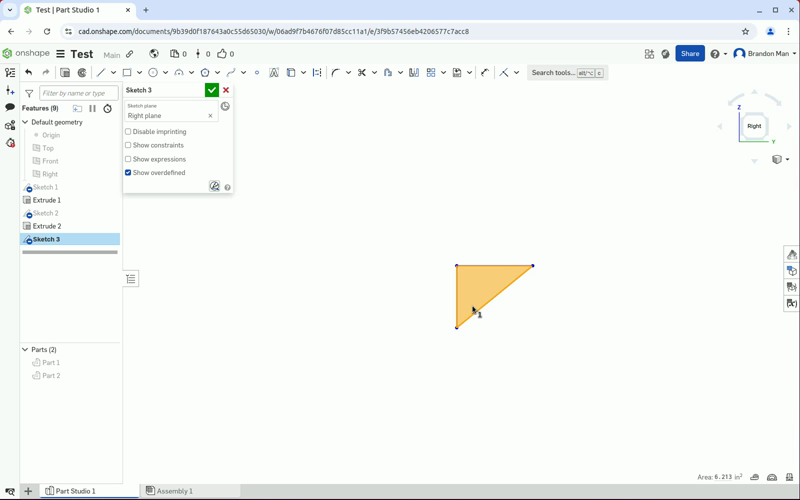
scroll(-6)
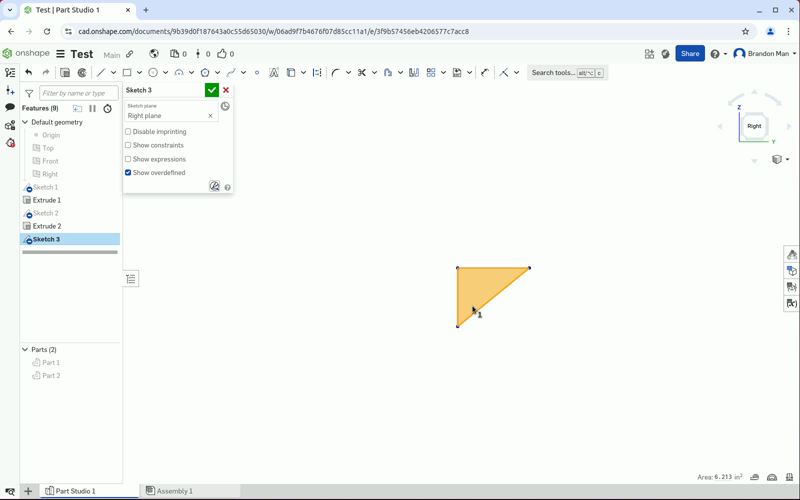
scroll(-6)
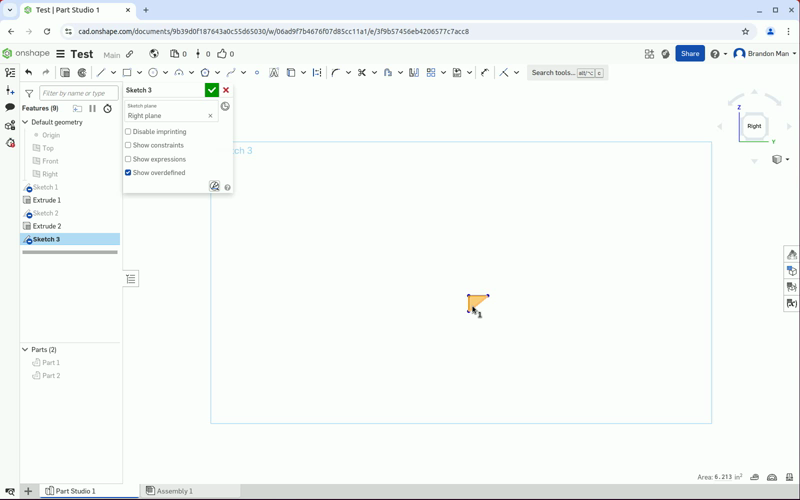
mouse_move(73, 352)
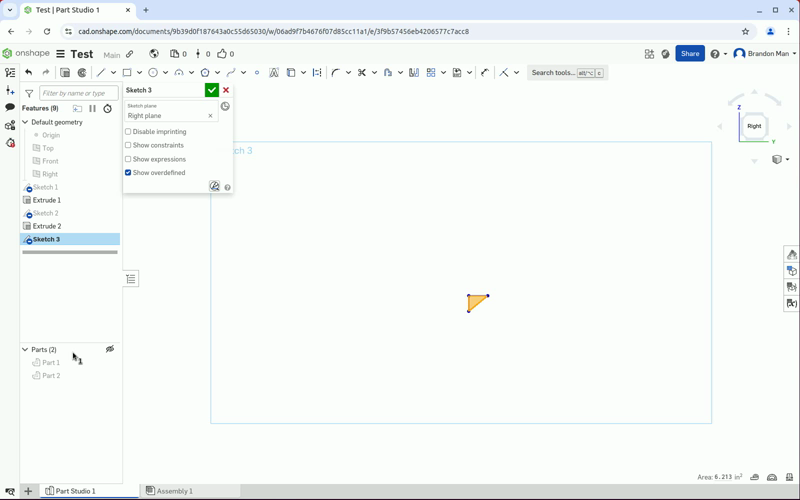
key(shift+y)
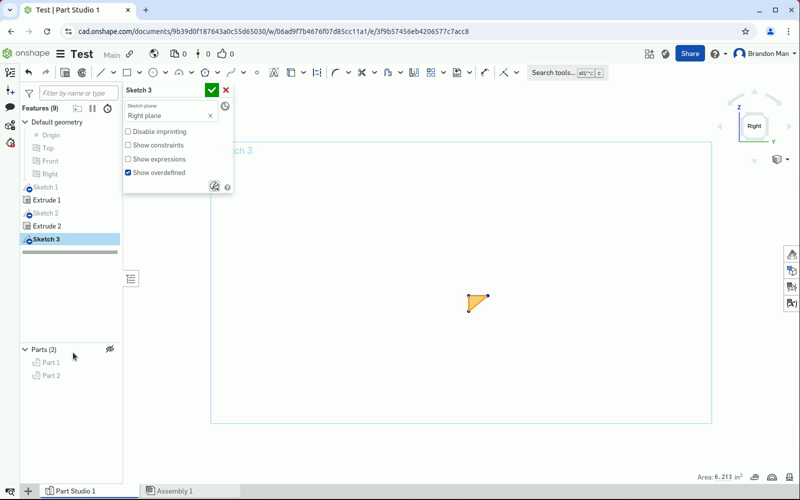
key(shift+e)
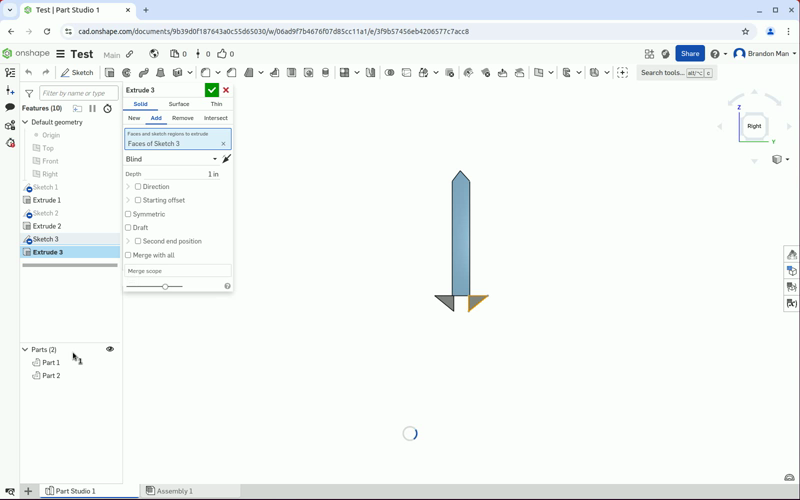
mouse_move(143, 106)
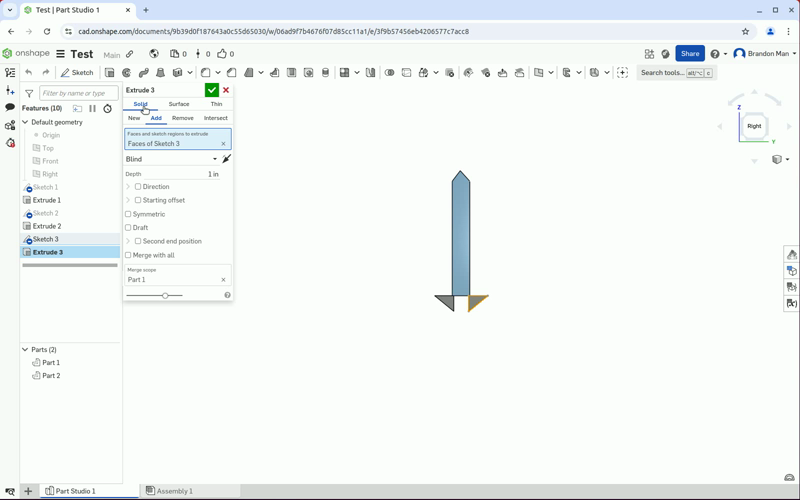
click(143, 106)
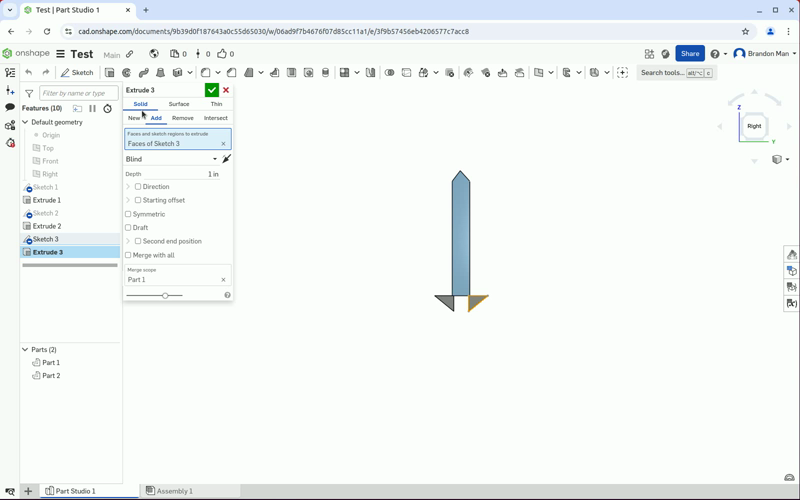
mouse_move(137, 120)
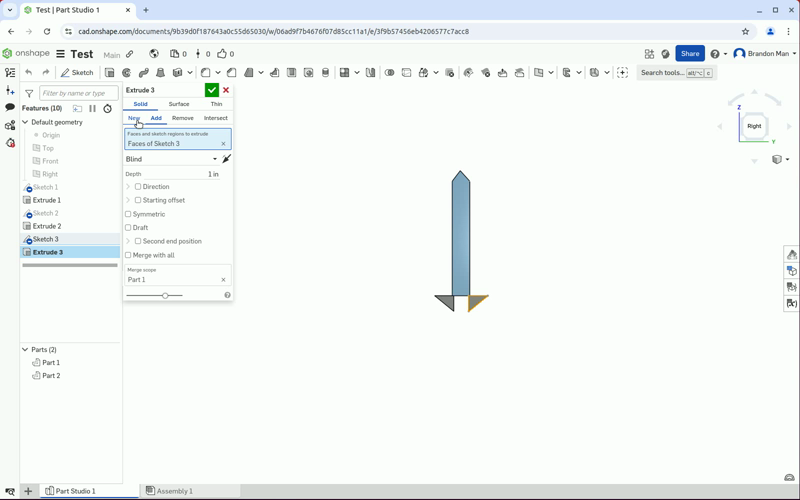
click(137, 120)
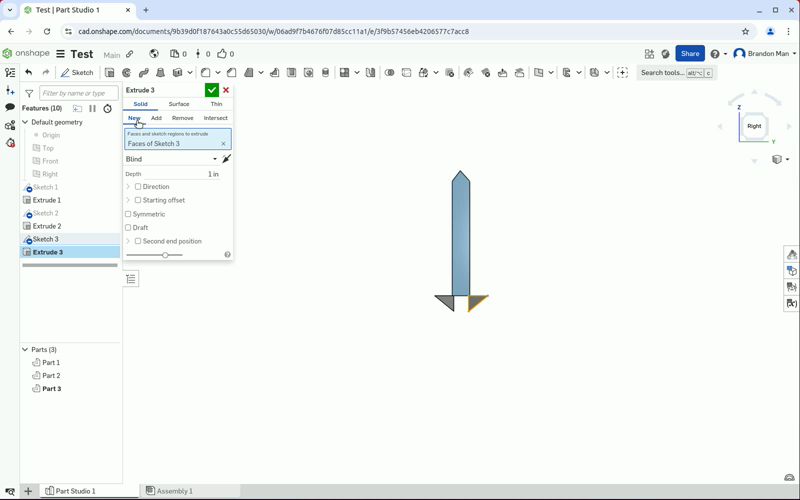
key(tab, 4)
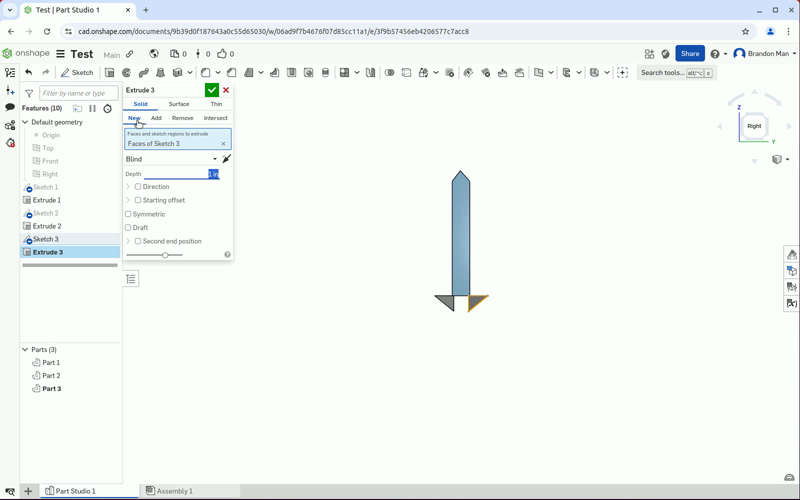
text(7.222)
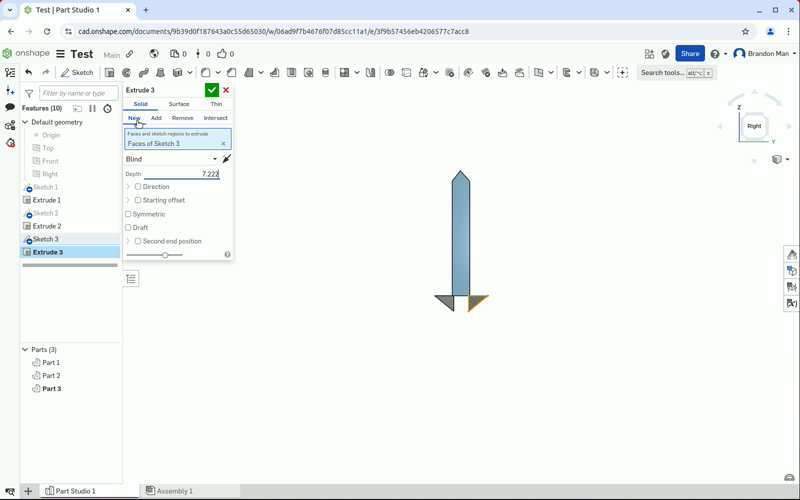
key(tab, 3)
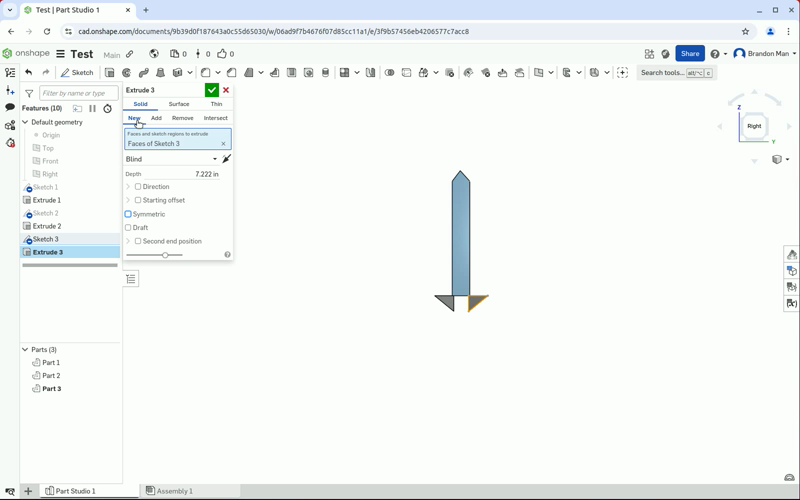
key(space)
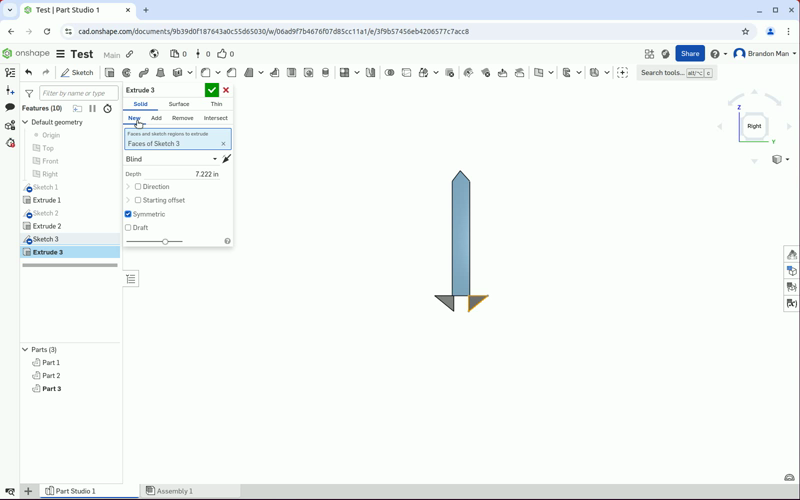
key(enter)
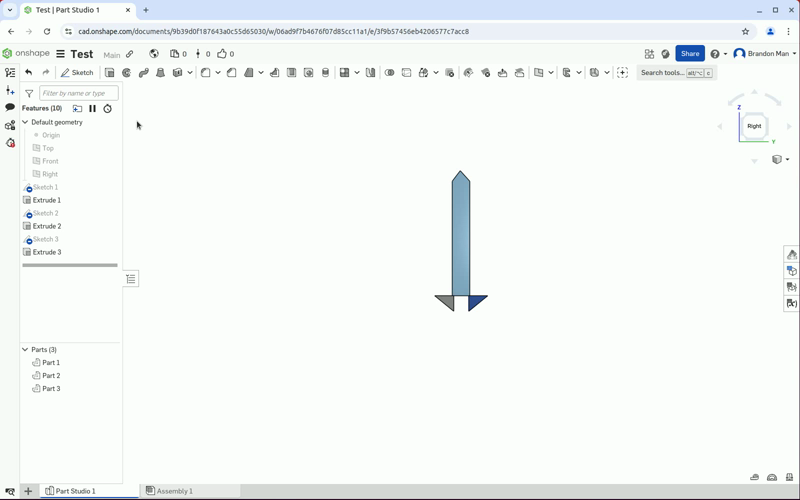
key(shift+h)
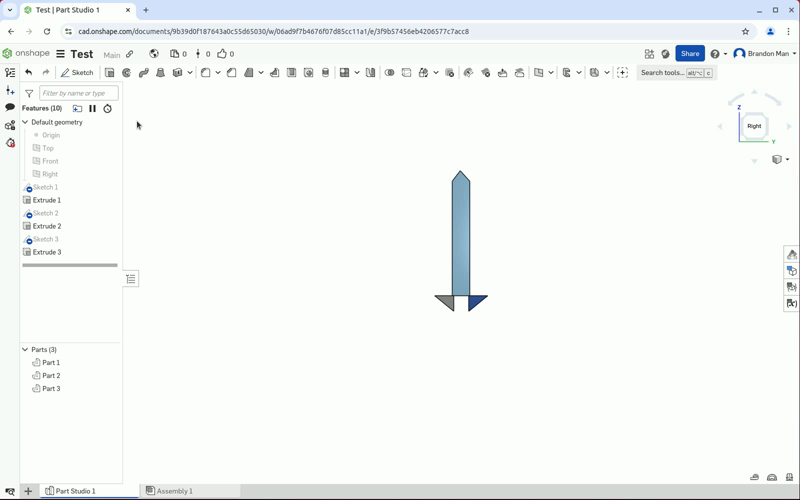
key(shift+h)
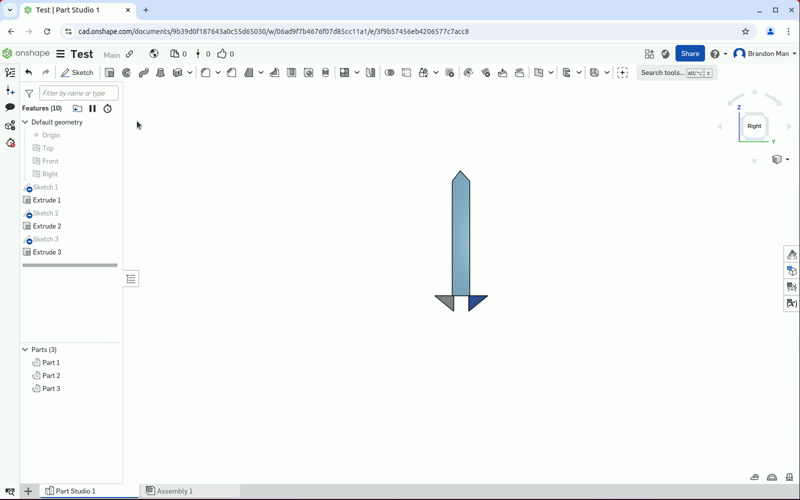
mouse_move(73, 189)
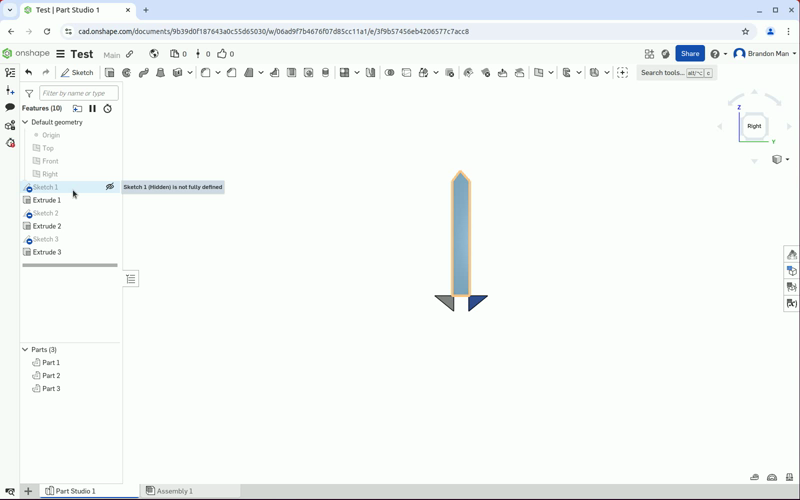
click(73, 189)
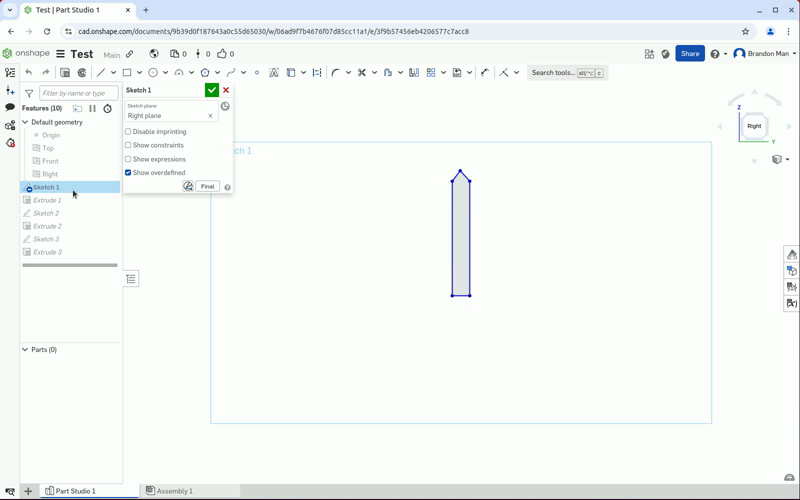
mouse_move(229, 92)
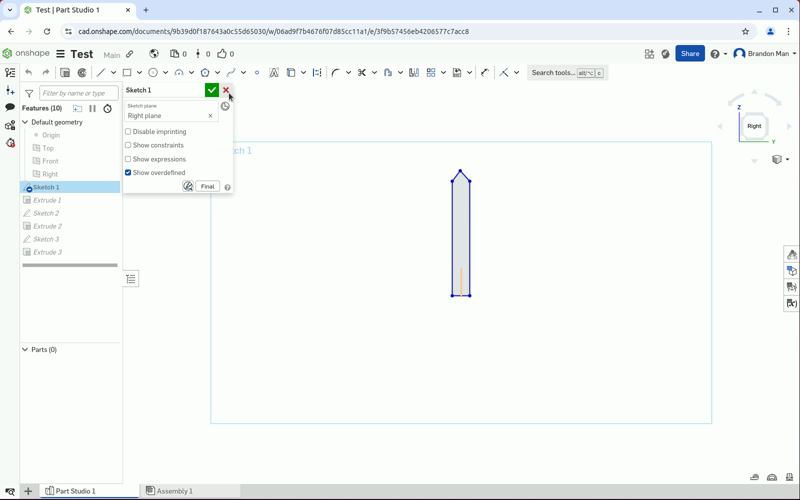
click(229, 92)
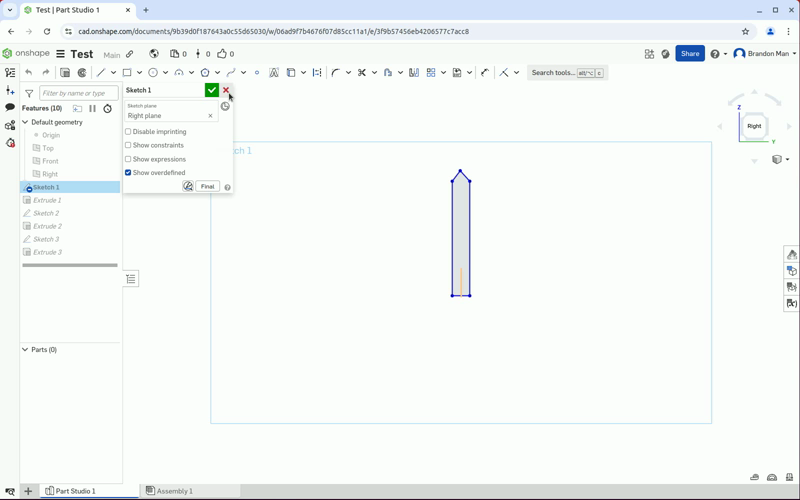
key(shift+s)
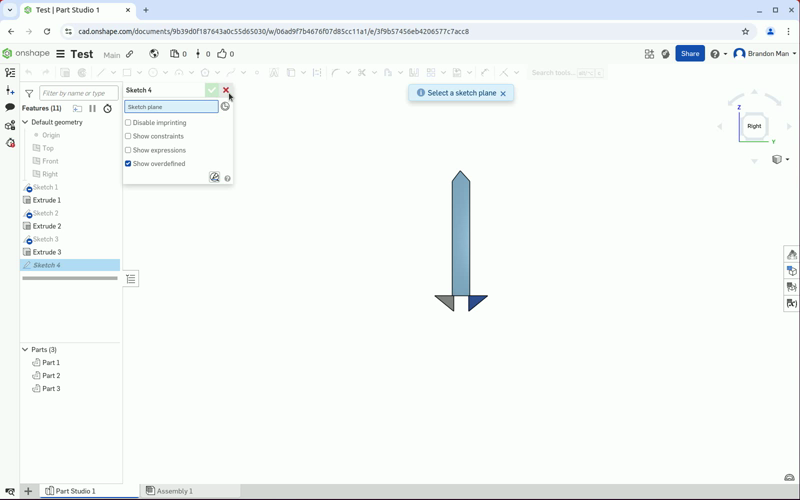
mouse_move(73, 176)
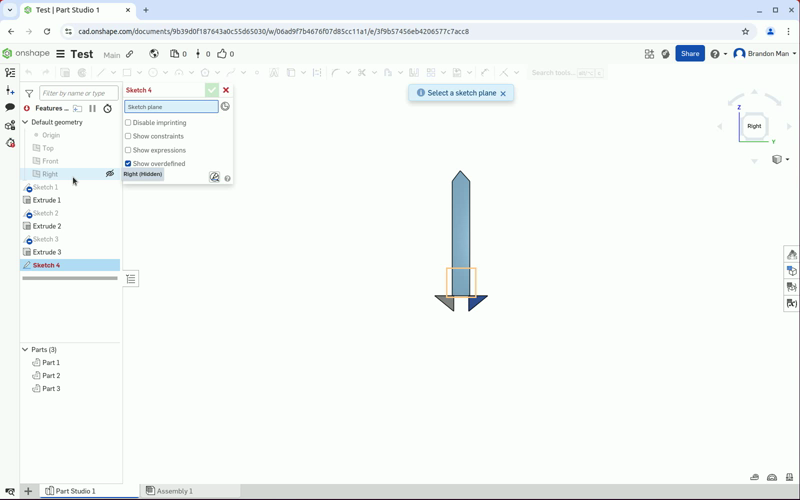
click(73, 176)
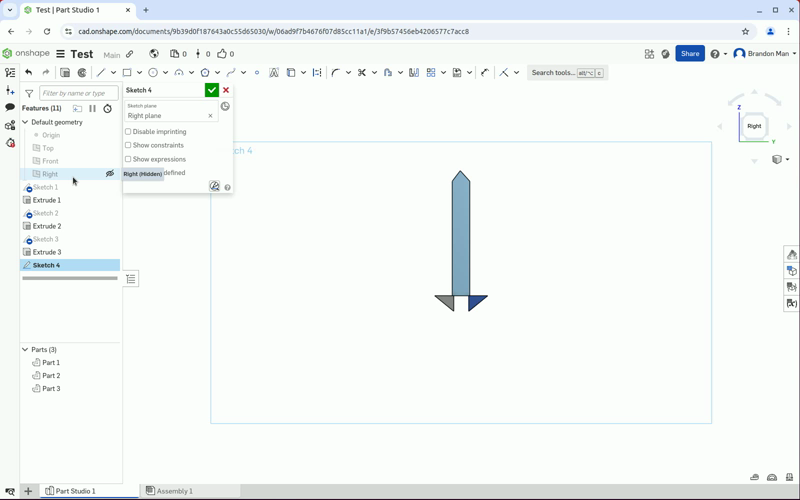
mouse_move(73, 352)
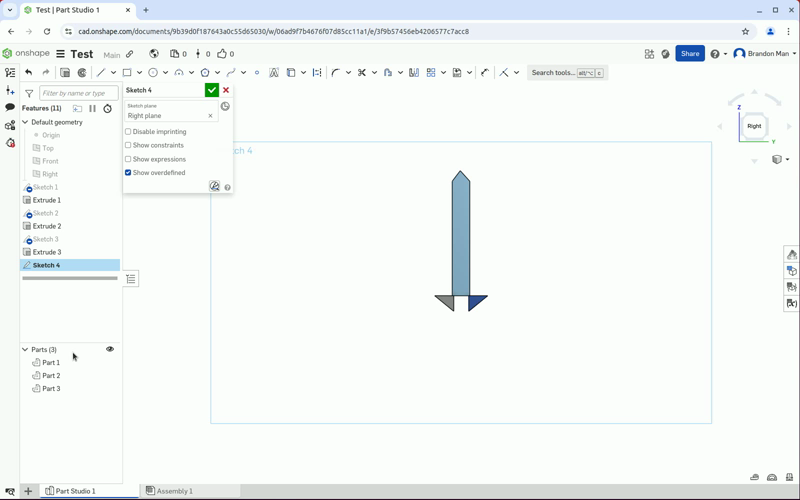
key(y)
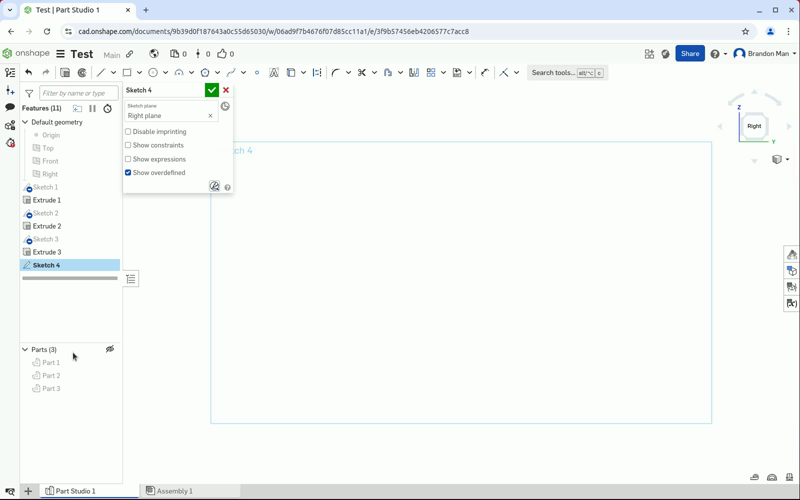
key(l)
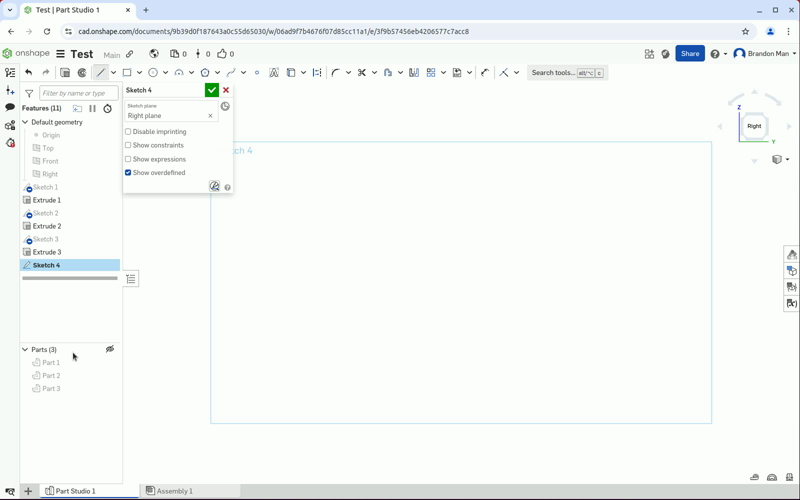
key_down(shift)
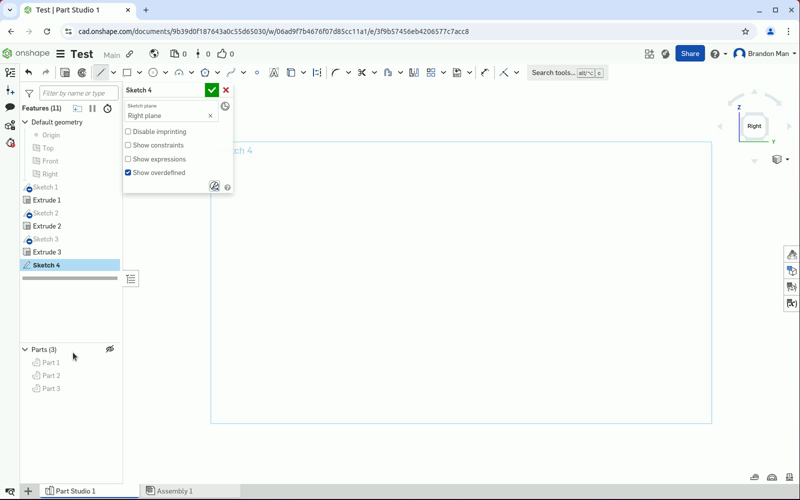
mouse_move(452, 311)
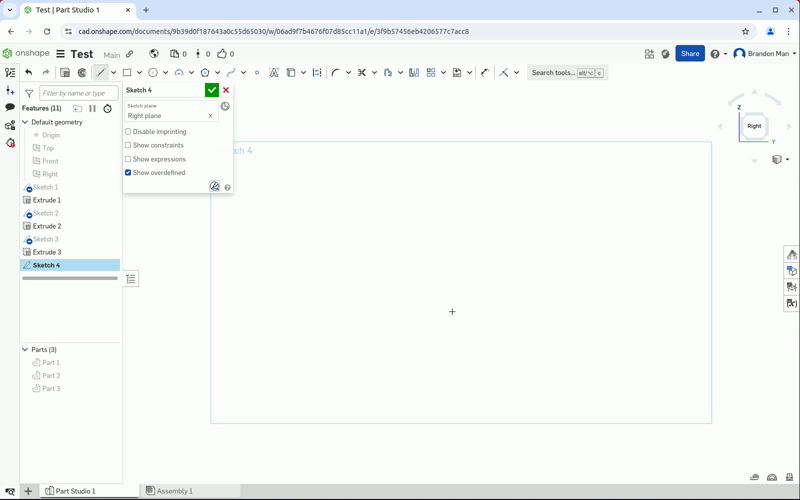
click(452, 311)
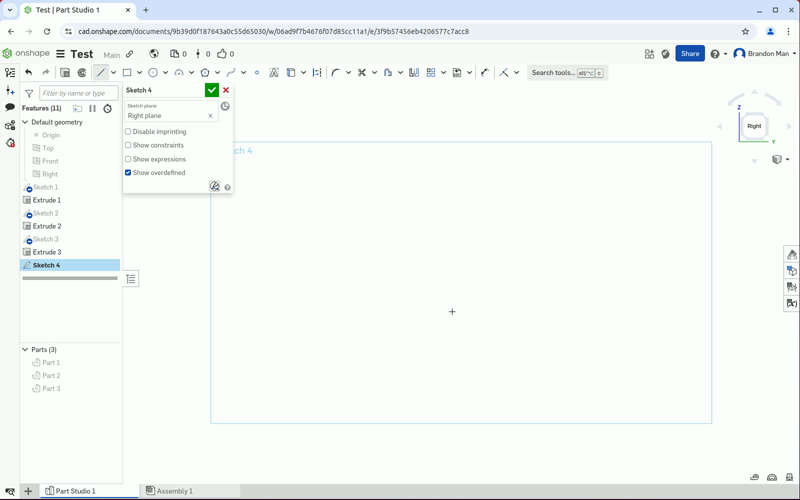
key_up(shift)
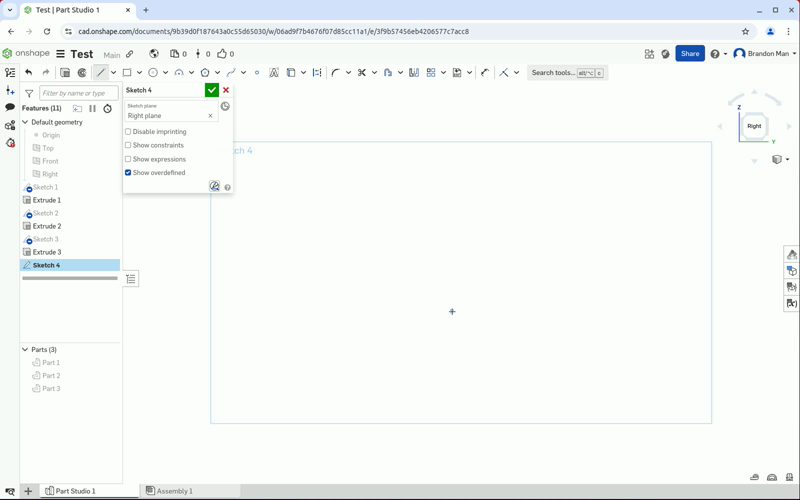
key_down(shift)
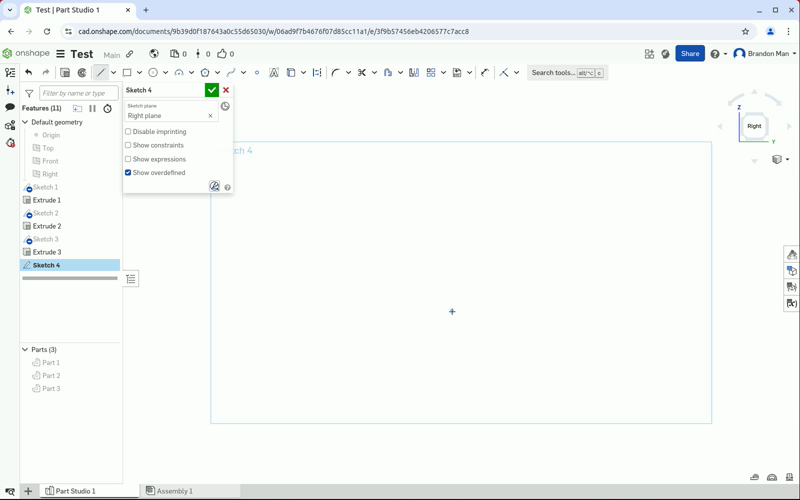
mouse_move(482, 311)
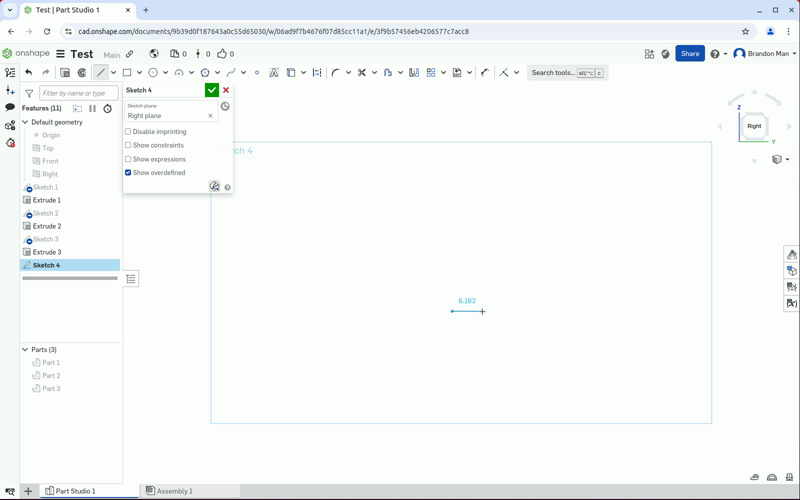
mouse_move(456, 315)
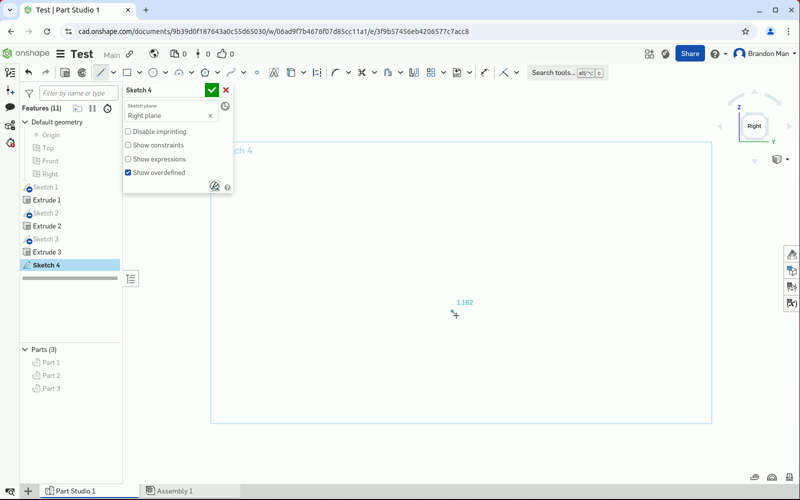
scroll(6)
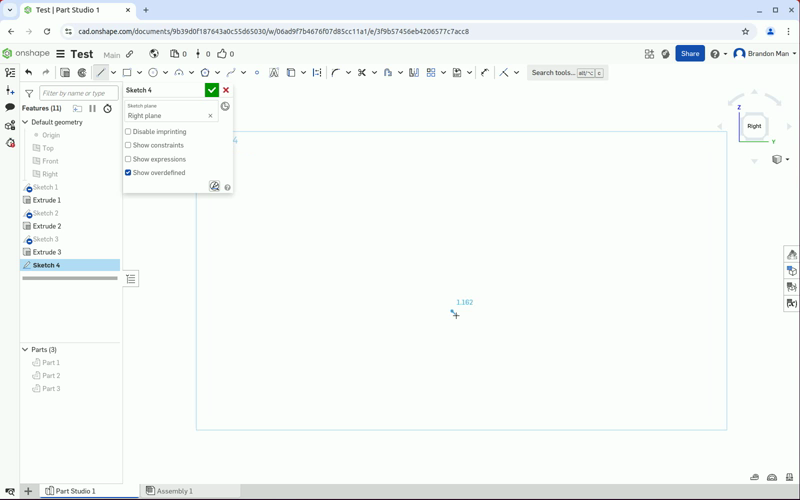
scroll(6)
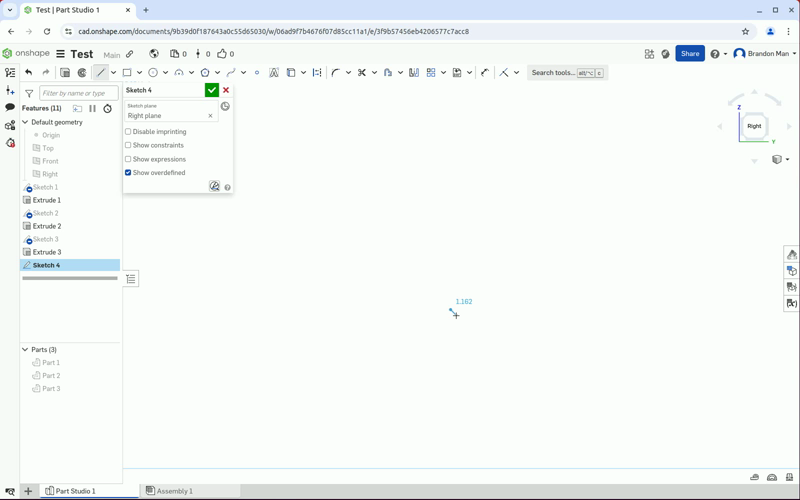
scroll(6)
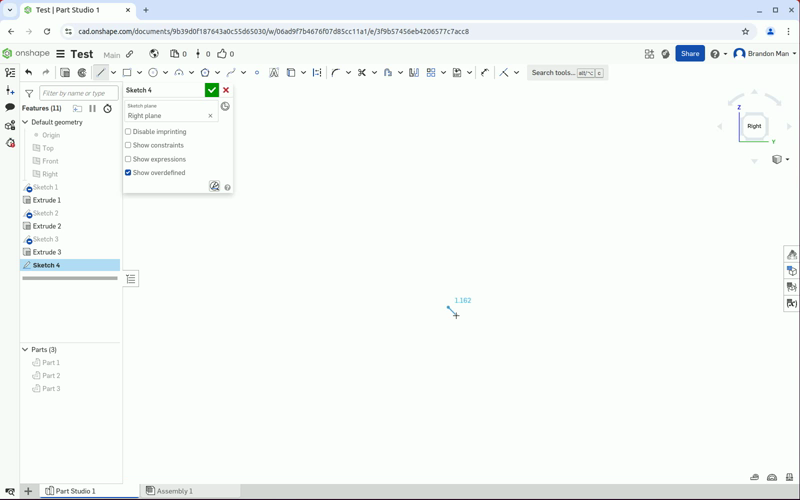
scroll(6)
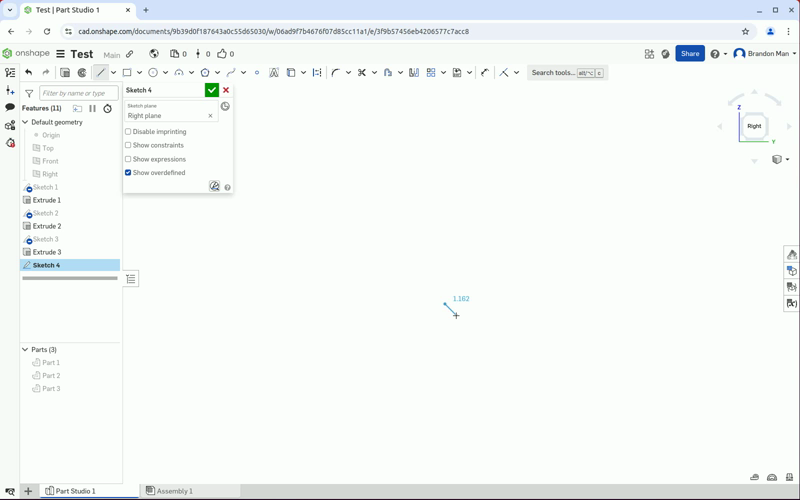
scroll(6)
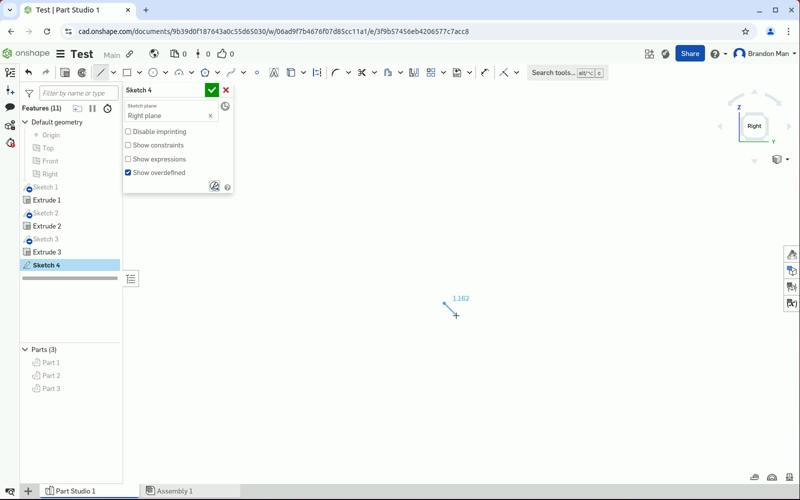
scroll(6)
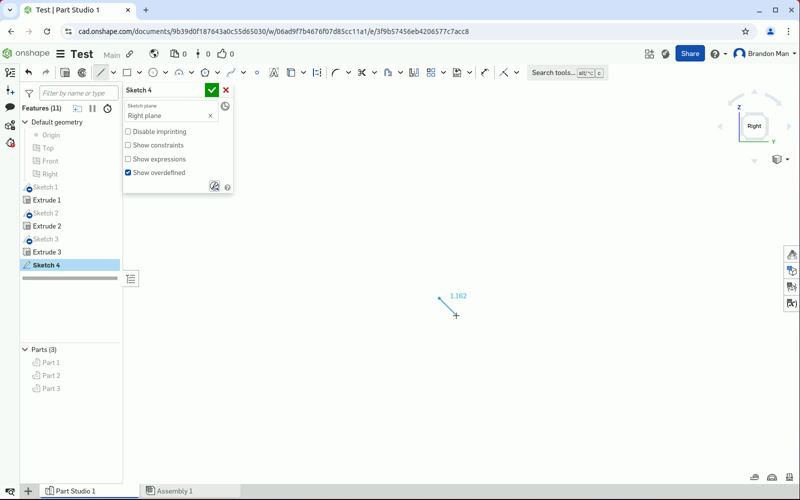
scroll(6)
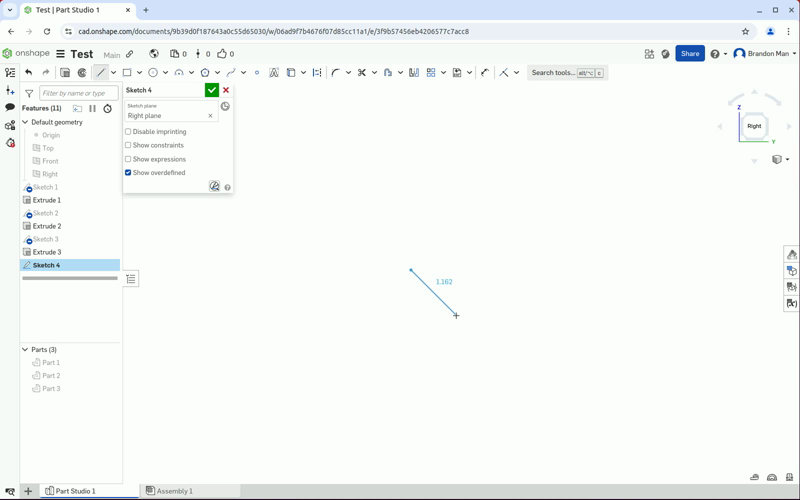
click(456, 315)
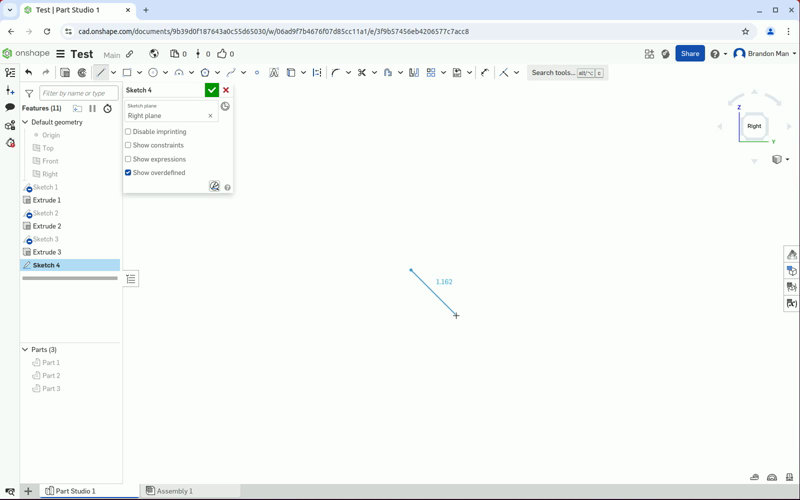
scroll(-6)
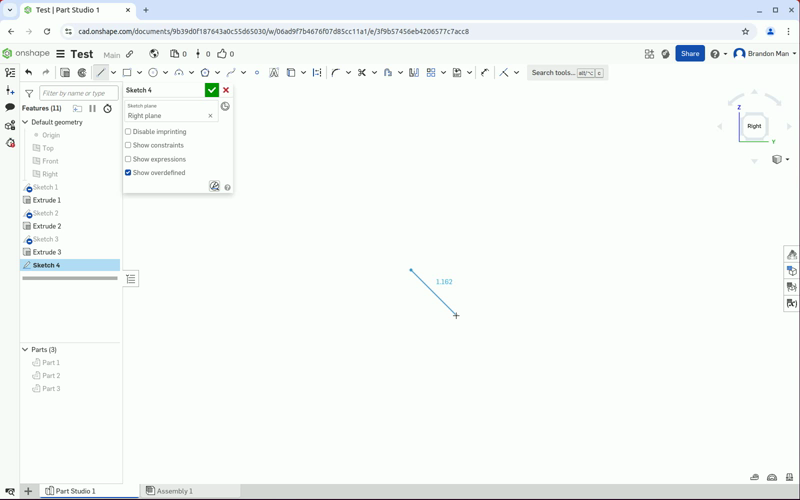
scroll(-6)
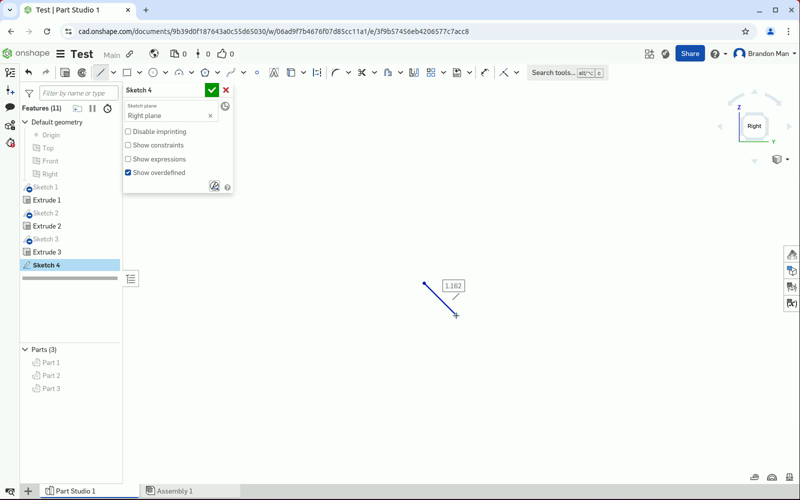
scroll(-6)
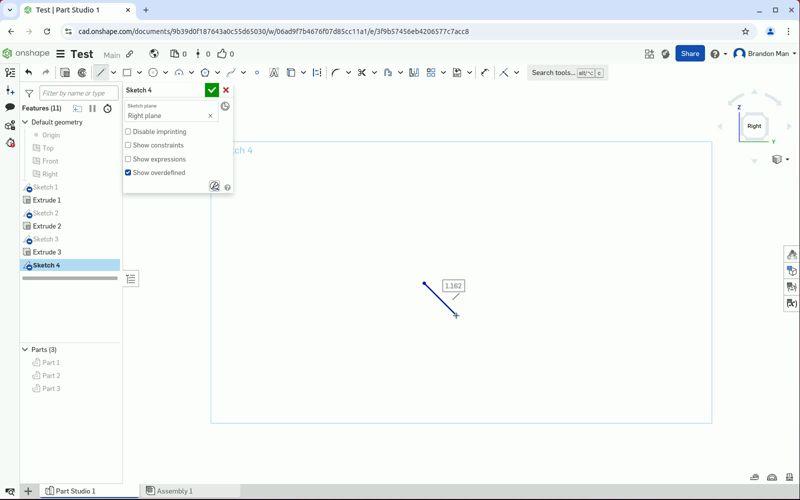
scroll(-6)
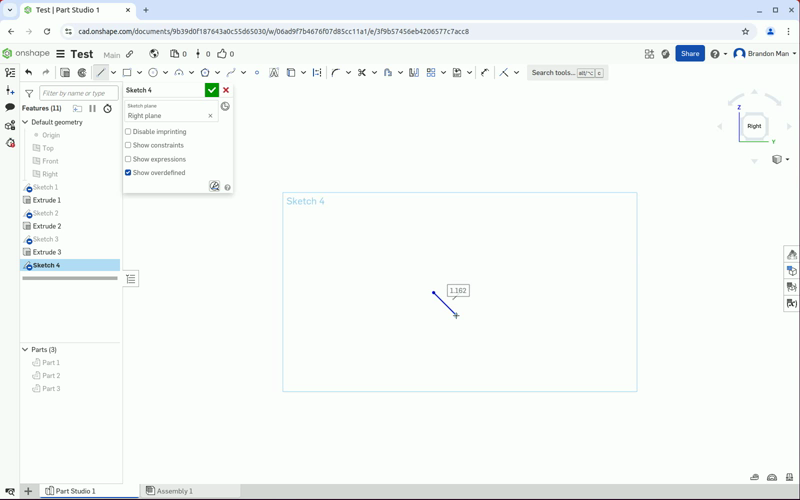
scroll(-6)
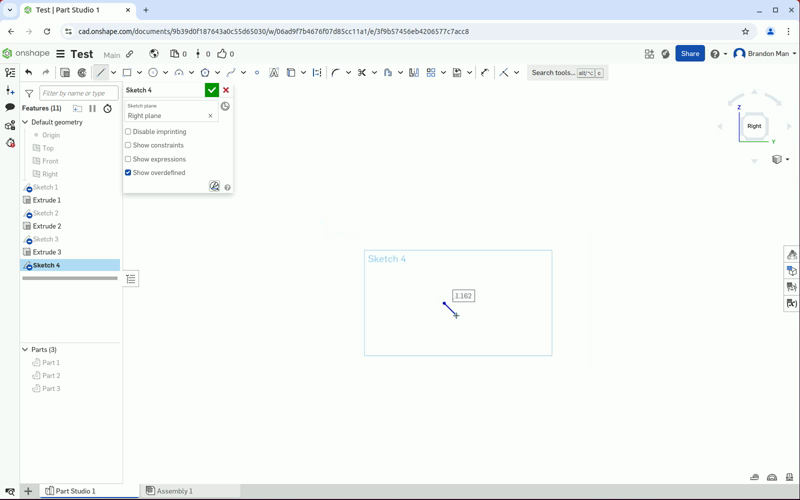
scroll(-6)
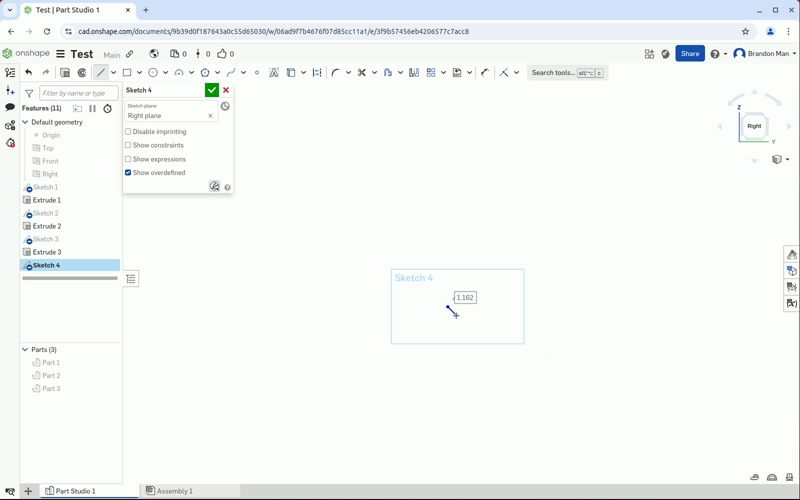
scroll(-6)
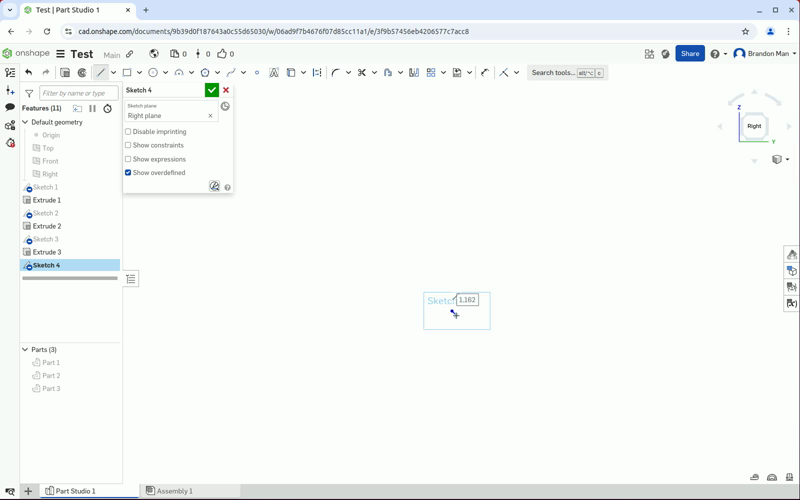
key_up(shift)
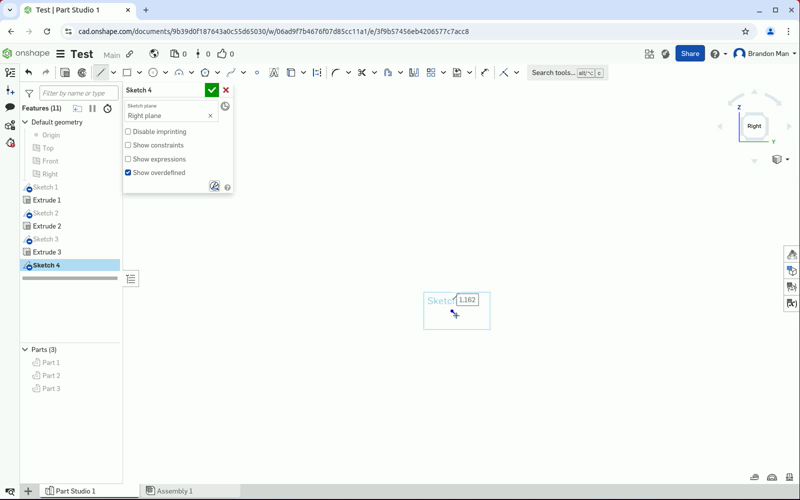
key_down(shift)
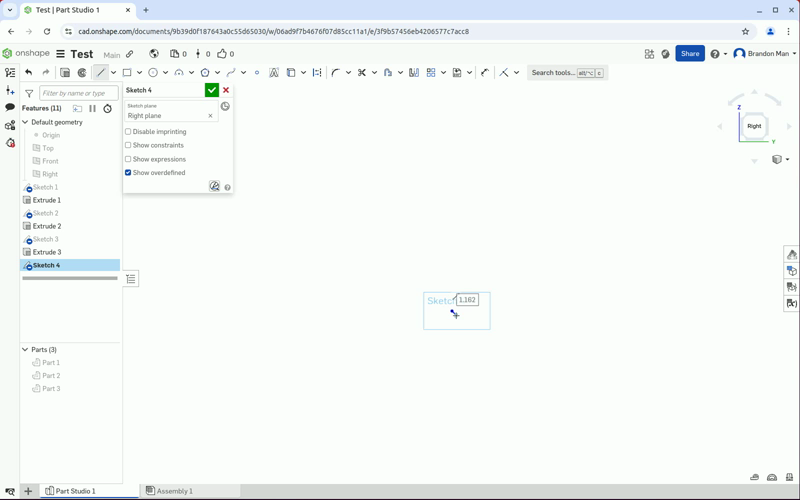
mouse_move(486, 315)
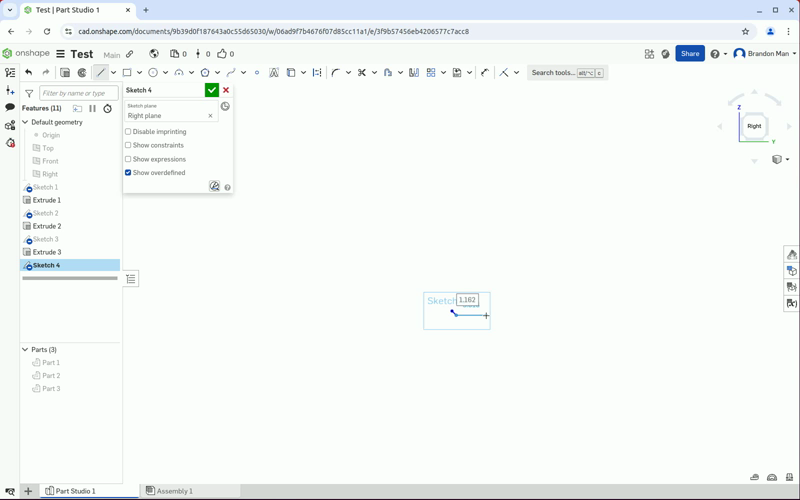
mouse_move(465, 315)
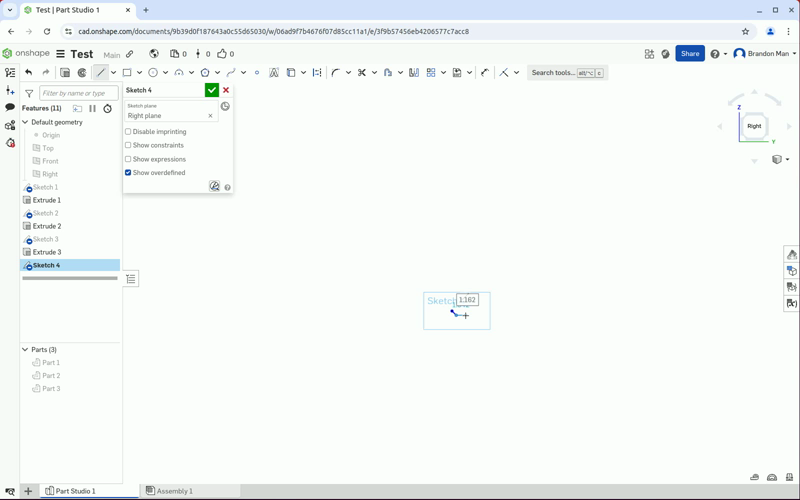
click(465, 315)
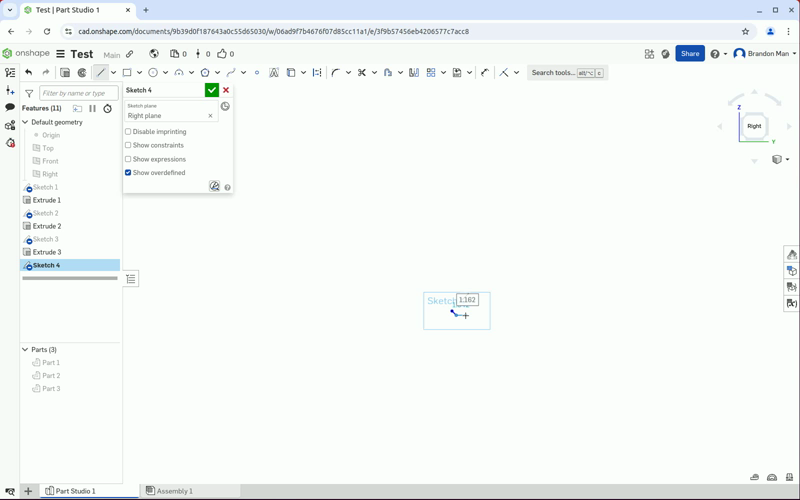
key_up(shift)
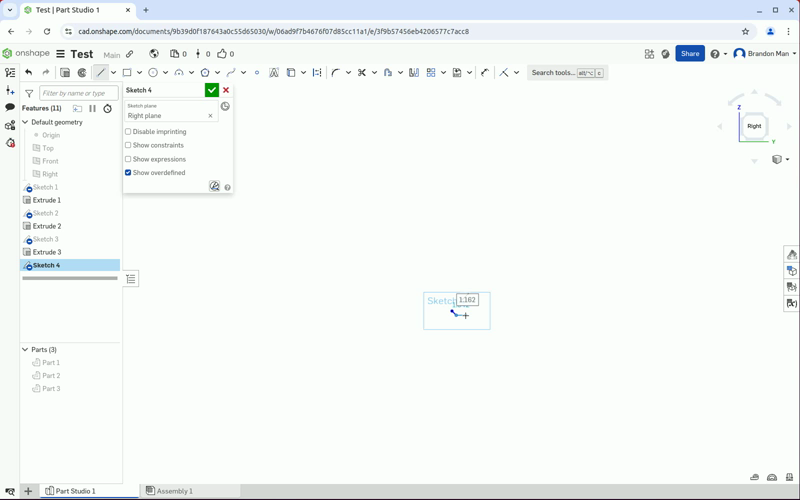
key_down(shift)
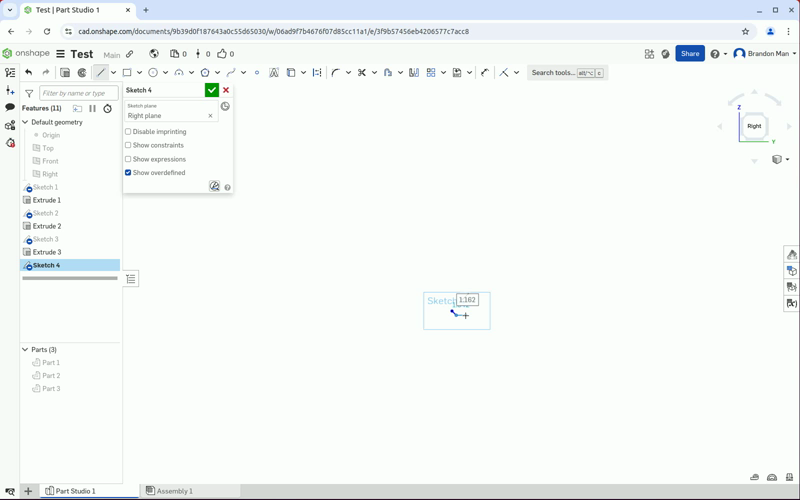
mouse_move(495, 315)
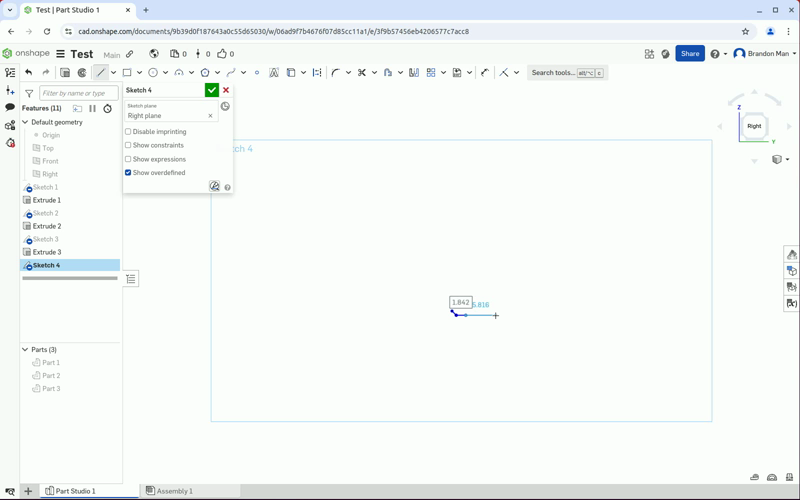
mouse_move(469, 311)
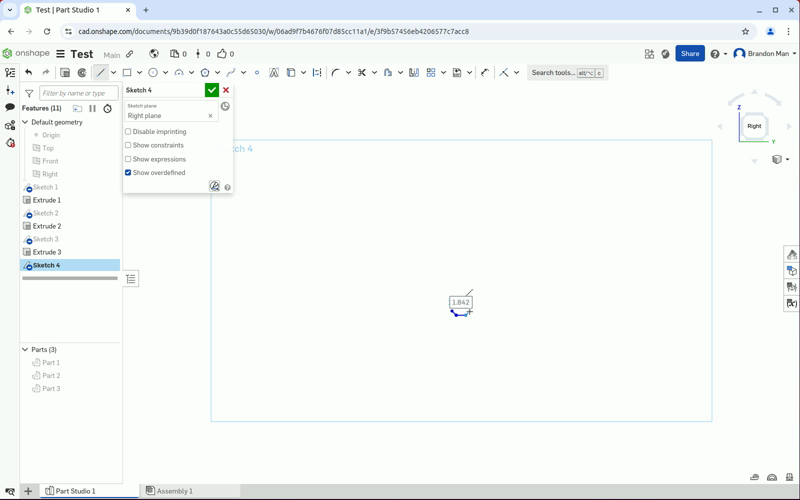
scroll(6)
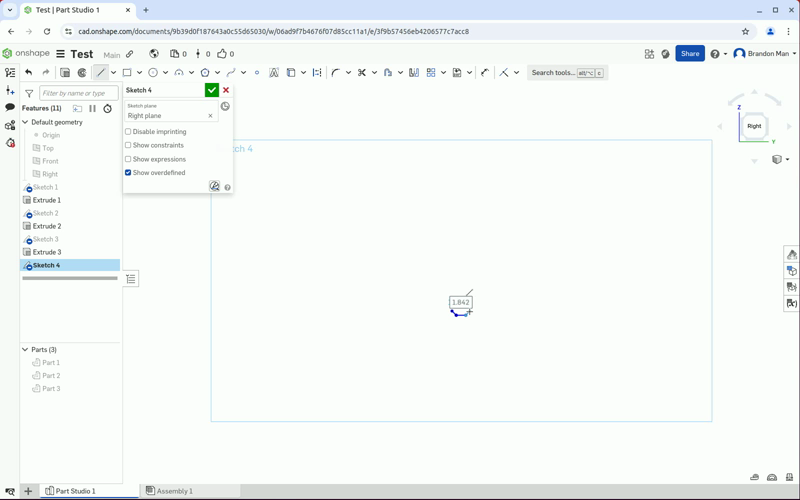
scroll(6)
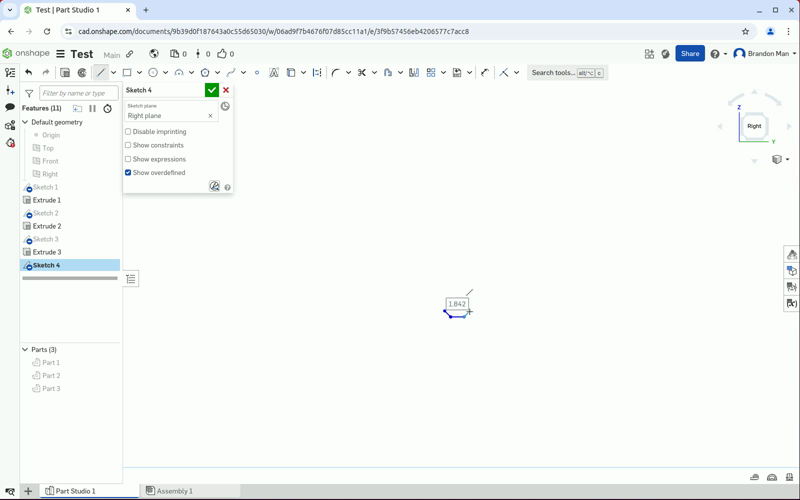
scroll(6)
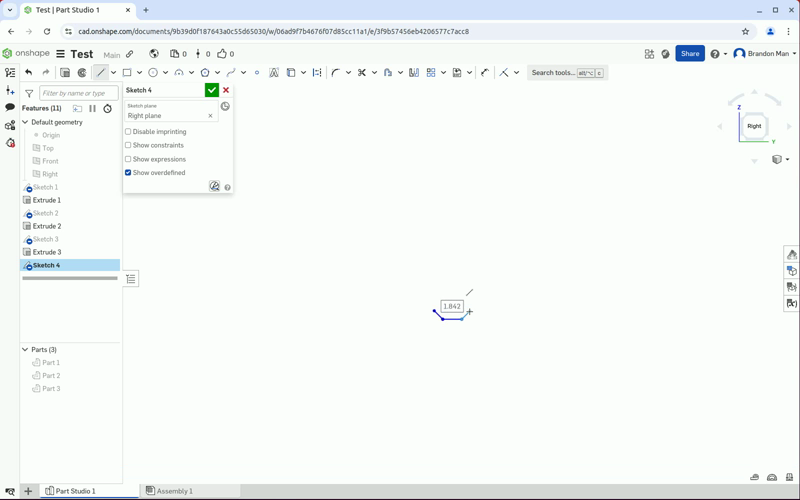
scroll(6)
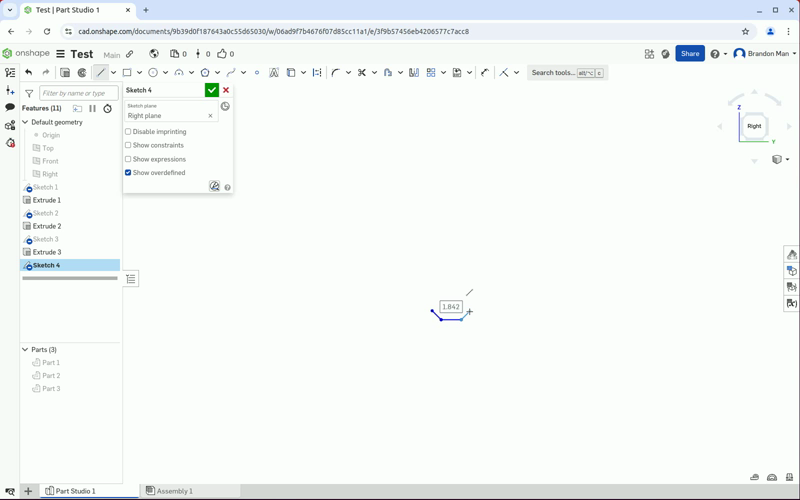
scroll(6)
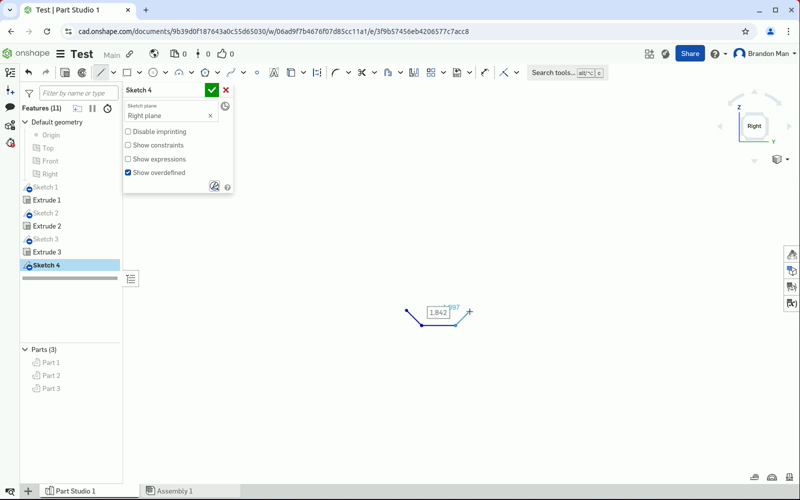
scroll(6)
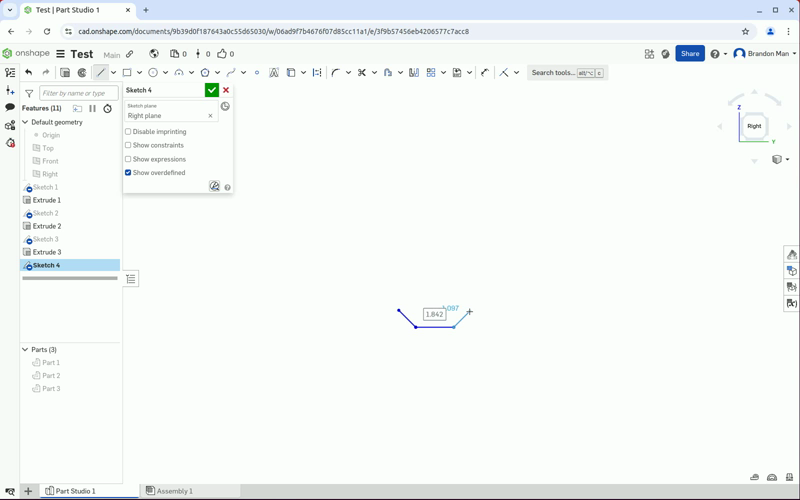
scroll(6)
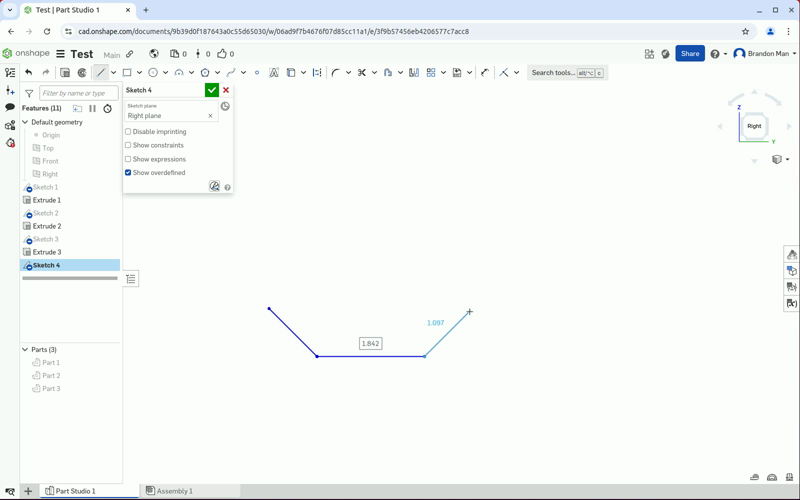
click(469, 311)
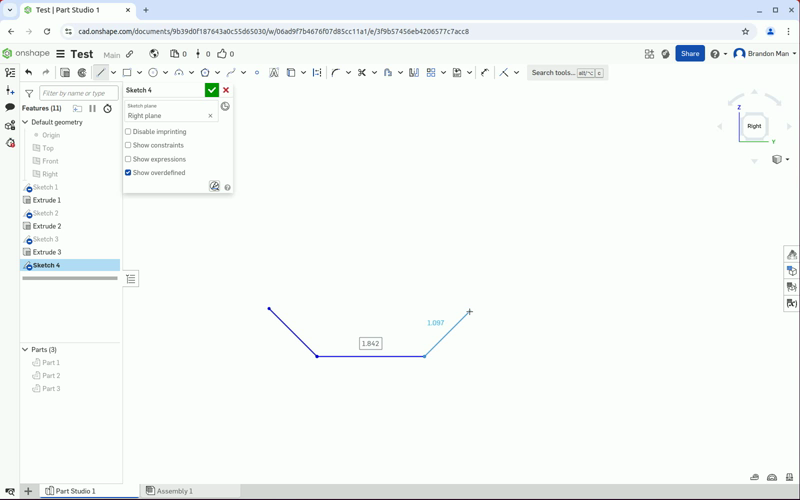
scroll(-6)
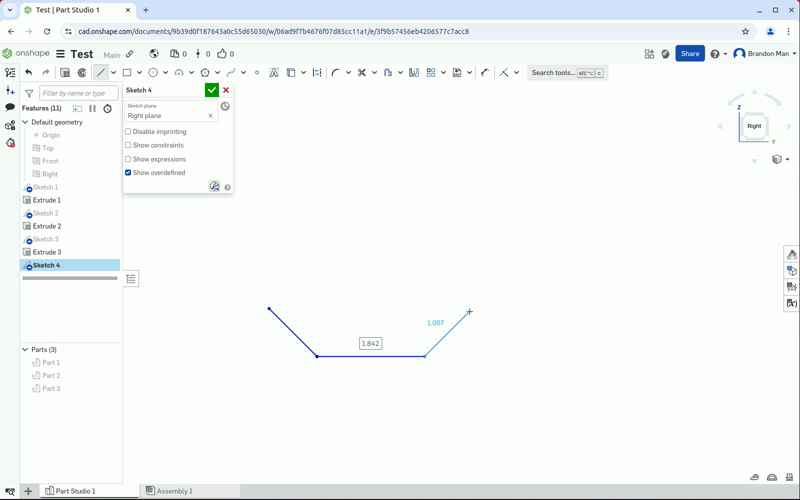
scroll(-6)
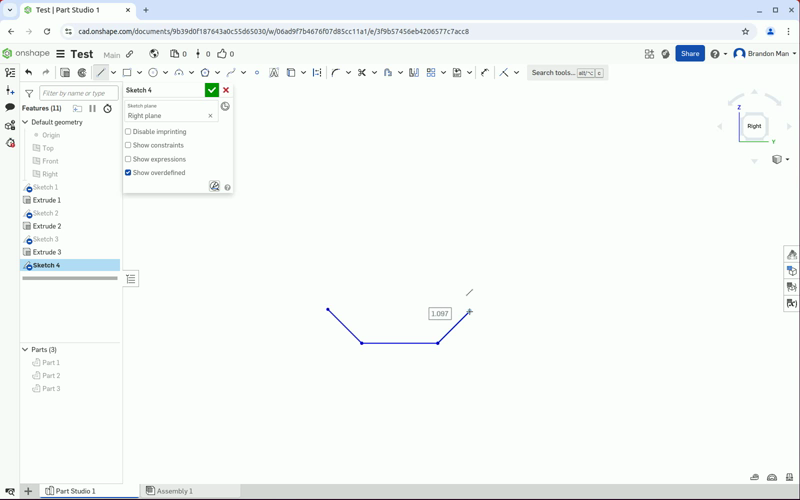
scroll(-6)
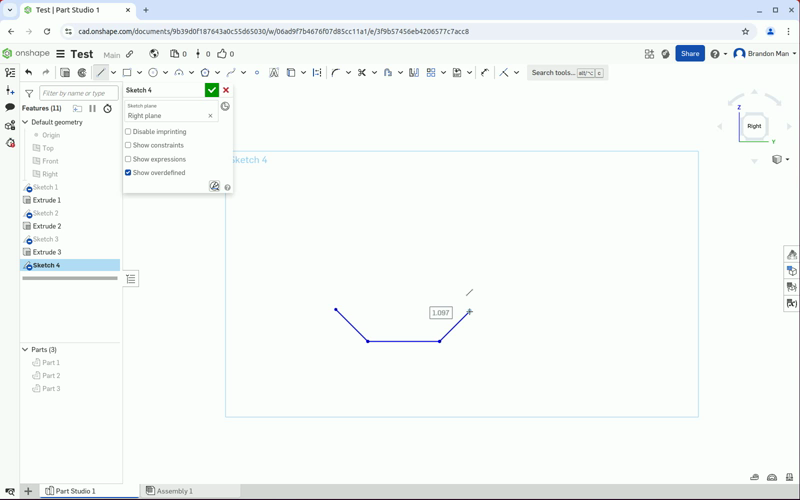
scroll(-6)
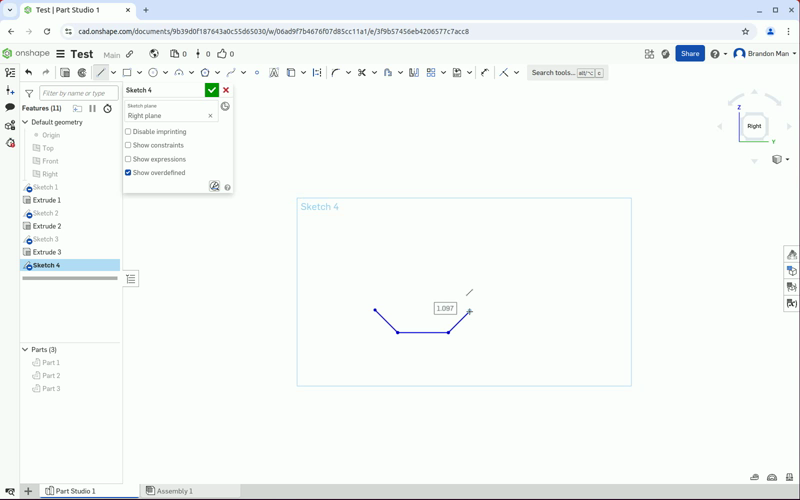
scroll(-6)
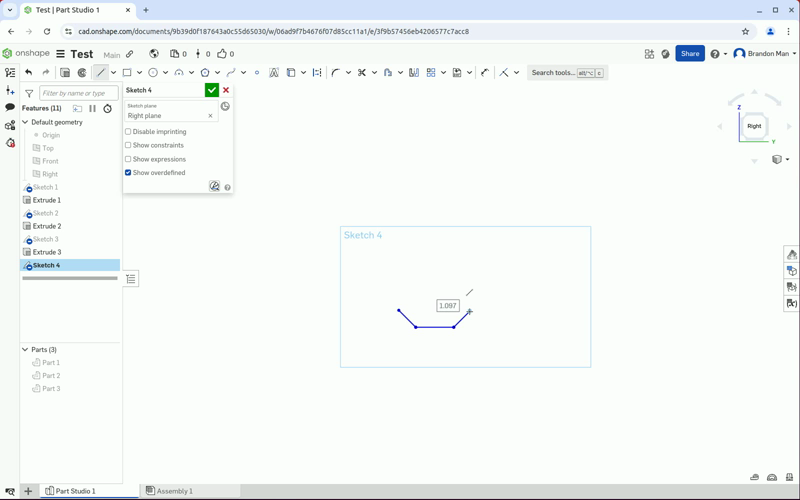
scroll(-6)
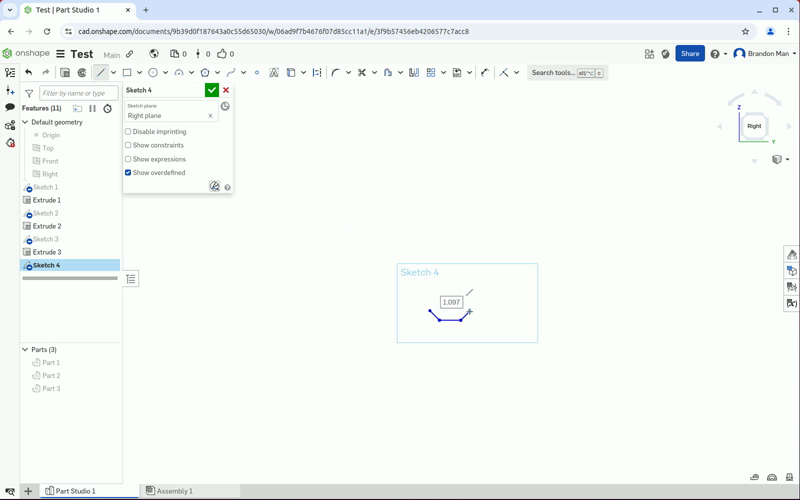
scroll(-6)
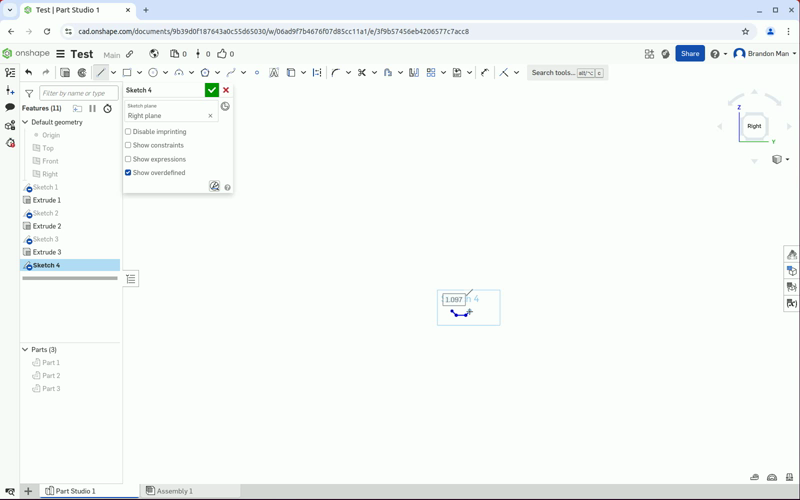
key_up(shift)
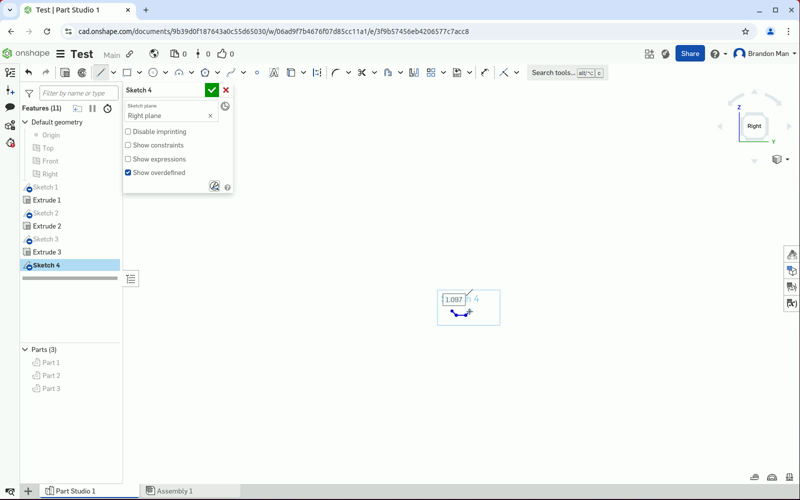
key_down(shift)
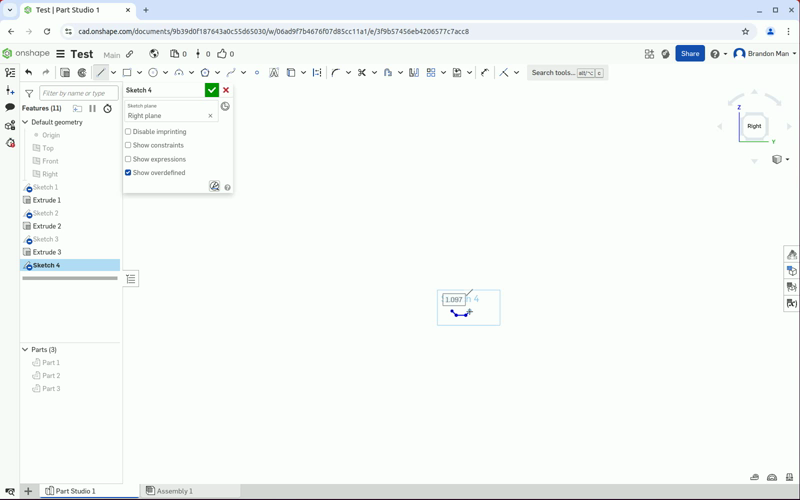
mouse_move(499, 311)
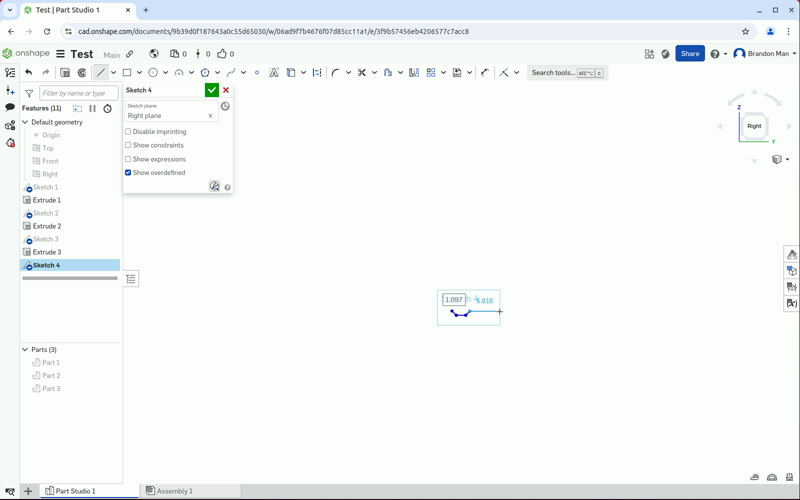
mouse_move(469, 295)
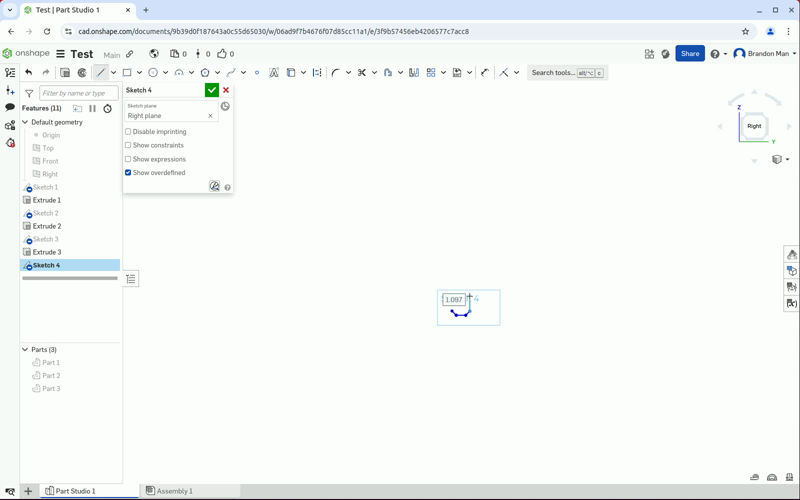
click(469, 295)
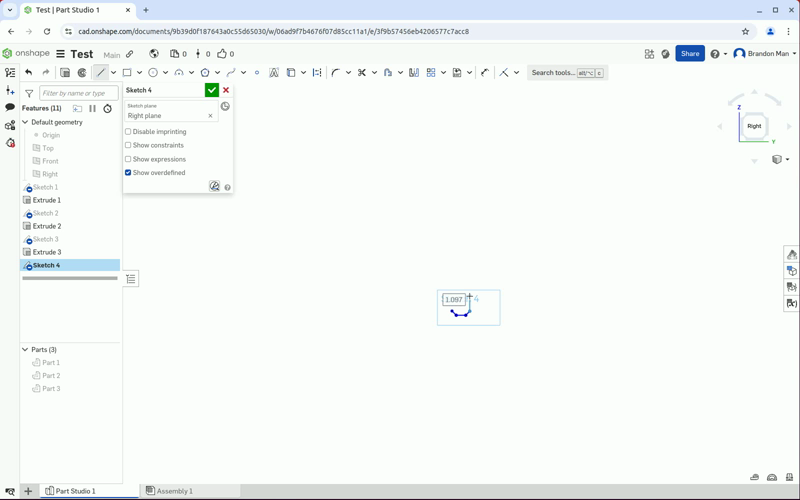
key_up(shift)
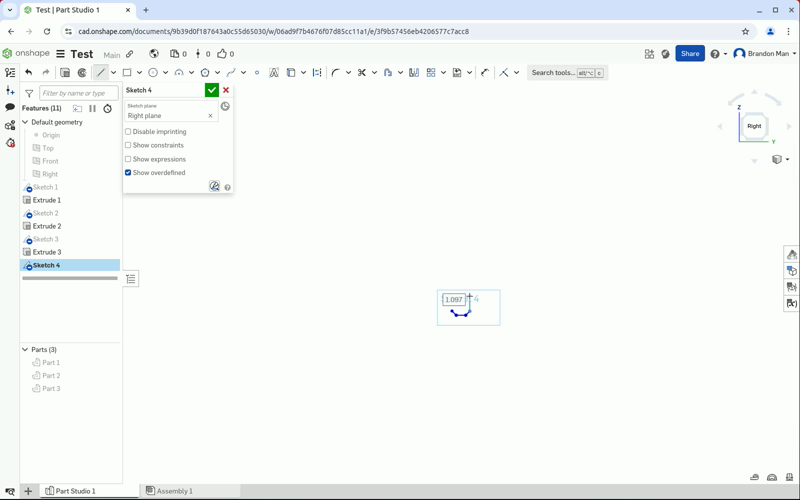
key_down(shift)
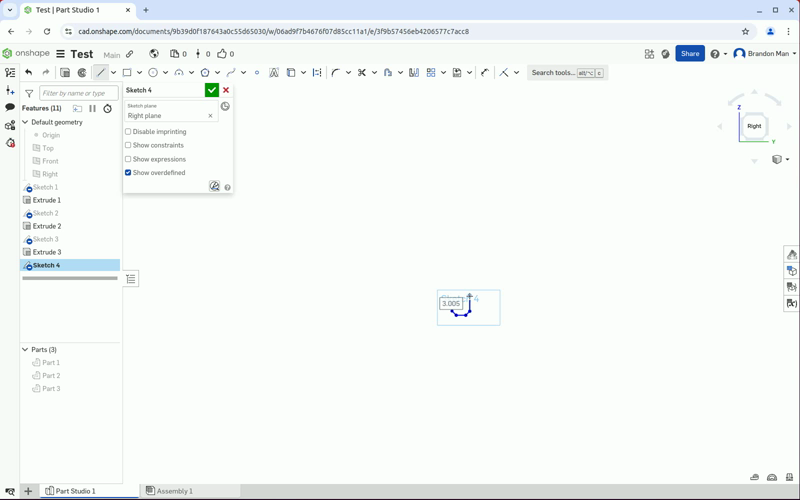
mouse_move(499, 295)
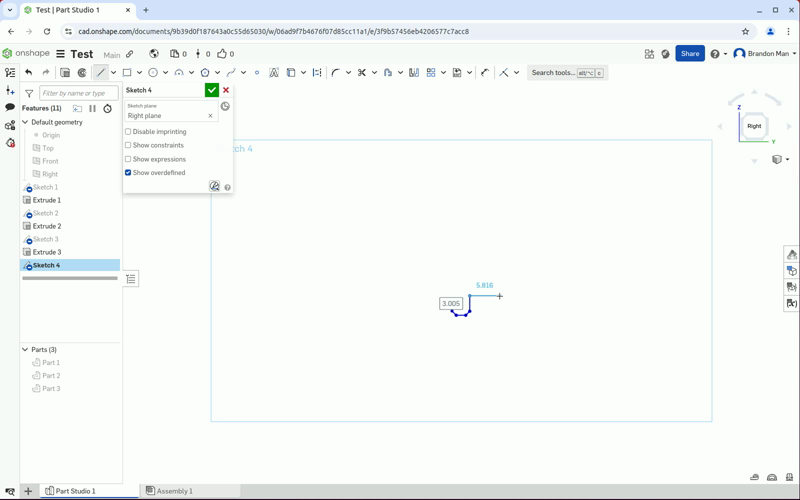
mouse_move(452, 295)
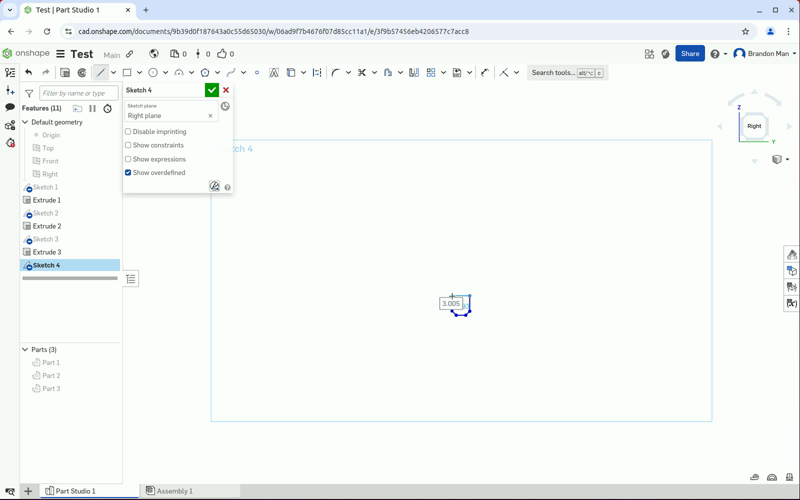
click(452, 295)
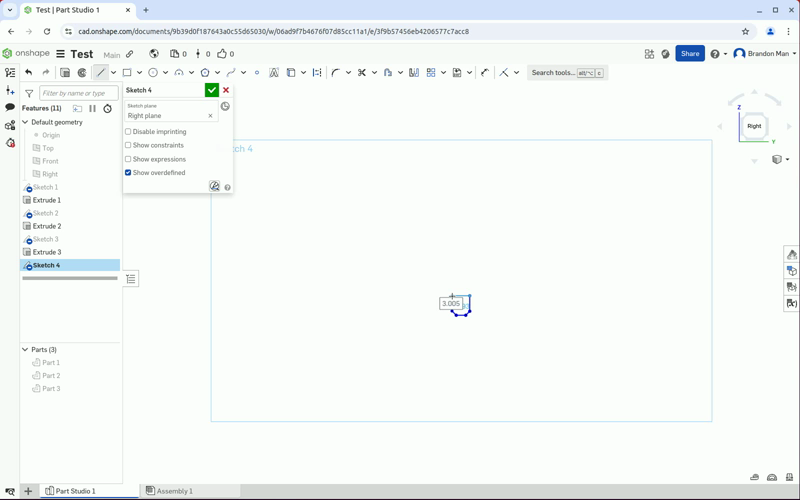
key_up(shift)
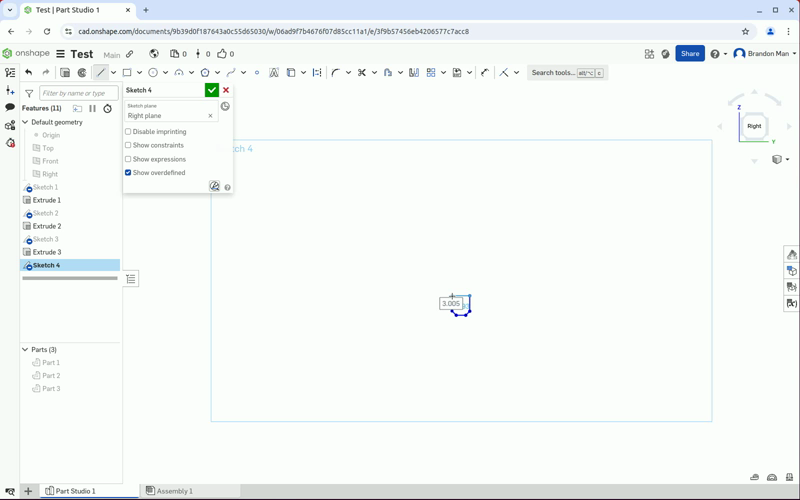
mouse_move(482, 295)
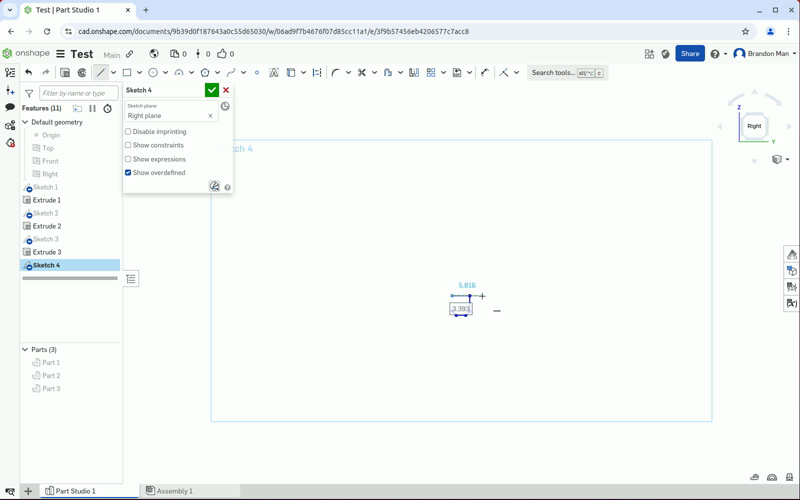
key_down(shift)
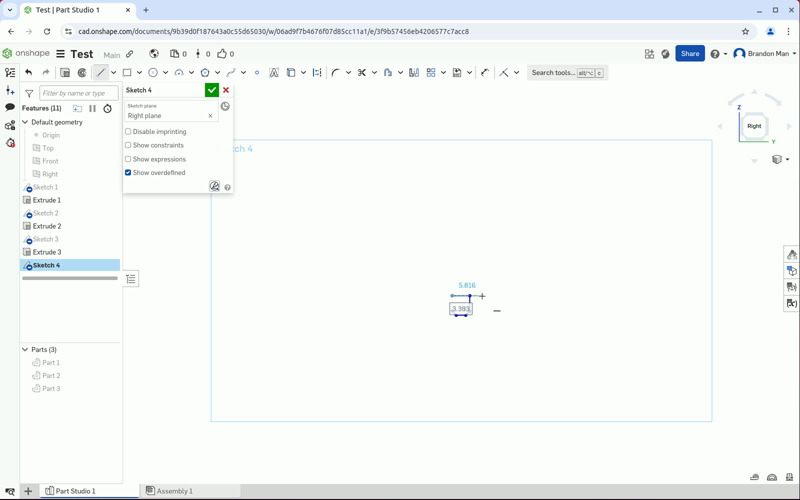
mouse_move(452, 311)
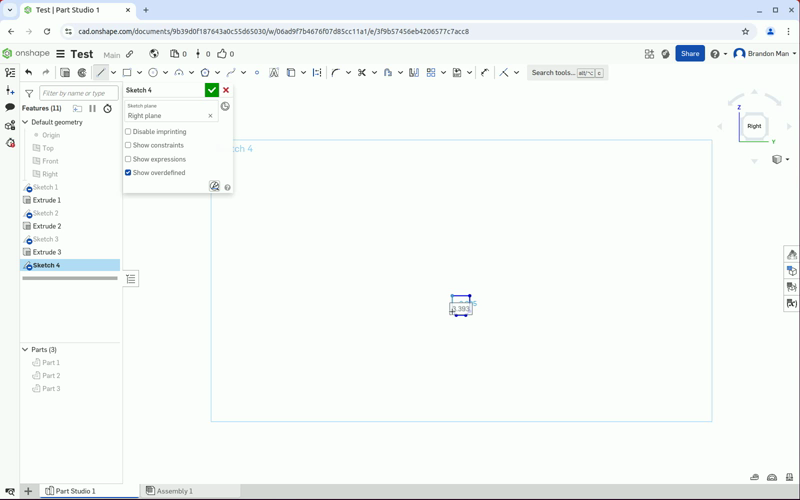
key_up(shift)
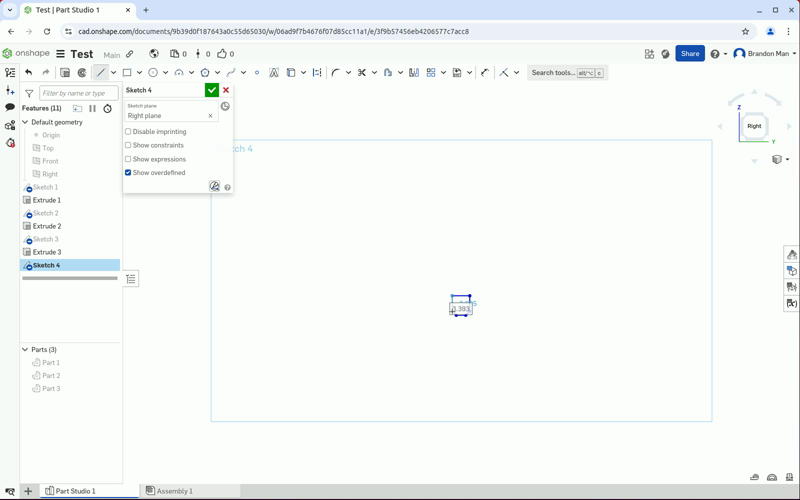
click(452, 311)
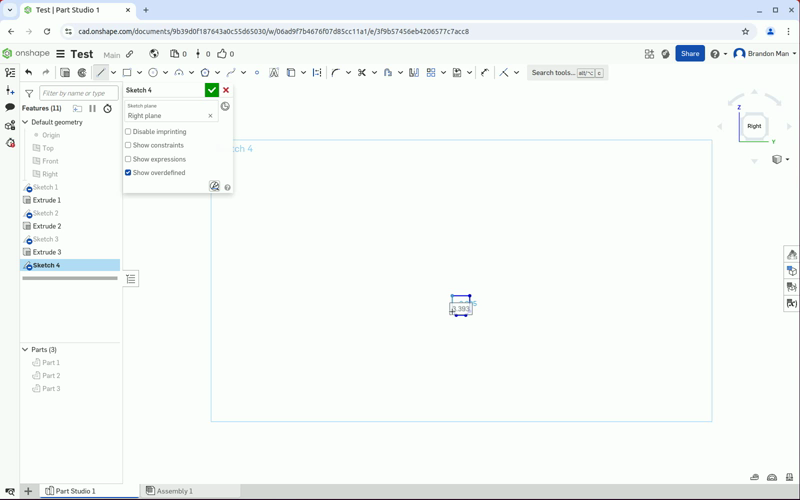
key(esc)
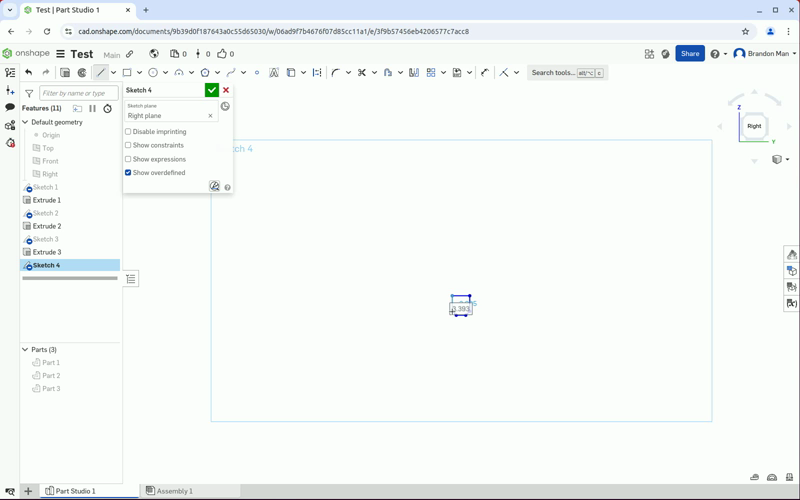
mouse_move(461, 314)
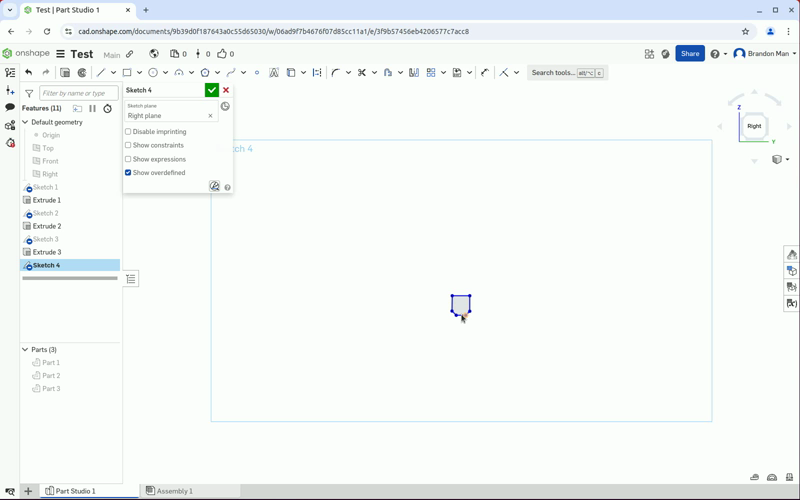
scroll(6)
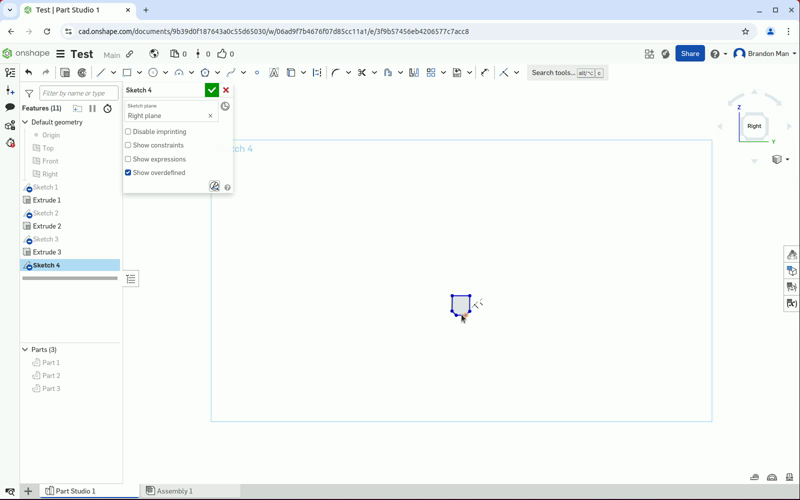
scroll(6)
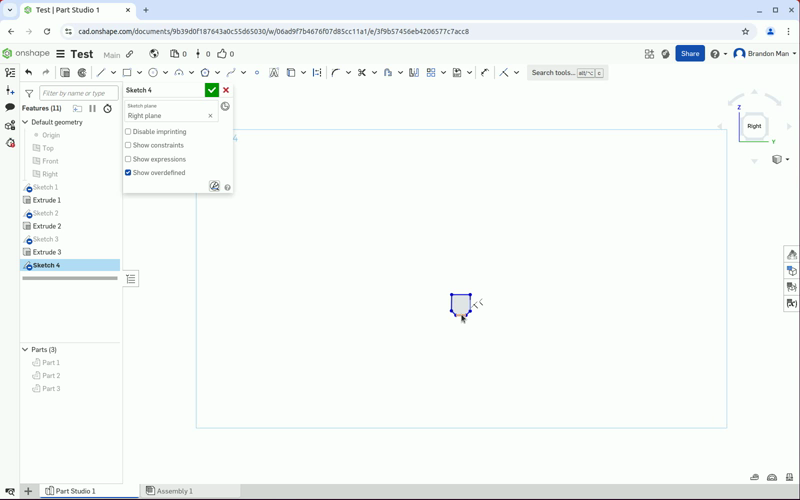
scroll(6)
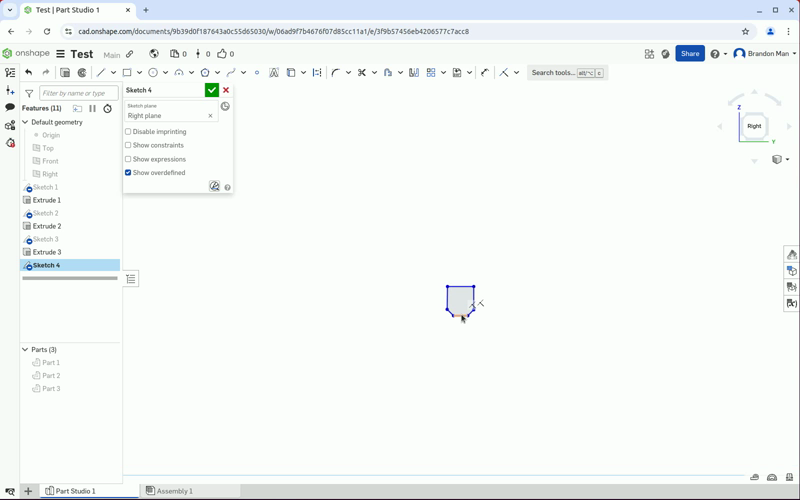
scroll(6)
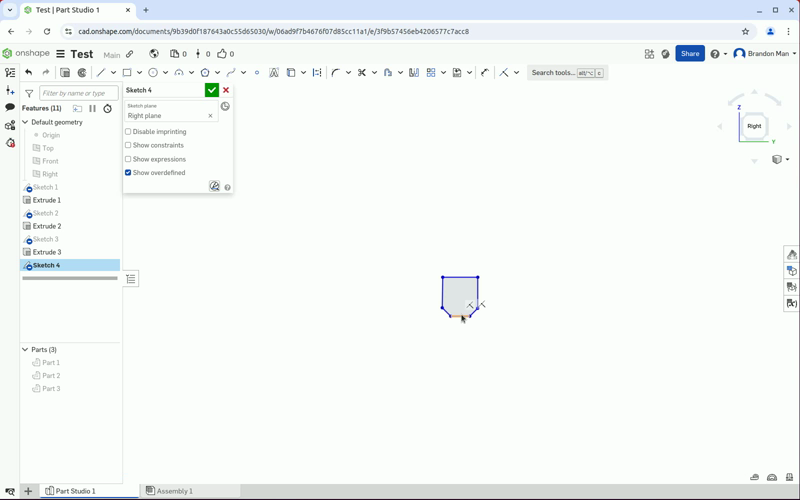
scroll(6)
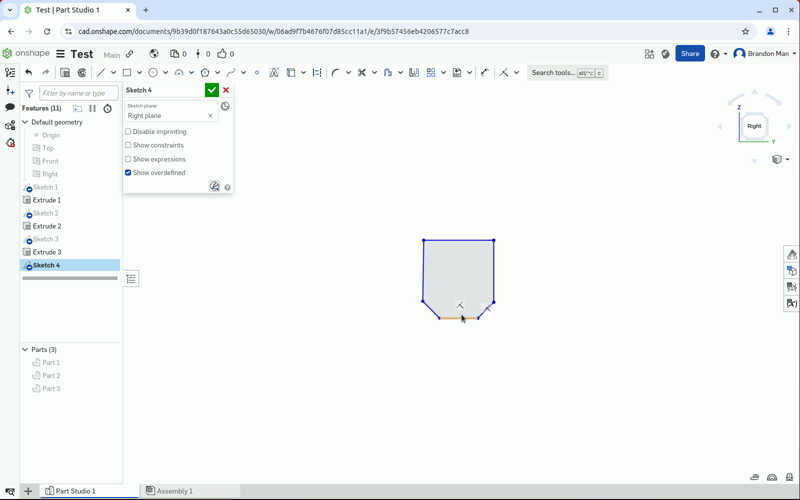
scroll(6)
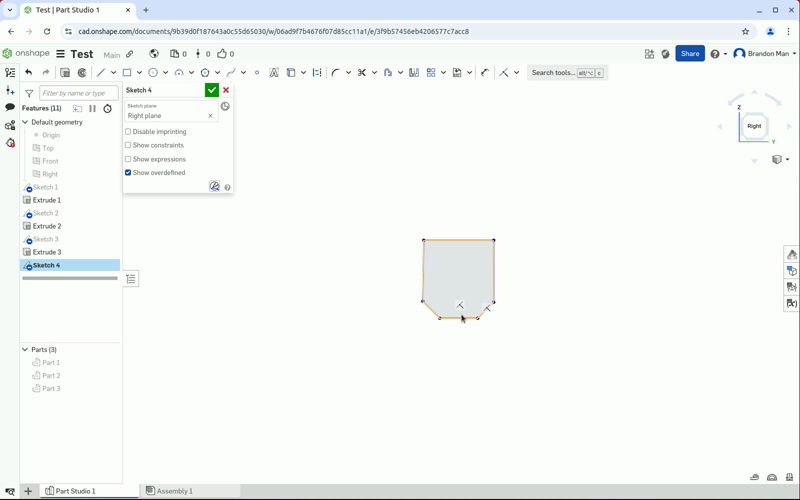
scroll(6)
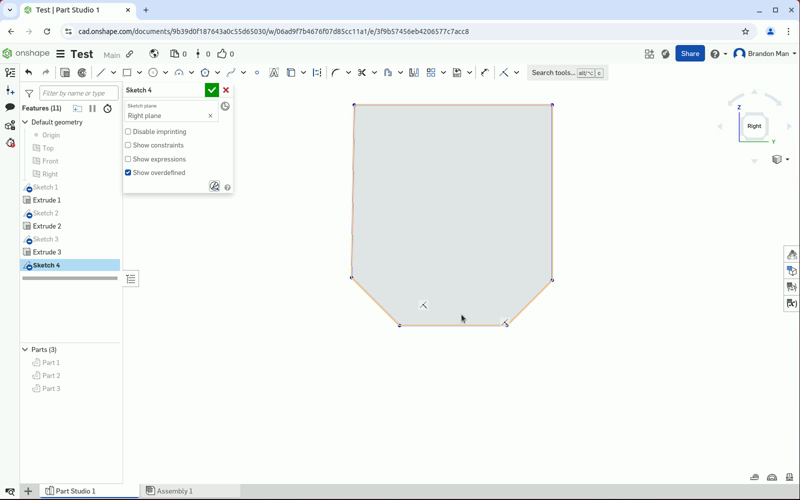
click(461, 314)
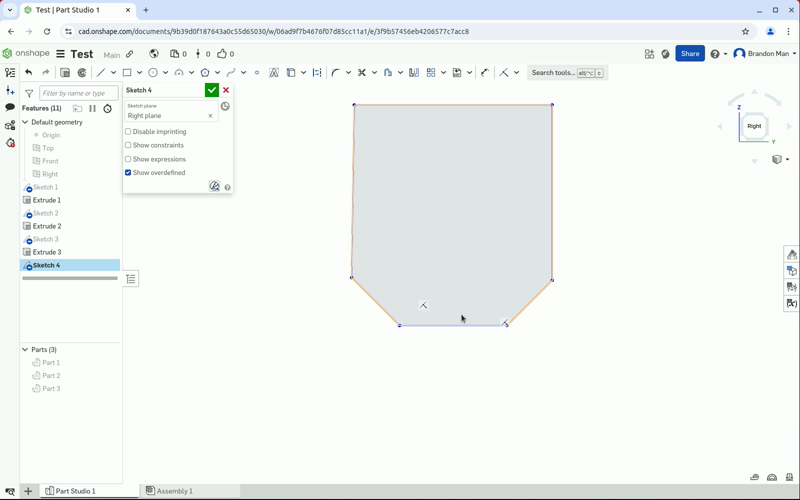
scroll(-6)
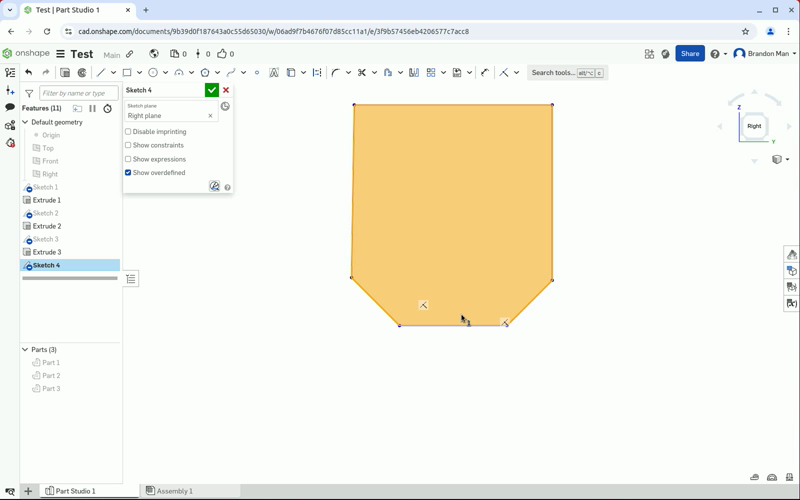
scroll(-6)
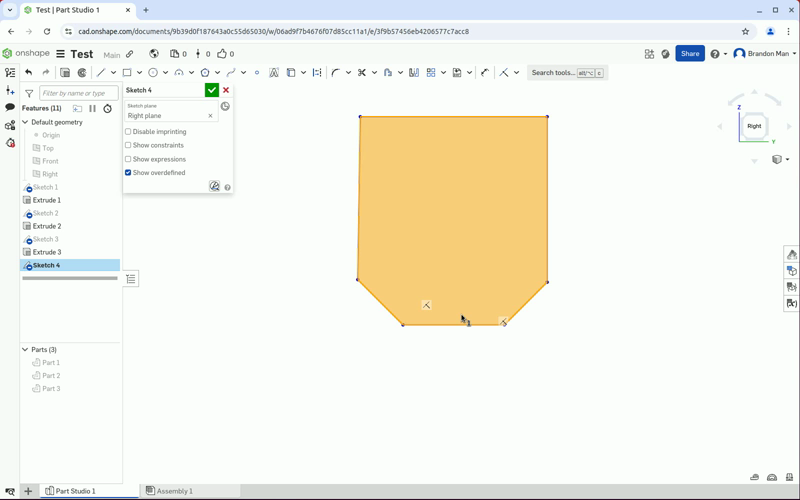
scroll(-6)
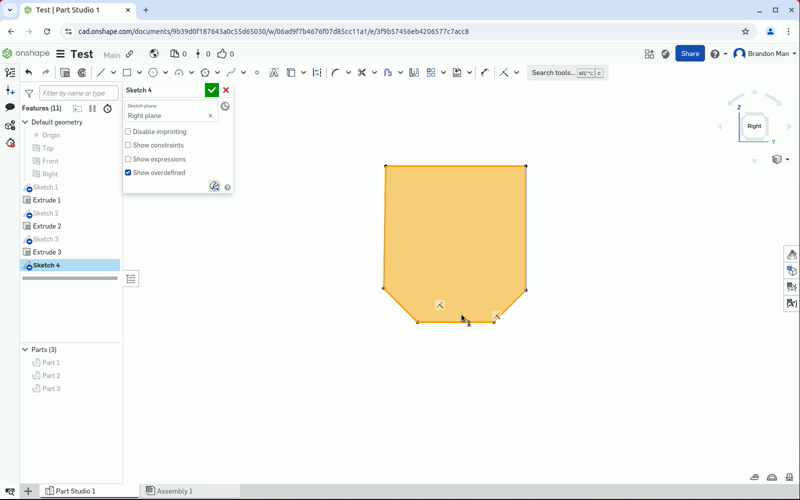
scroll(-6)
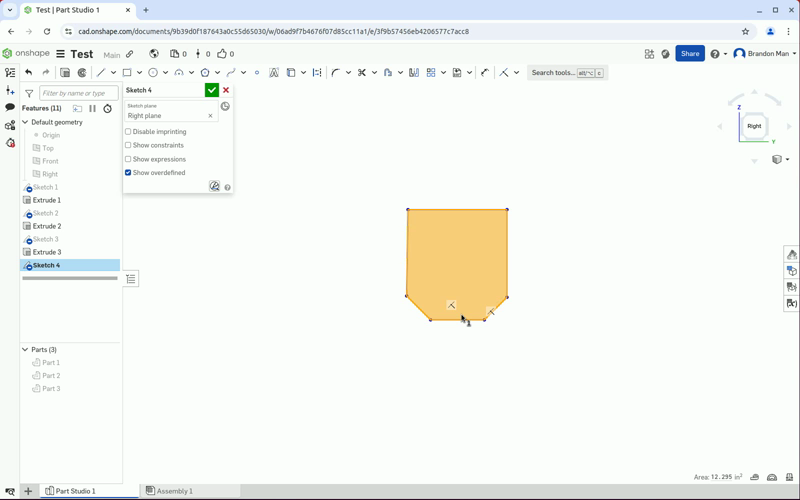
scroll(-6)
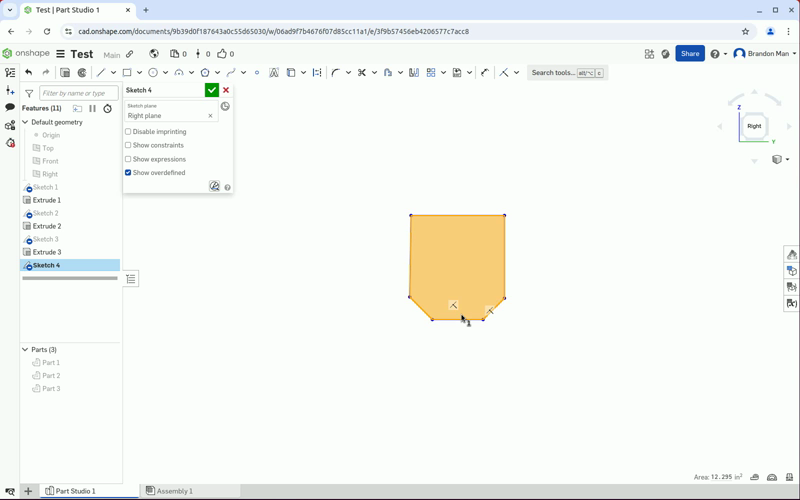
scroll(-6)
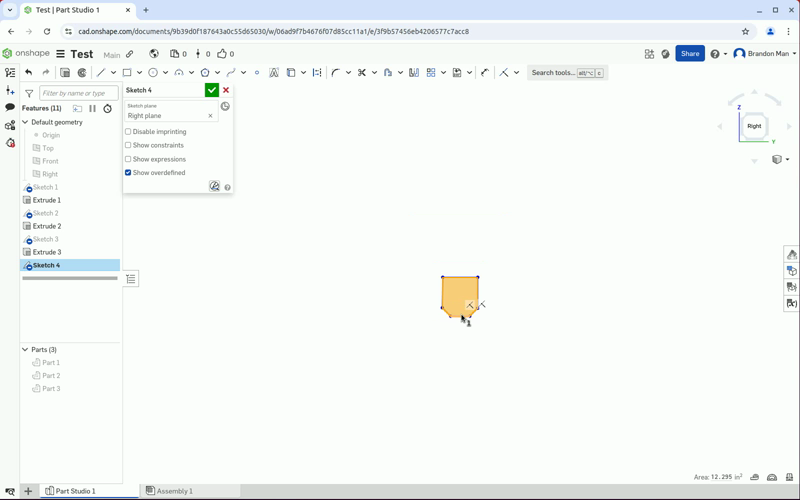
scroll(-6)
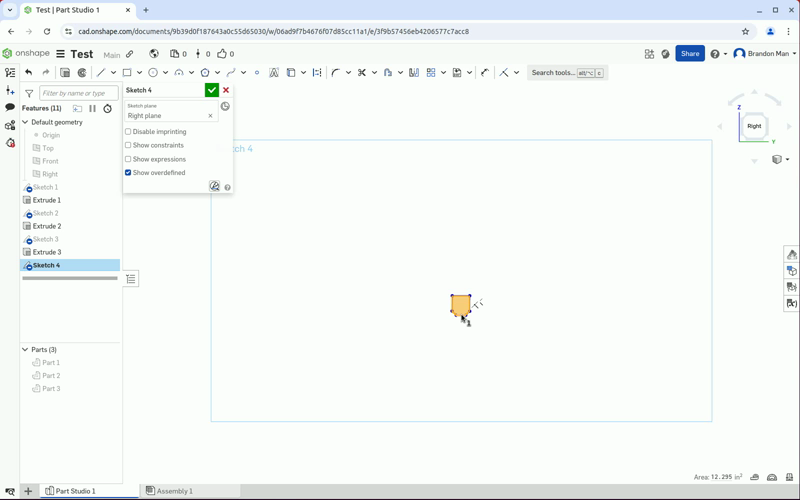
mouse_move(73, 352)
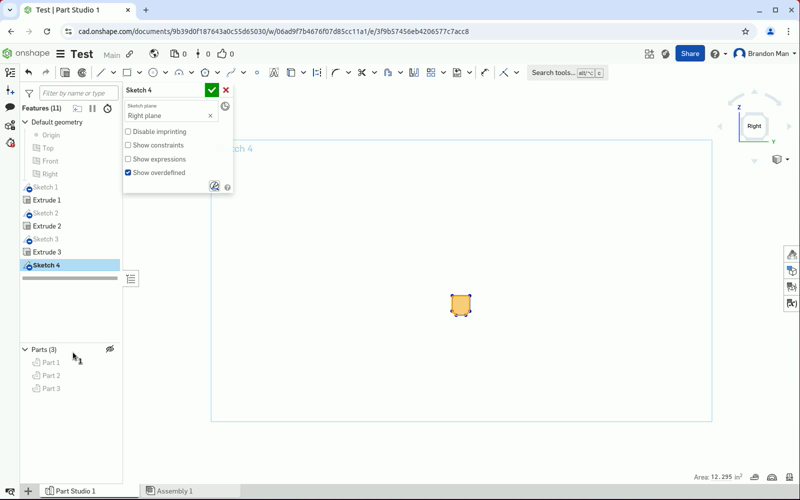
key(shift+y)
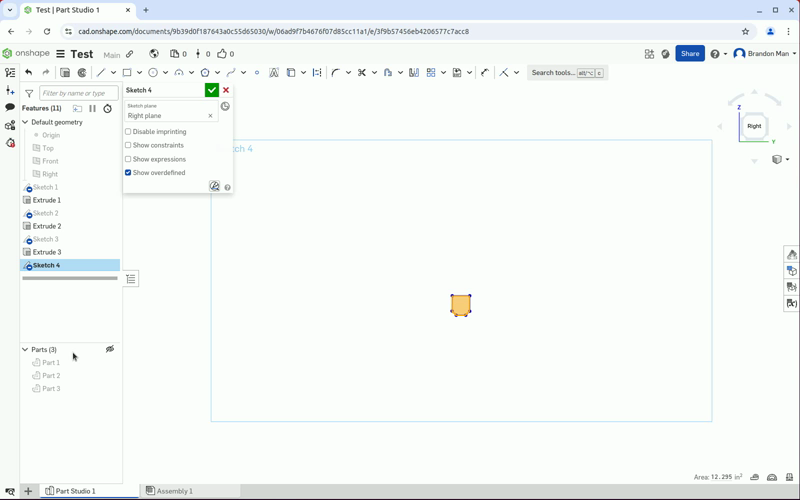
key(shift+e)
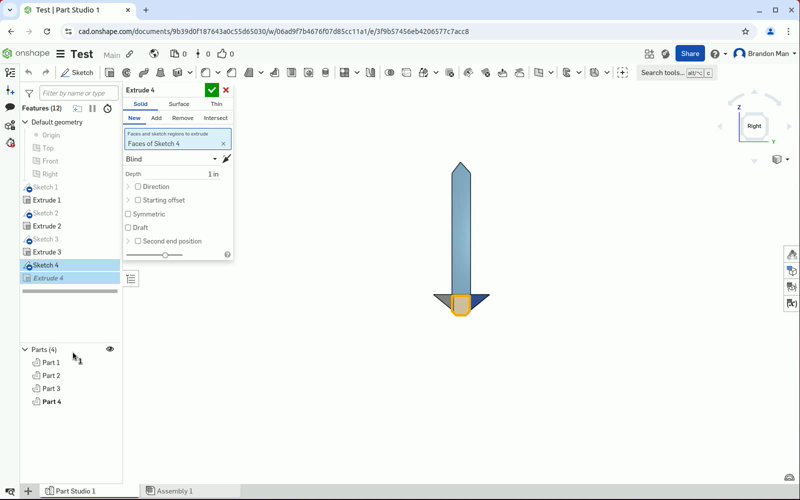
mouse_move(143, 106)
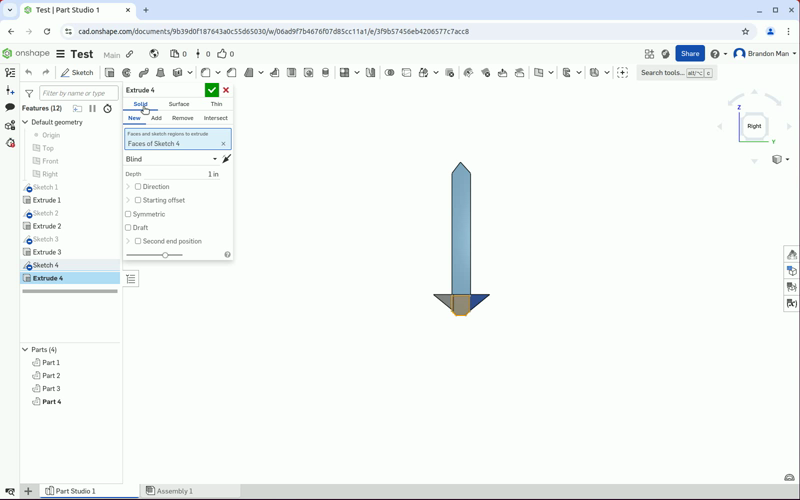
click(143, 106)
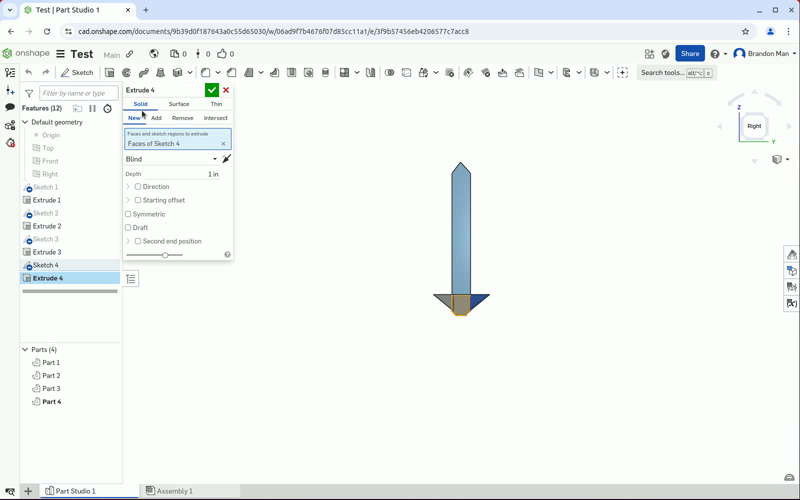
mouse_move(137, 120)
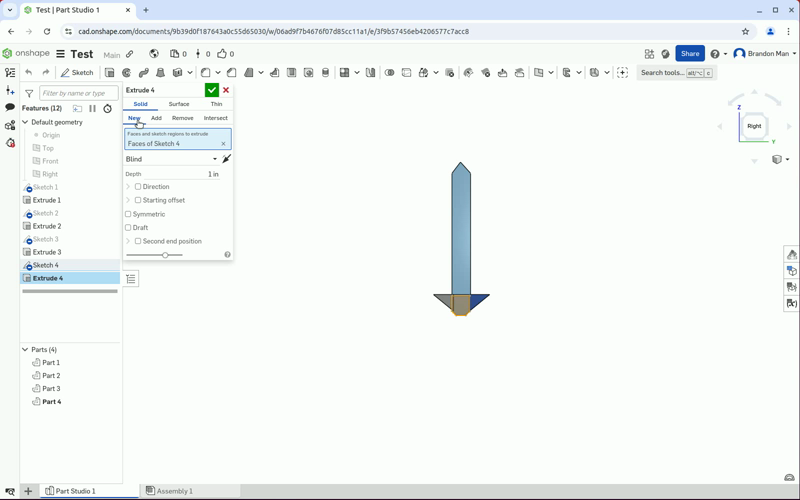
click(137, 120)
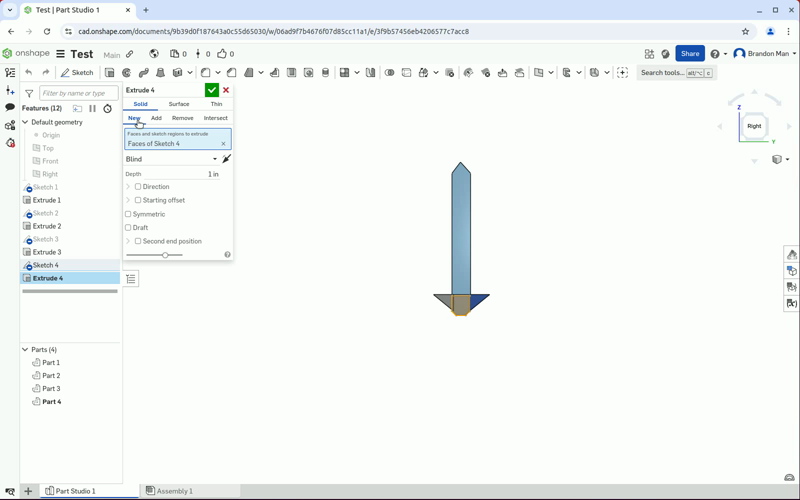
key(tab, 4)
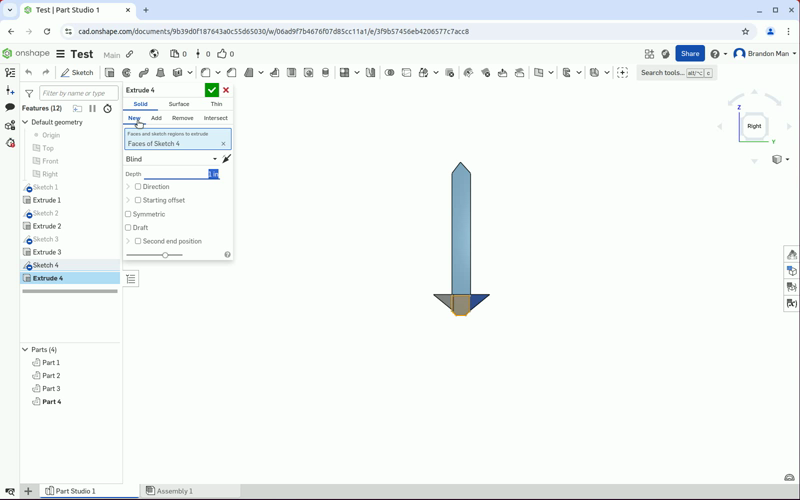
text(9.148)
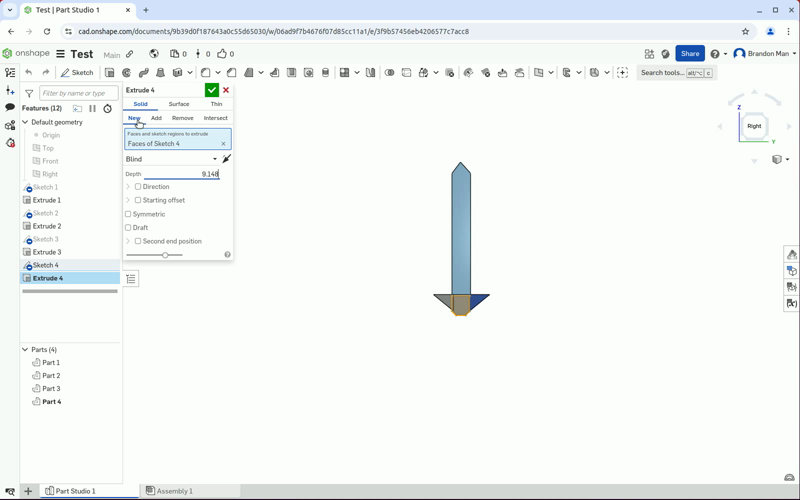
key(tab, 3)
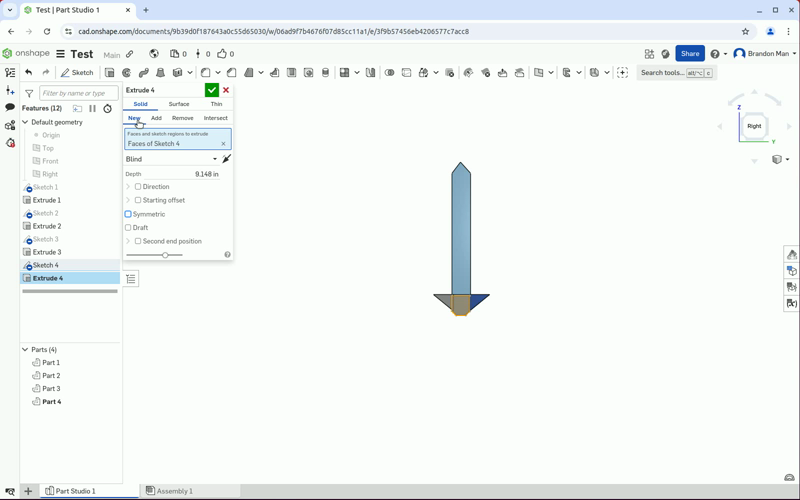
key(space)
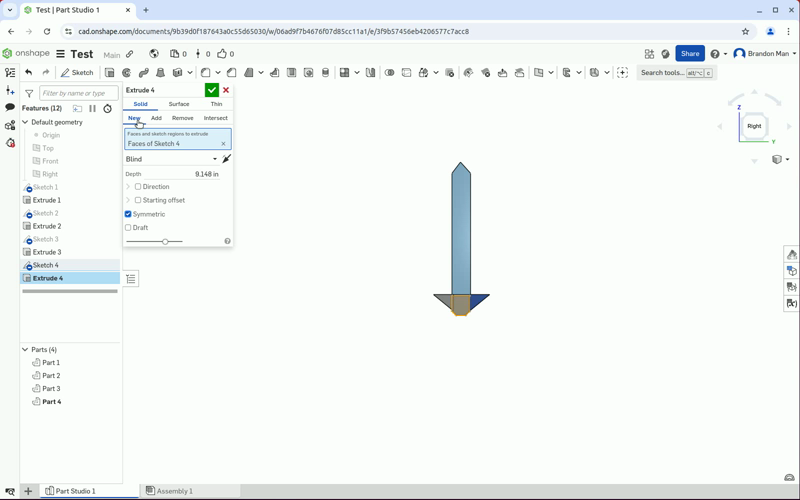
key(enter)
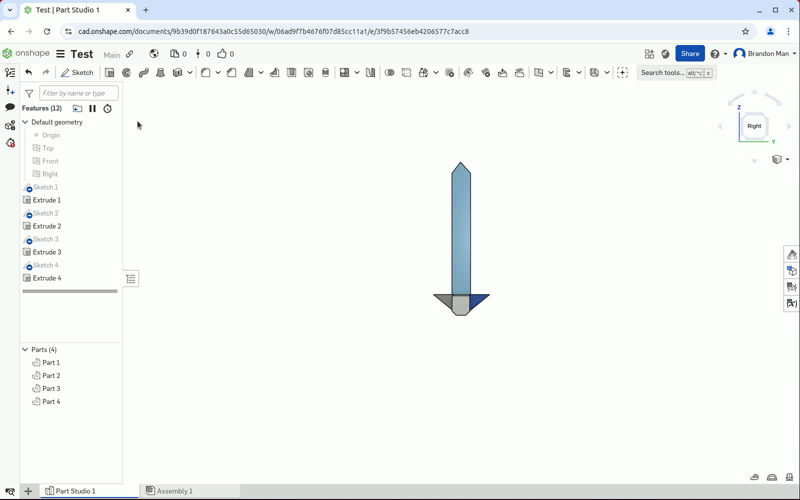
key(shift+h)
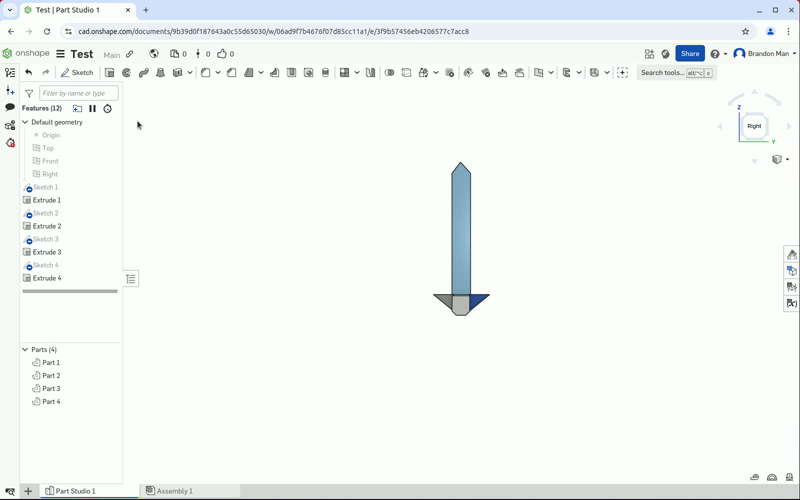
key(shift+h)
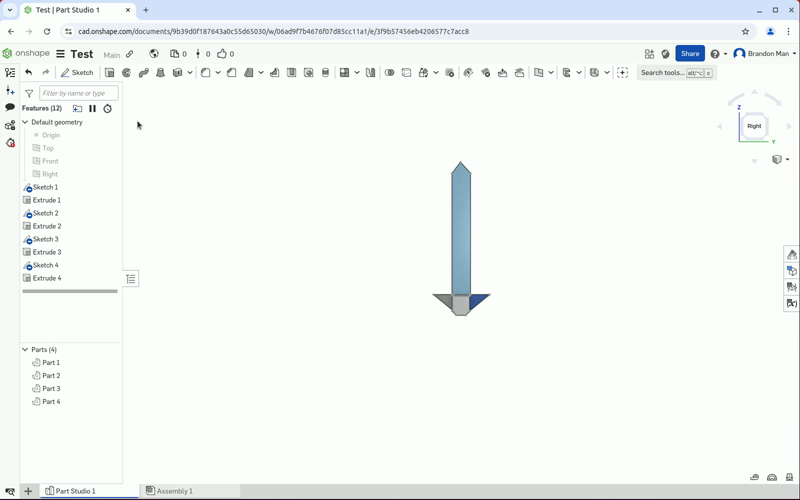
key(shift+7)
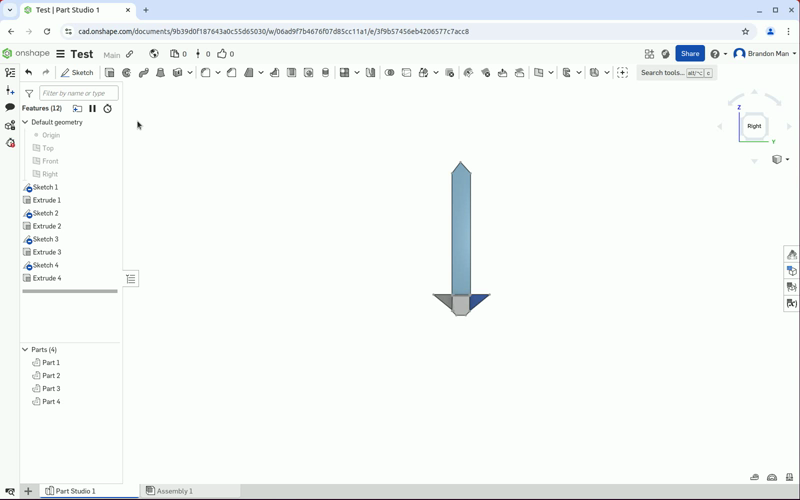
key(right, 2)
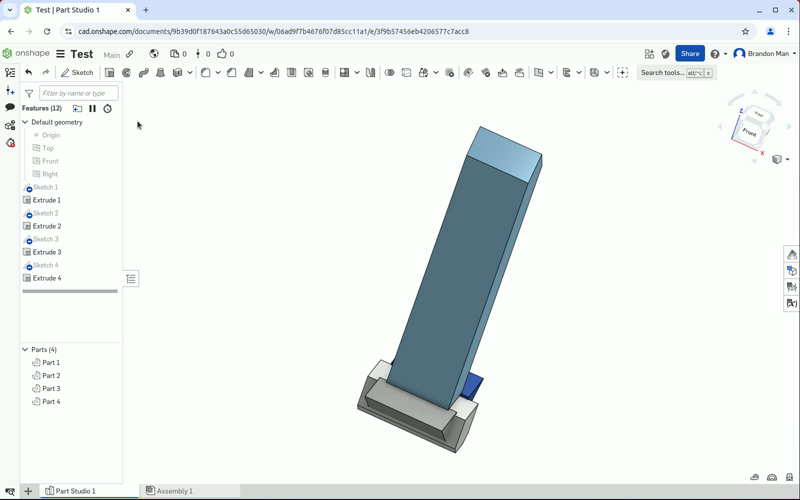
key(down, 2)
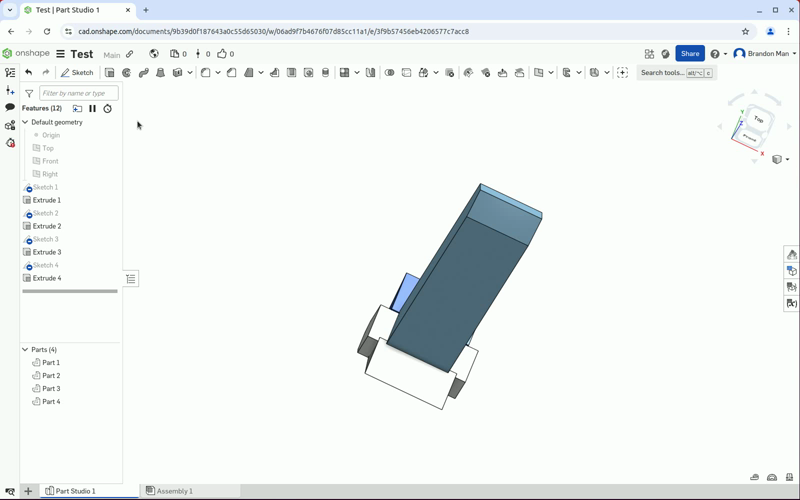
key(up, 2)
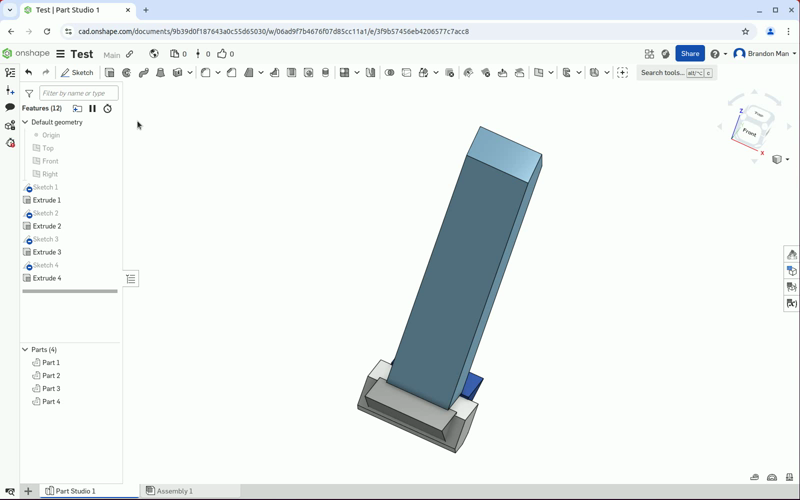
key(left, 2)
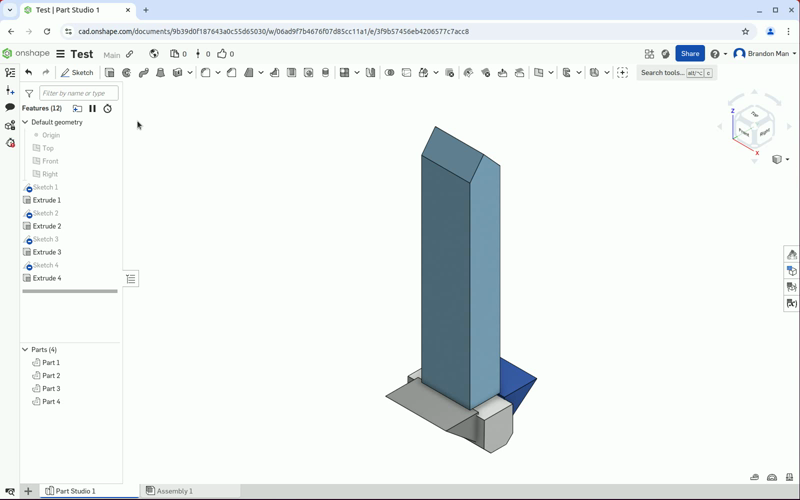
mouse_move(73, 189)
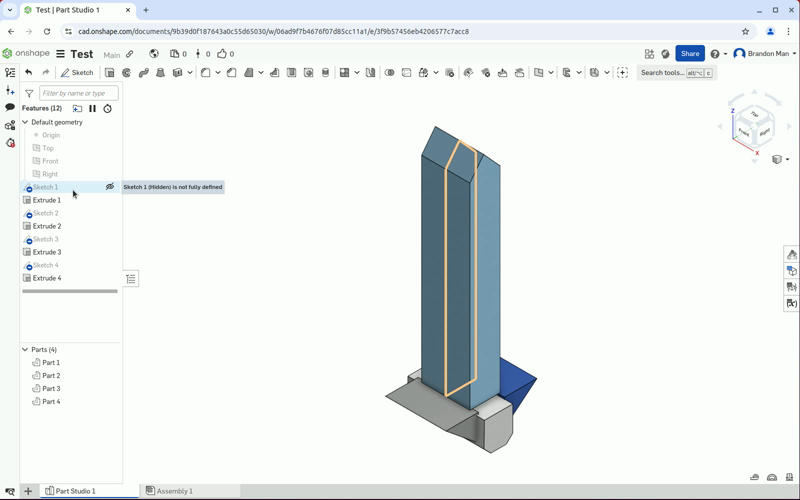
click(73, 189)